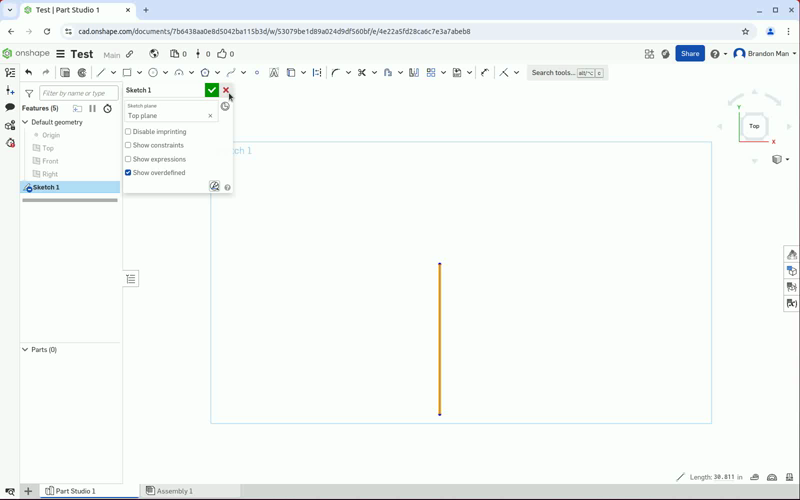
key(shift+h)
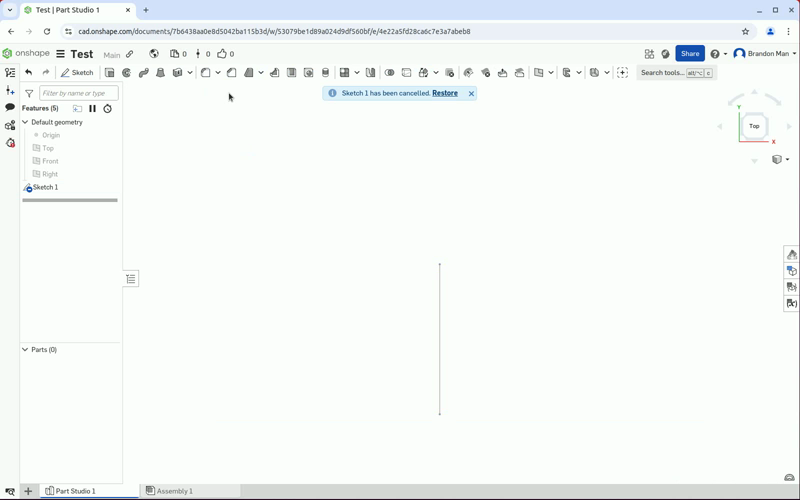
key(shift+s)
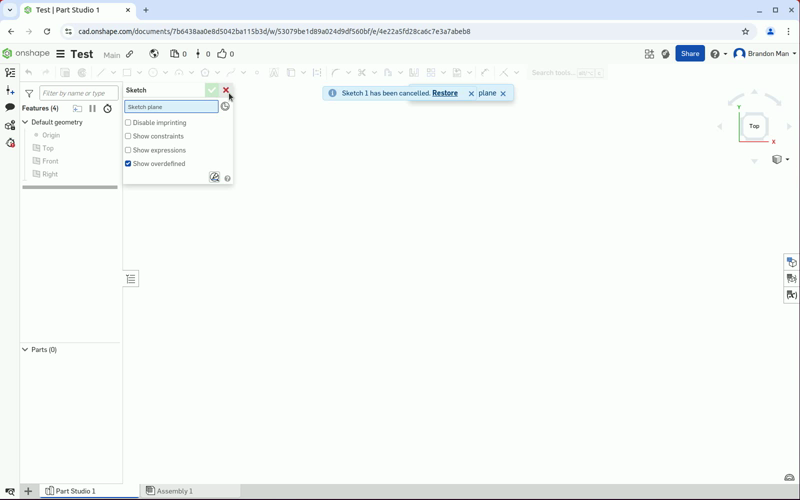
mouse_move(73, 150)
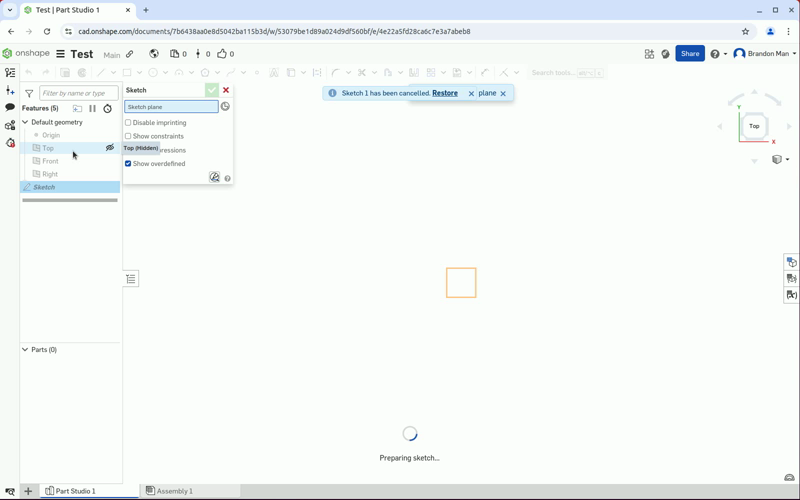
click(73, 150)
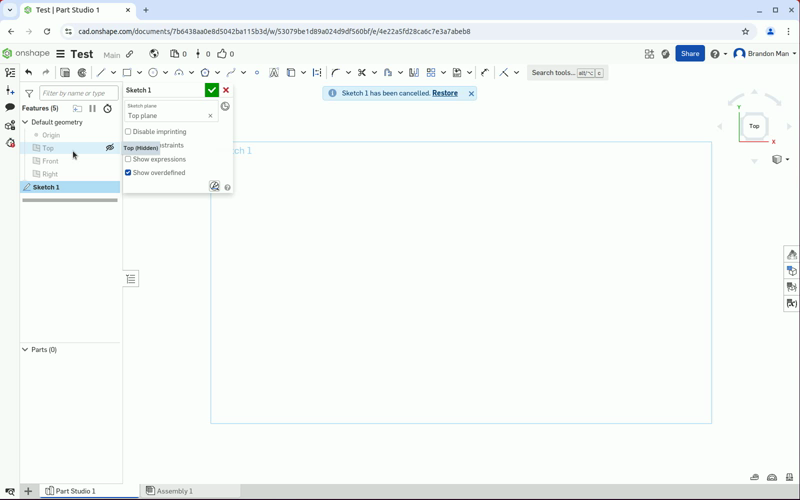
mouse_move(73, 352)
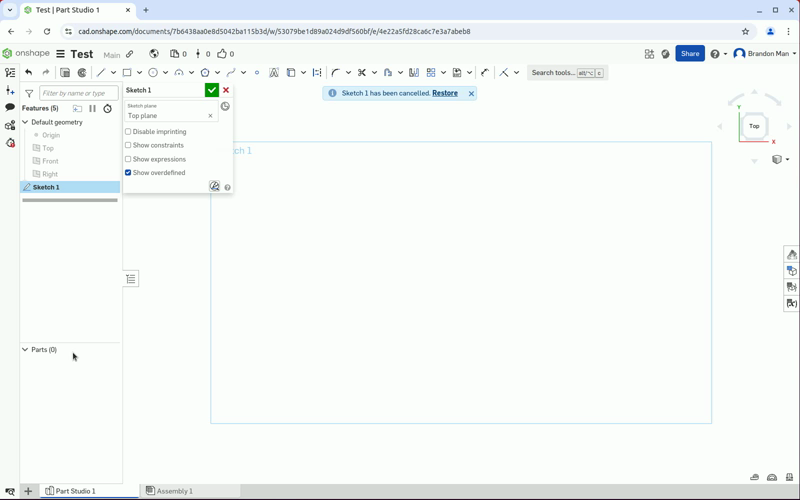
key(y)
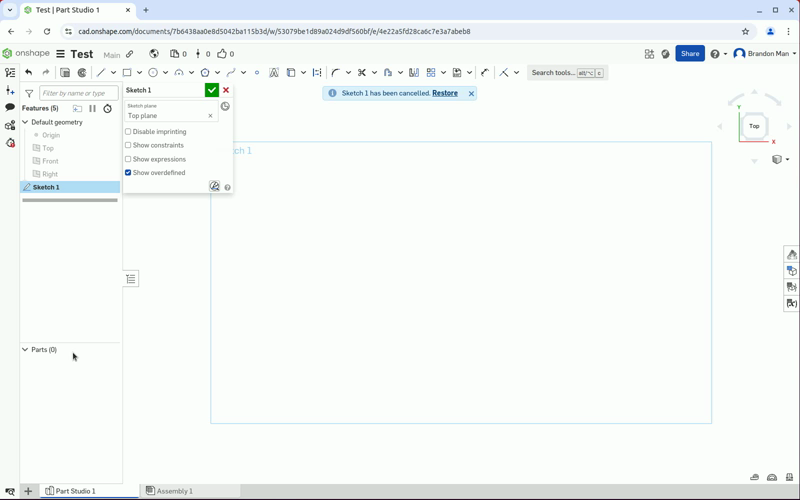
key(c)
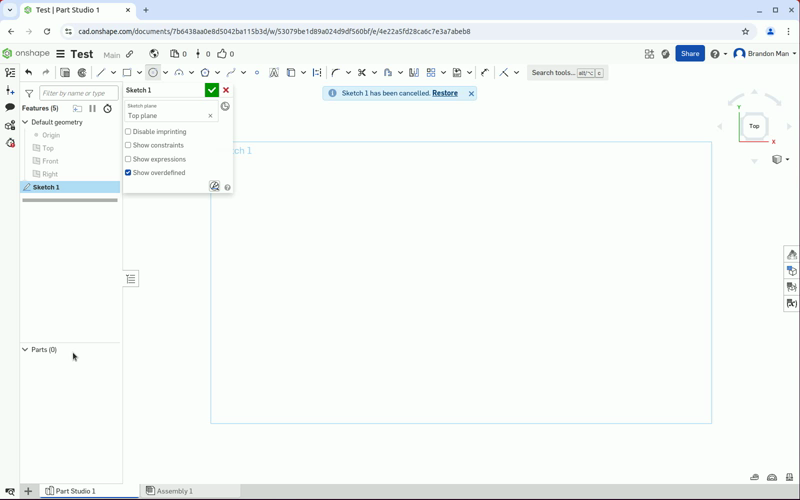
key_down(shift)
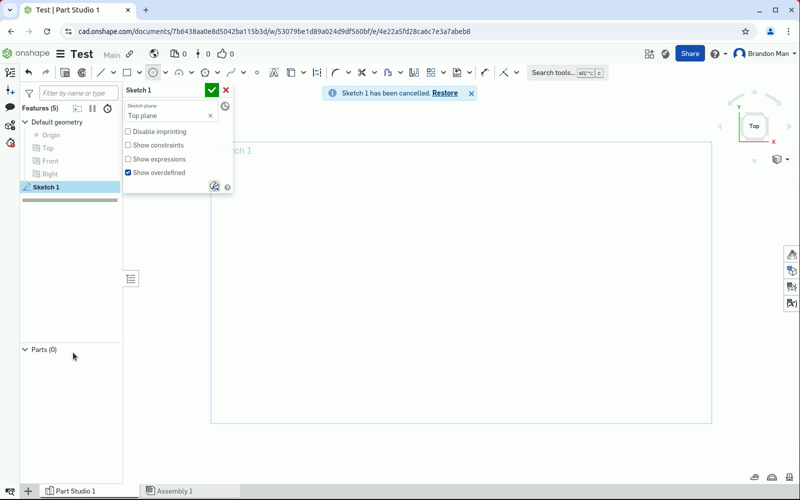
mouse_move(461, 282)
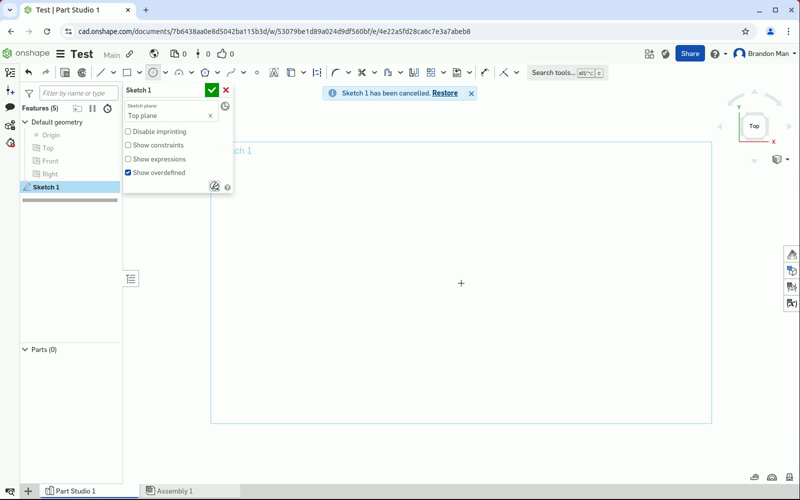
click(461, 282)
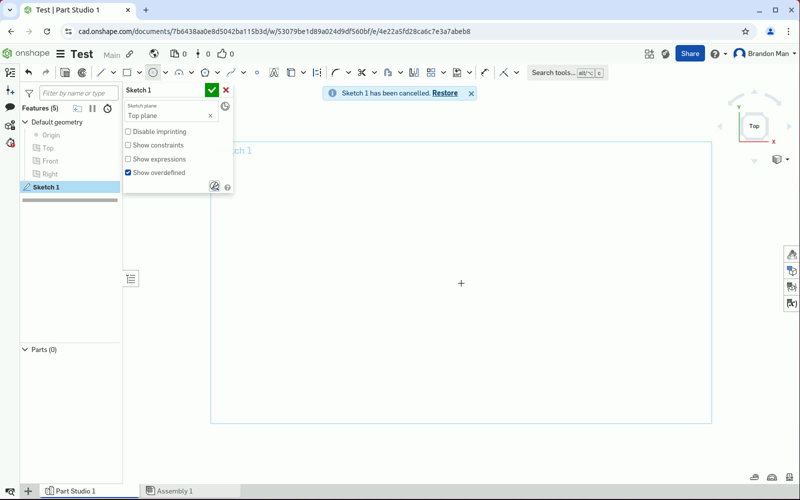
key_up(shift)
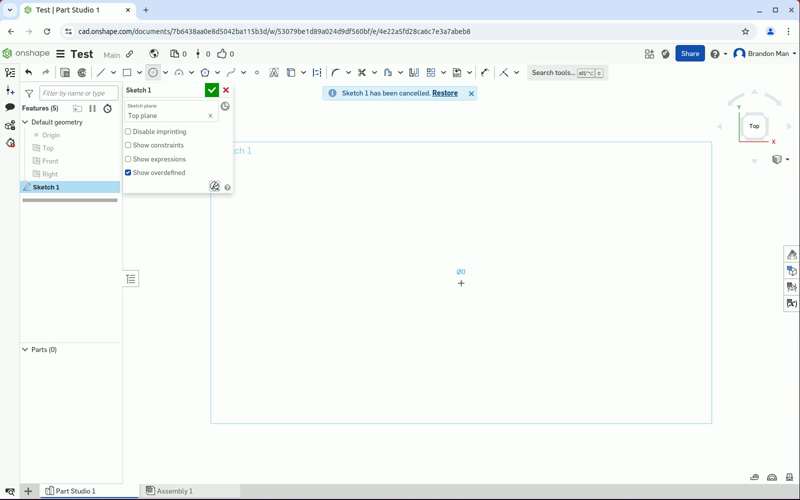
mouse_move(477, 282)
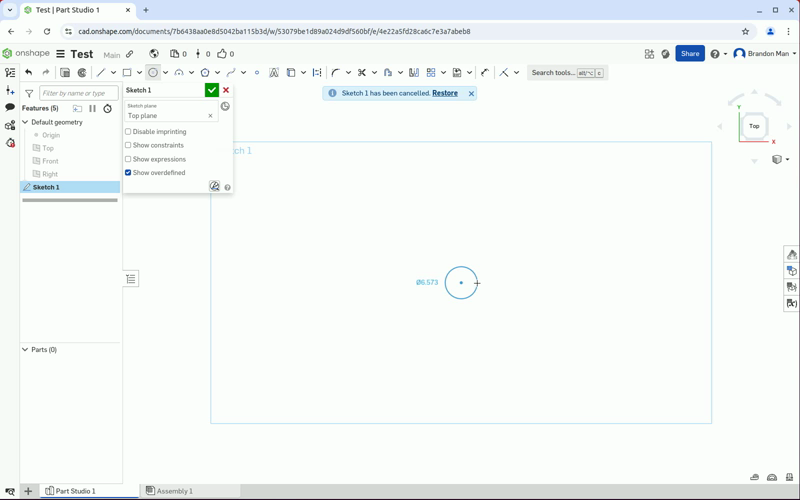
click(477, 282)
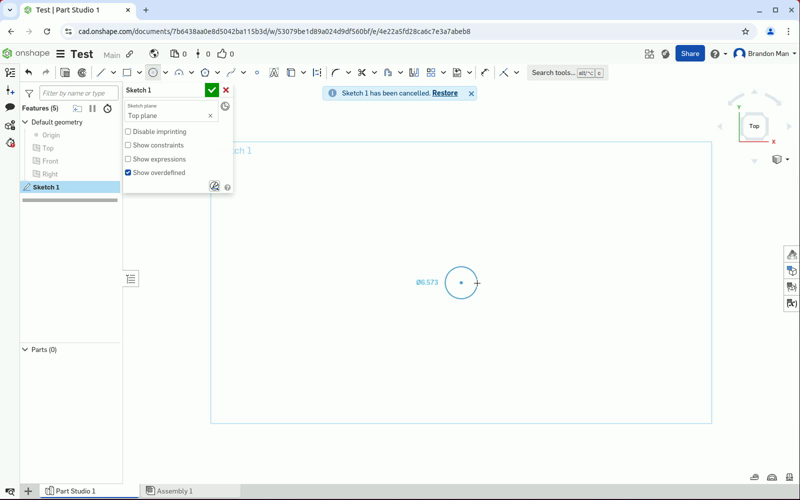
key(esc)
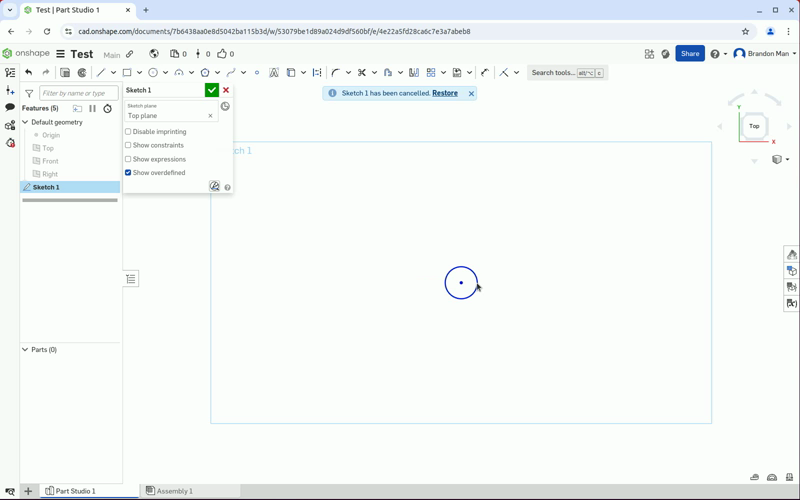
mouse_move(462, 295)
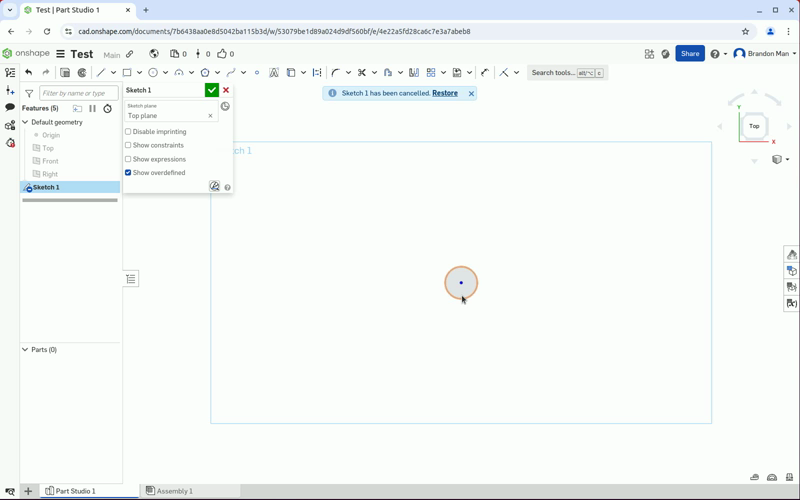
scroll(6)
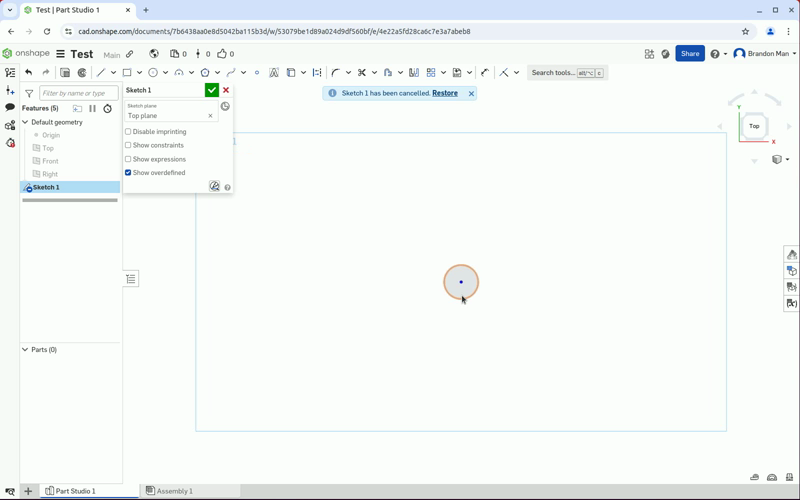
scroll(6)
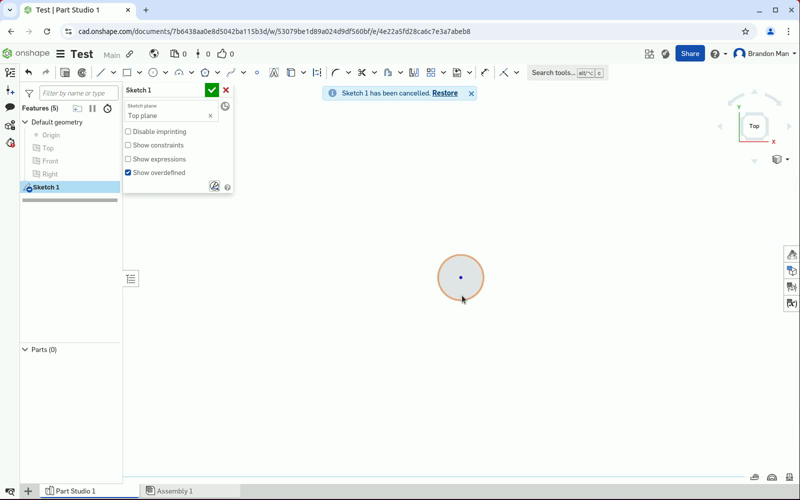
scroll(6)
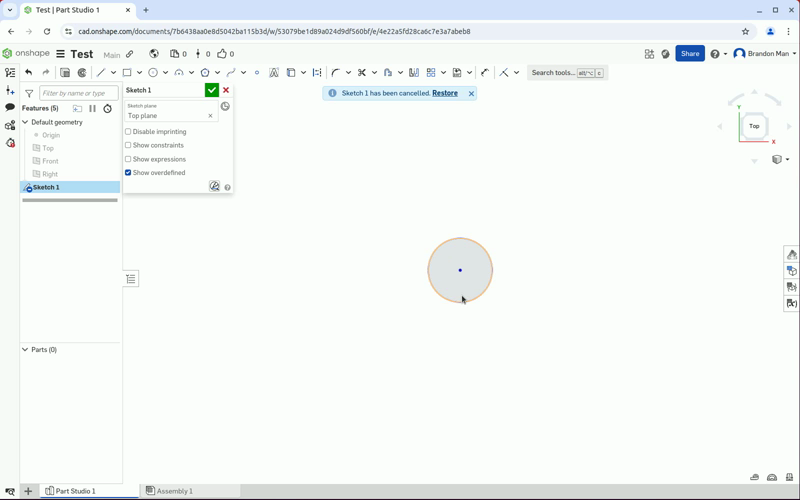
scroll(6)
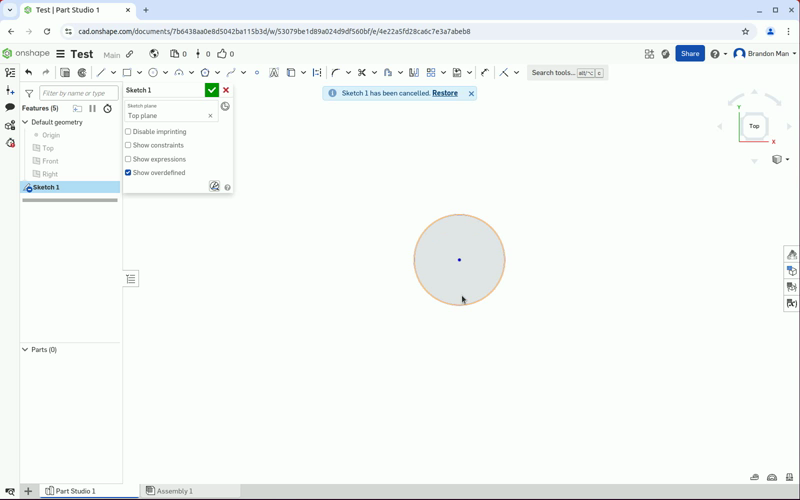
scroll(6)
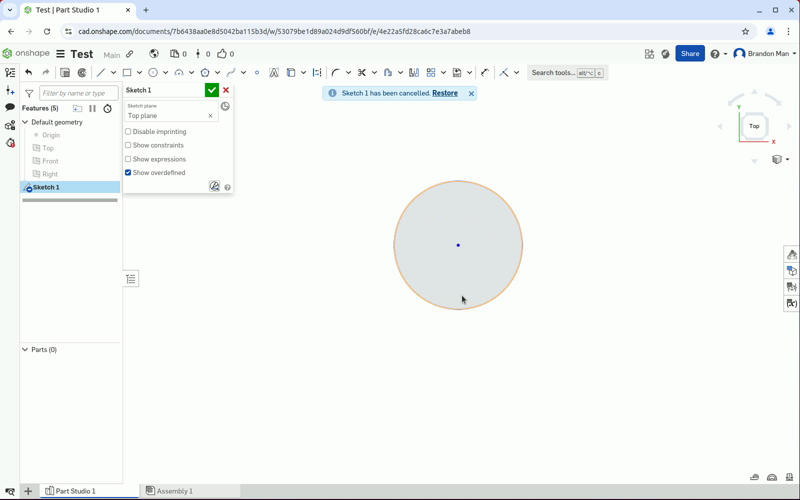
scroll(6)
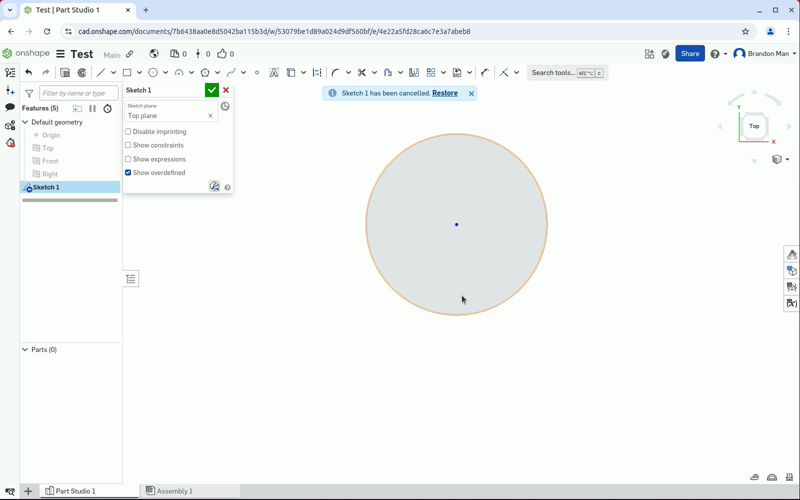
scroll(6)
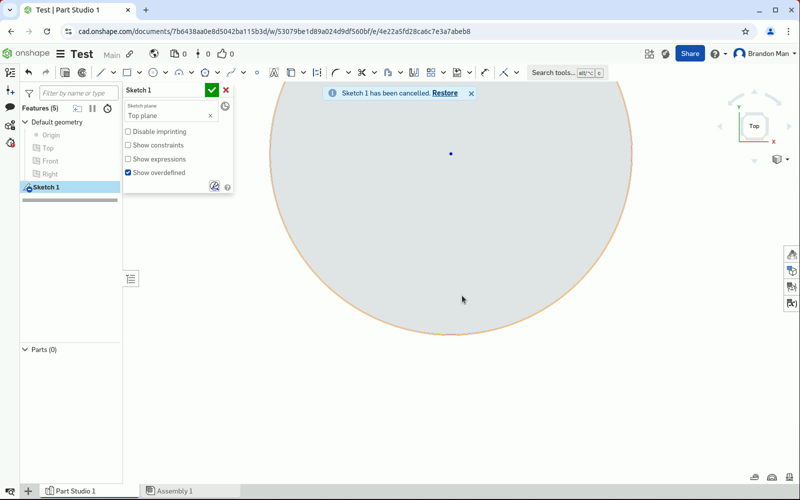
click(462, 295)
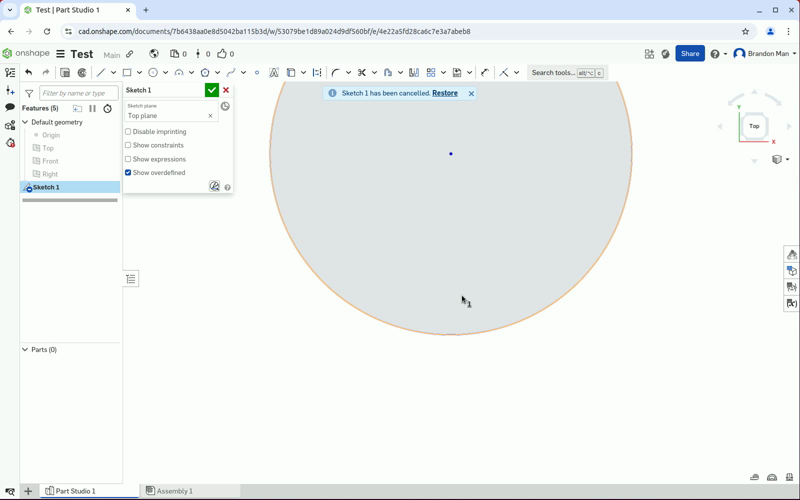
scroll(-6)
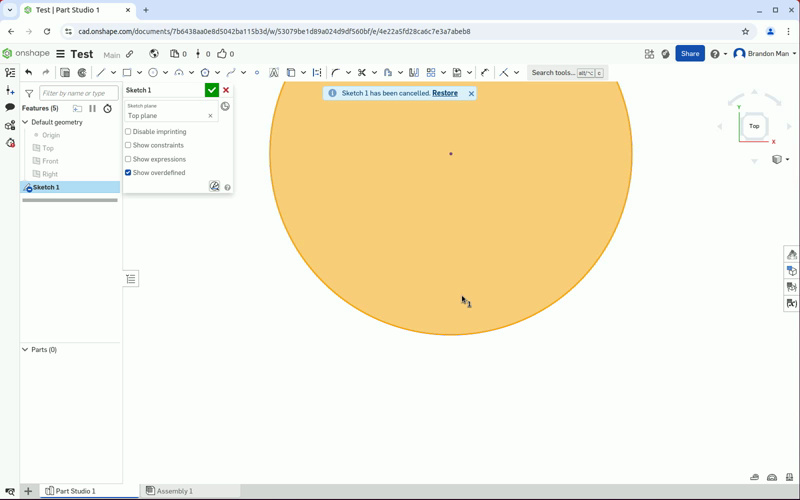
scroll(-6)
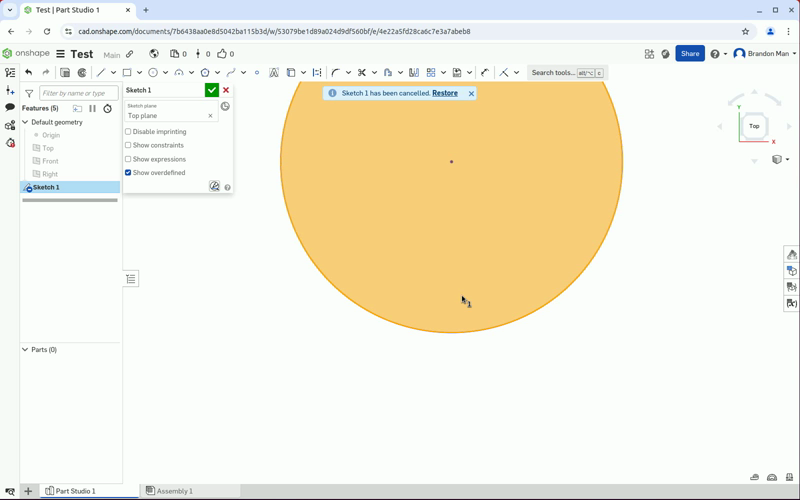
scroll(-6)
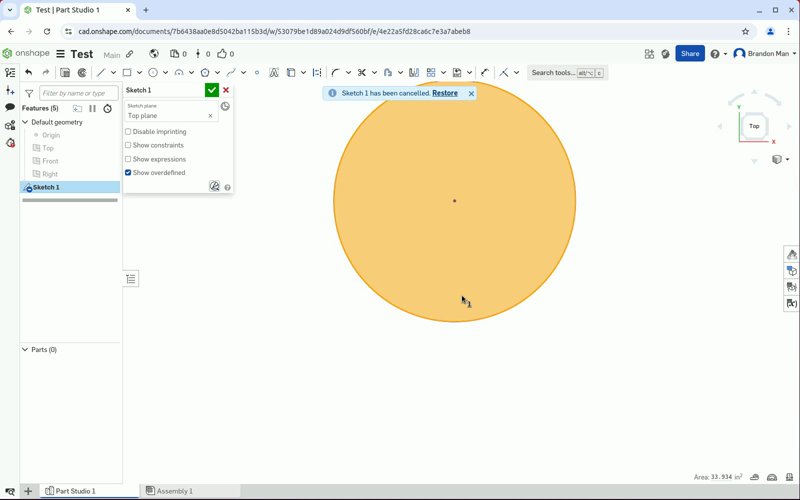
scroll(-6)
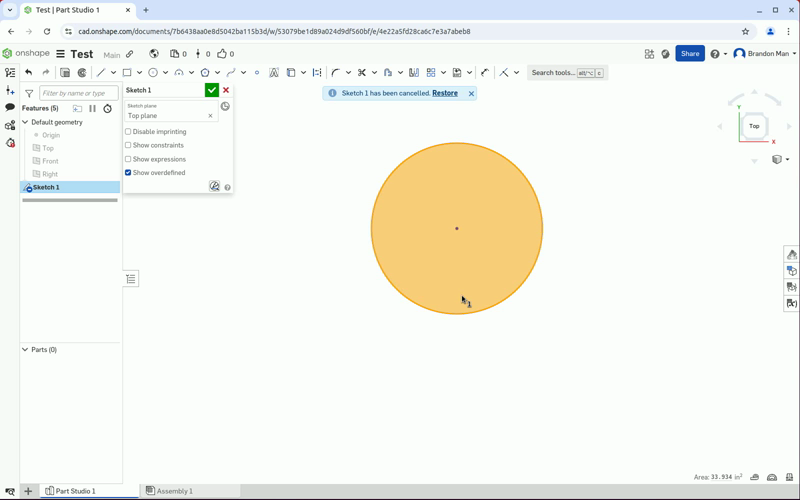
scroll(-6)
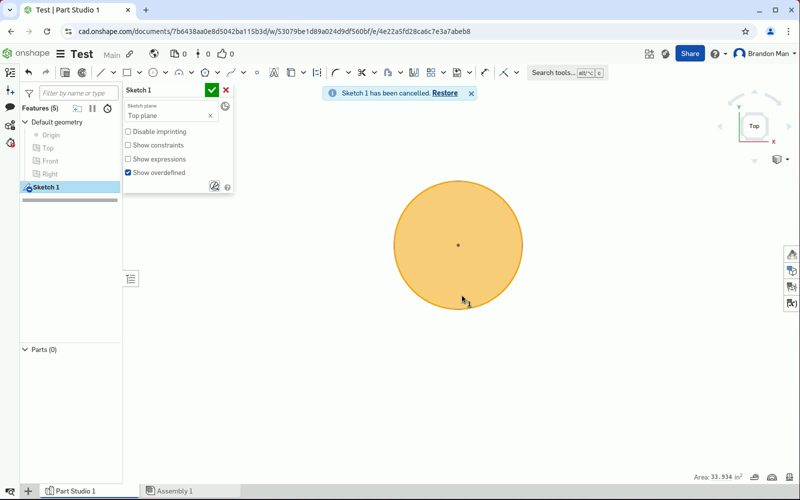
scroll(-6)
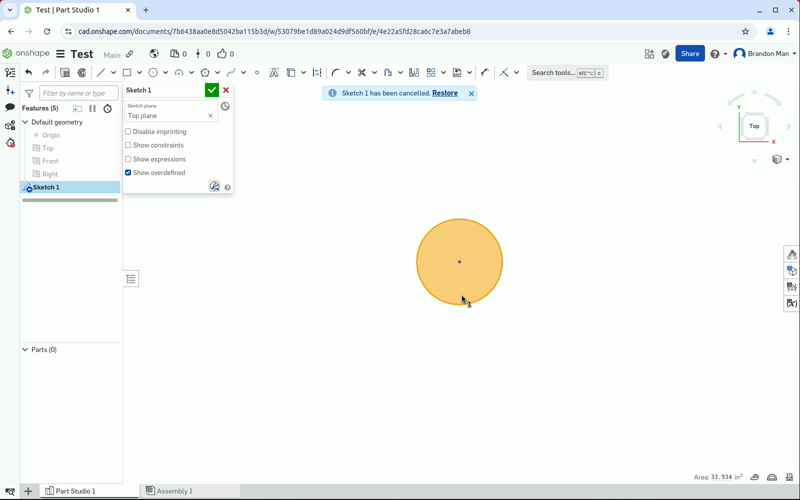
scroll(-6)
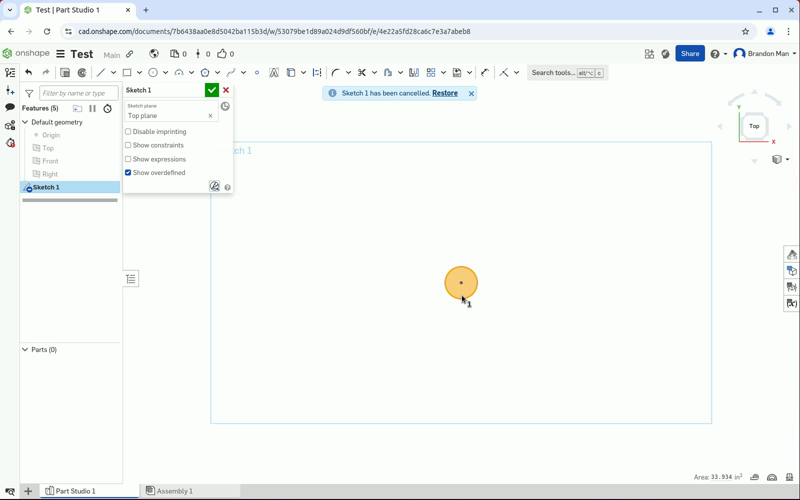
mouse_move(73, 352)
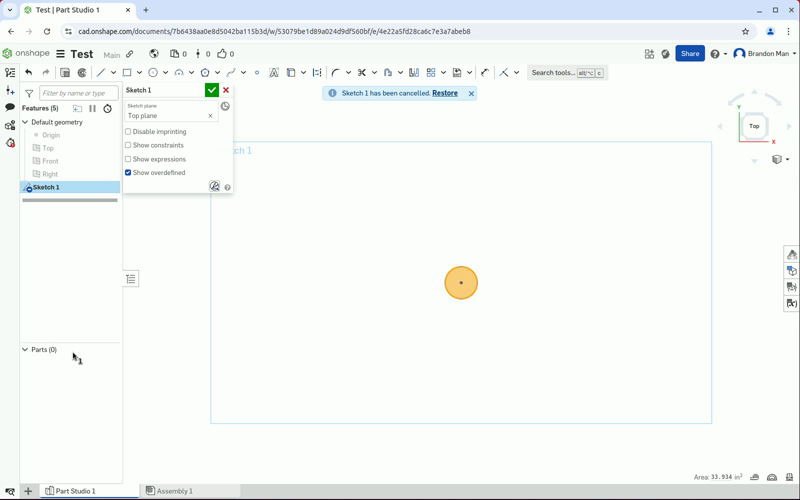
key(shift+y)
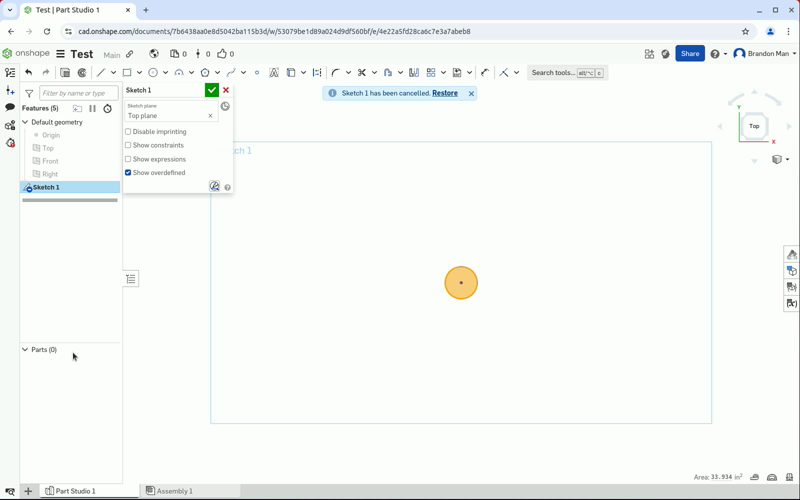
key(shift+e)
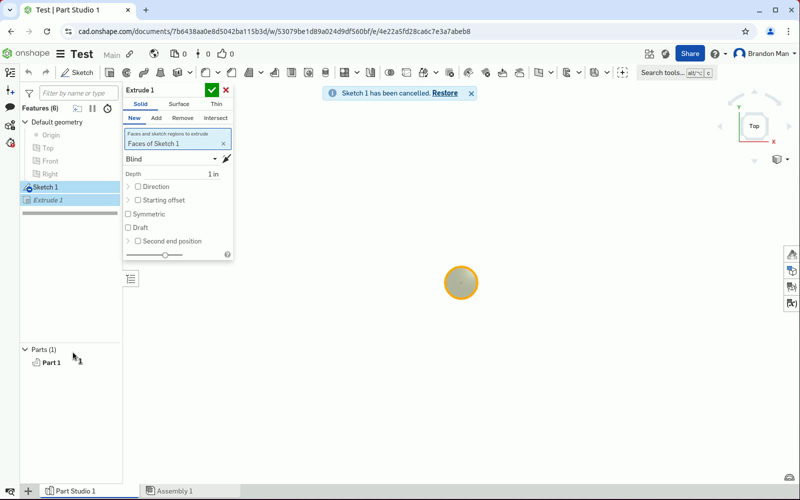
mouse_move(143, 106)
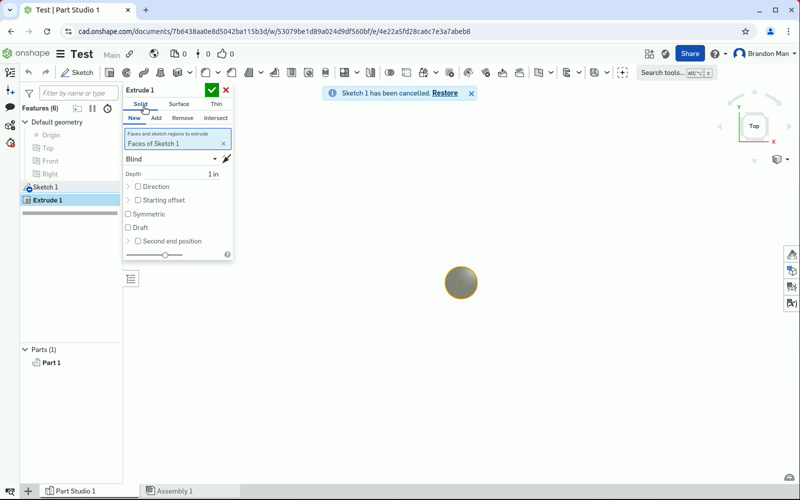
click(143, 106)
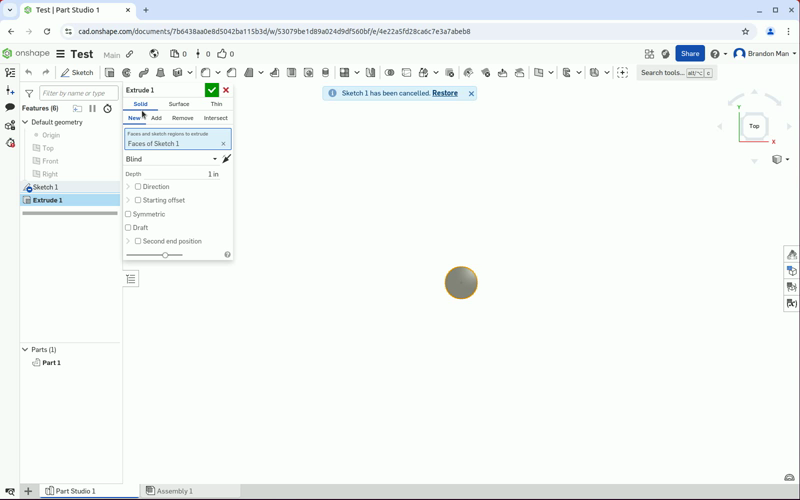
mouse_move(137, 120)
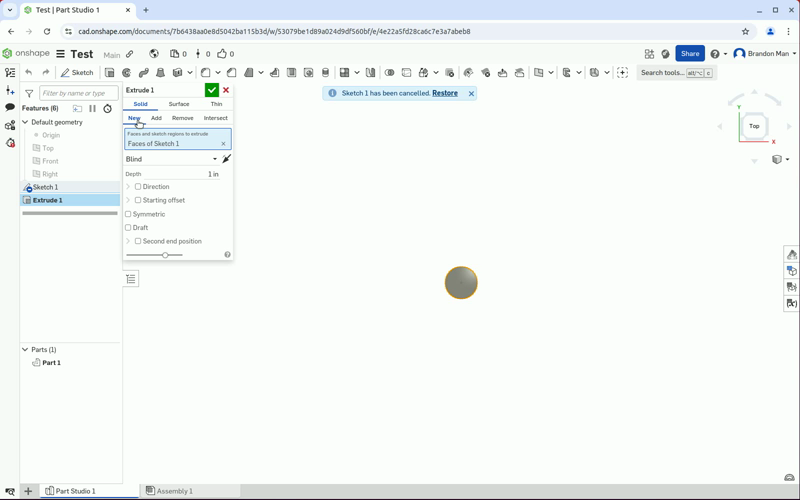
click(137, 120)
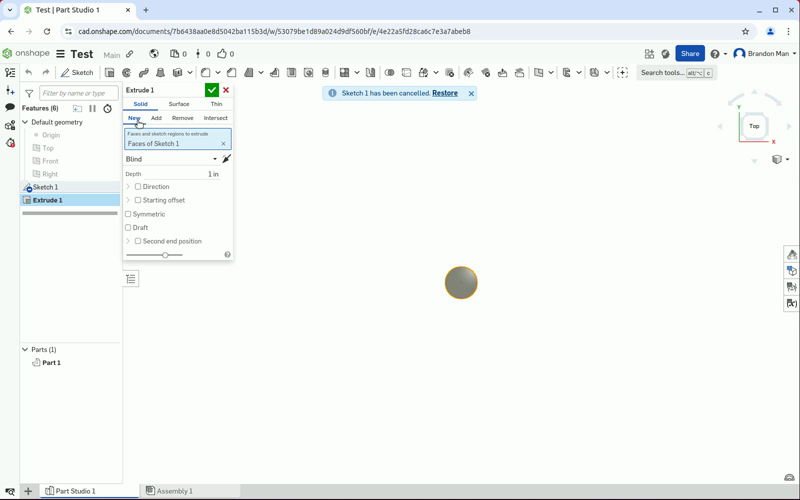
key(tab, 4)
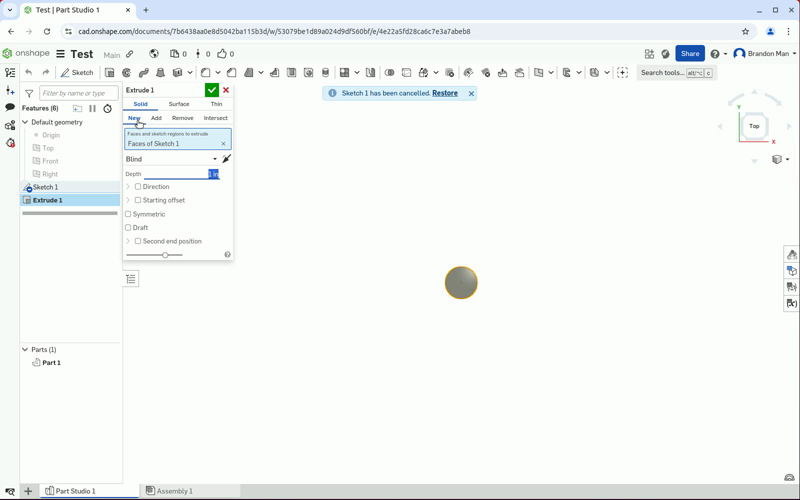
text(6.258)
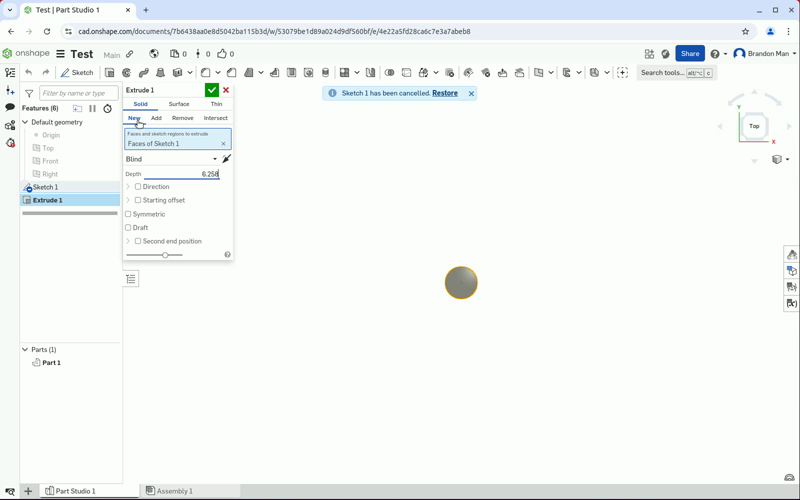
key(enter)
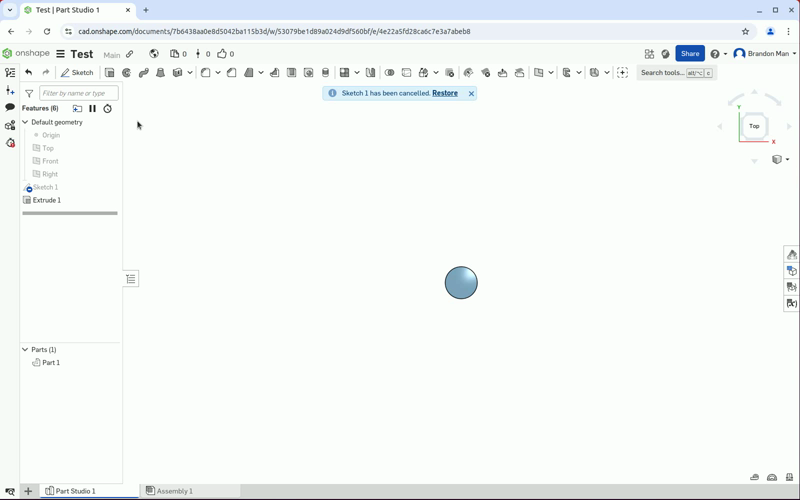
key(shift+h)
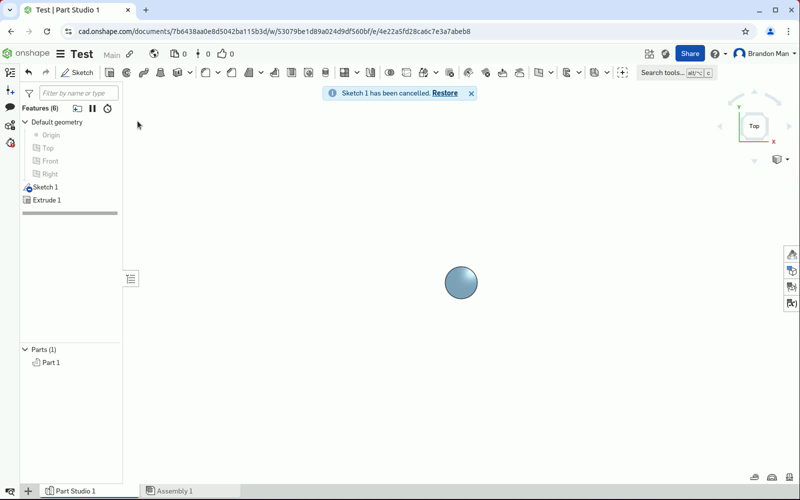
key(shift+h)
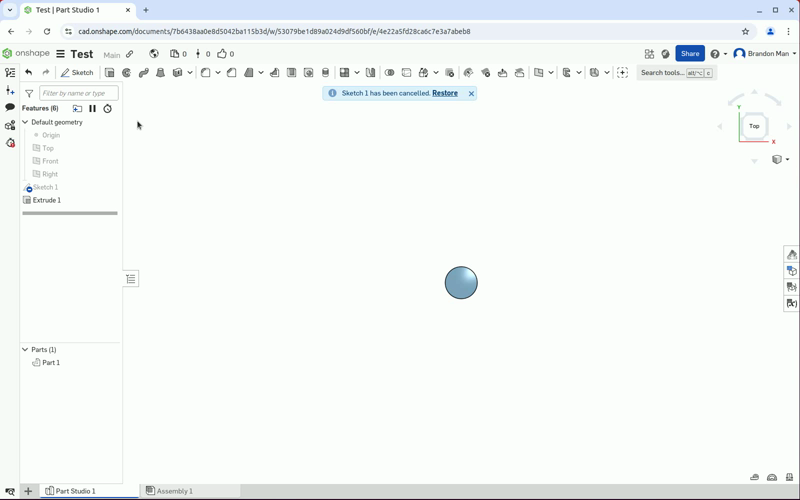
mouse_move(73, 189)
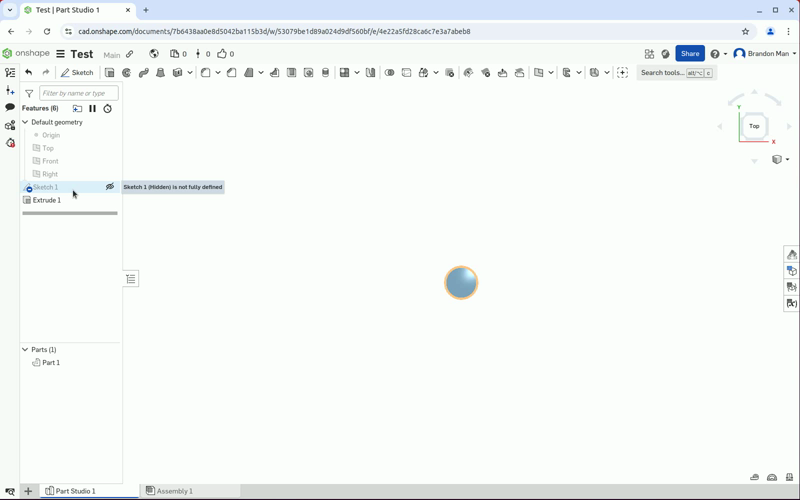
click(73, 189)
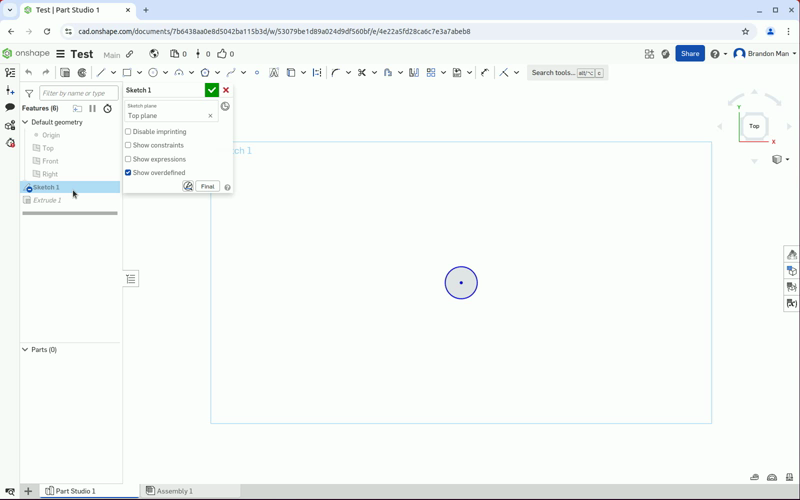
mouse_move(229, 92)
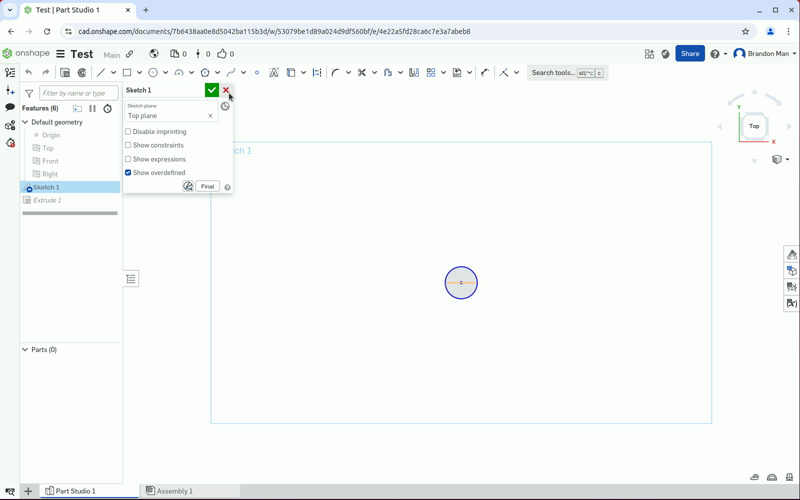
click(229, 92)
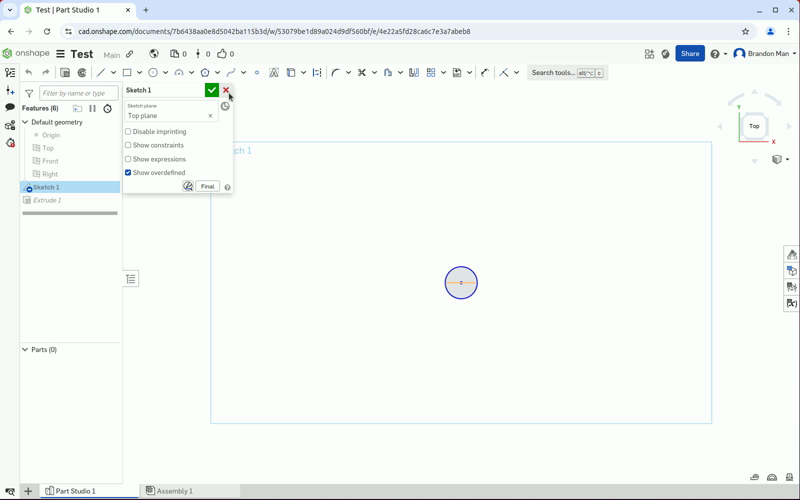
key(shift+s)
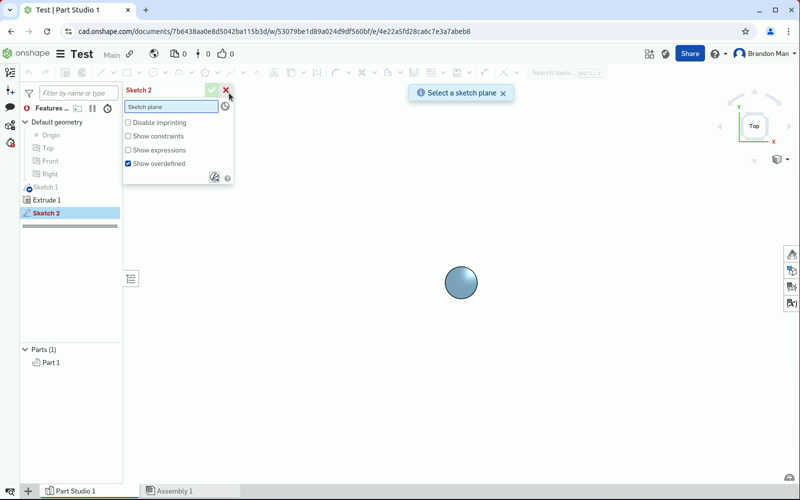
mouse_move(73, 150)
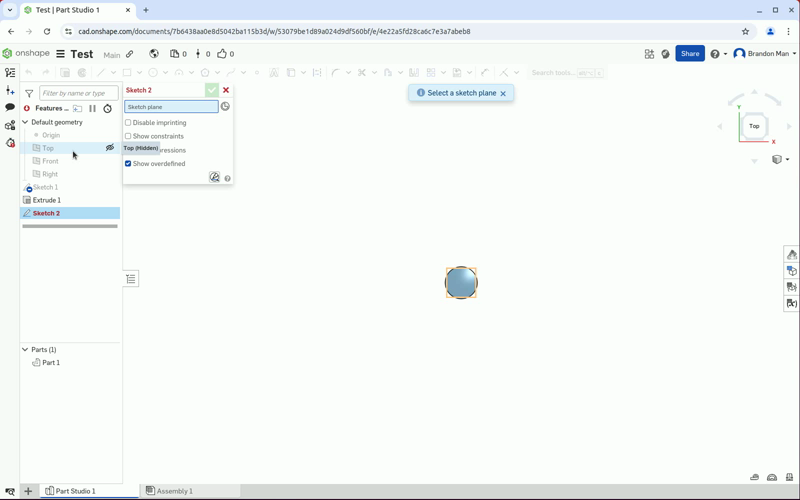
click(73, 150)
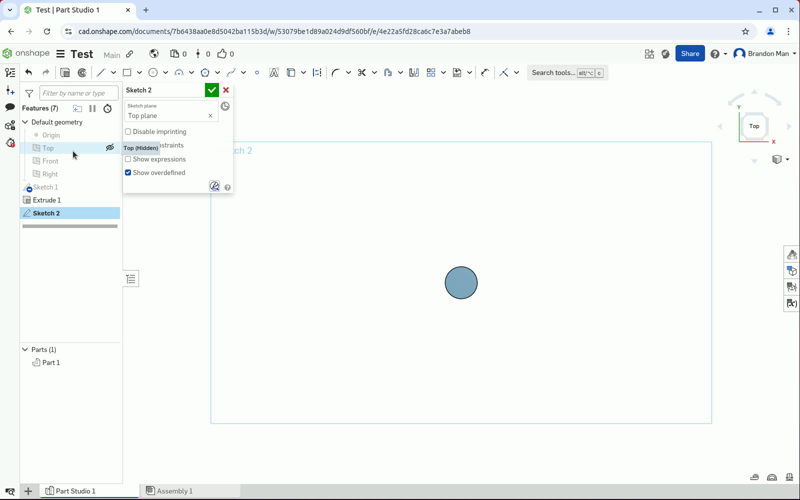
mouse_move(73, 352)
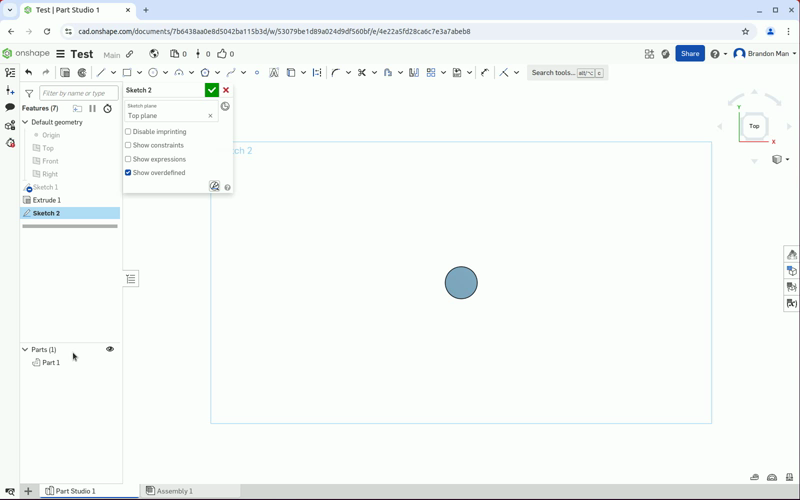
key(y)
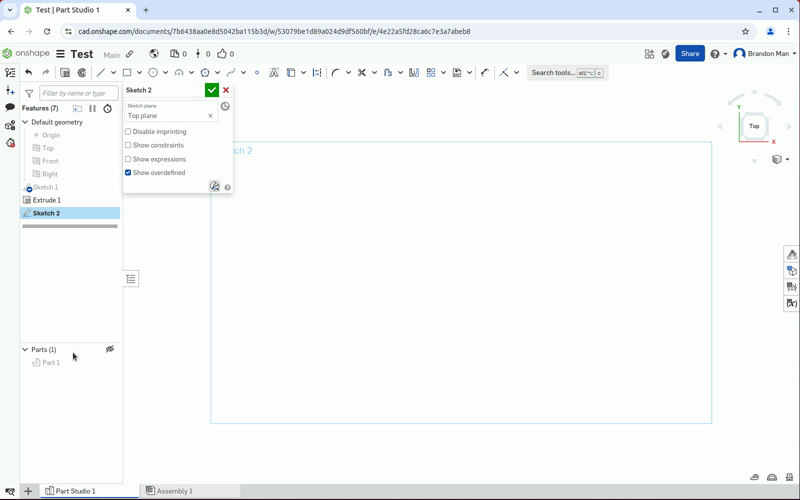
key(a)
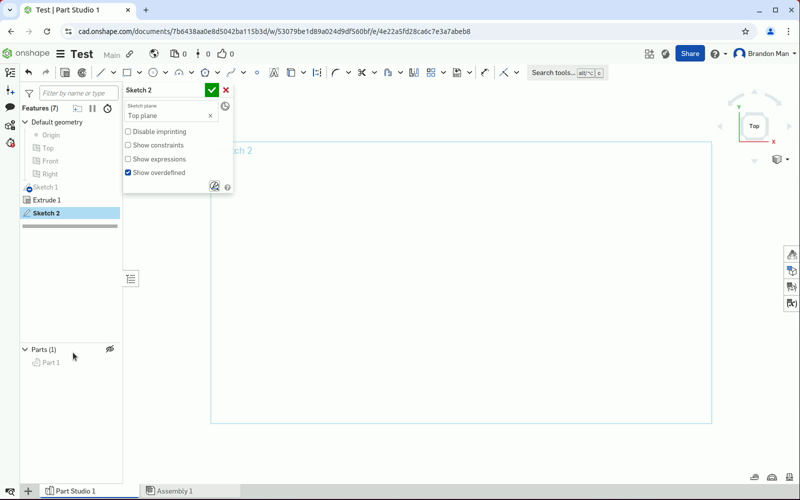
key_down(shift)
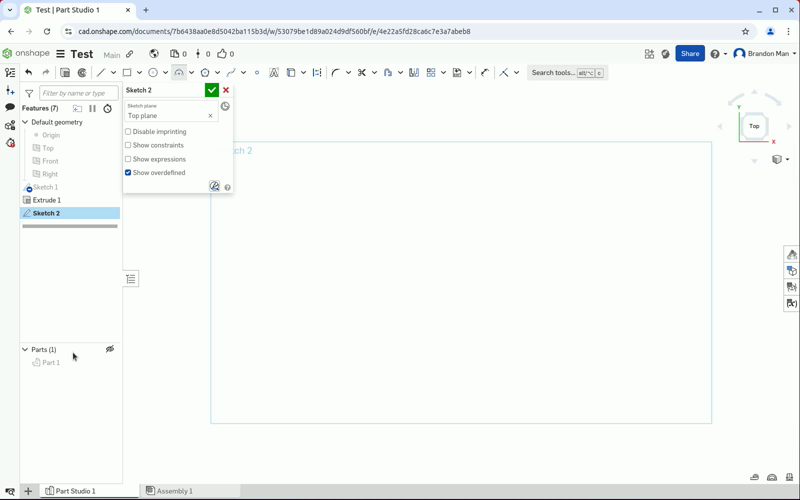
mouse_move(474, 225)
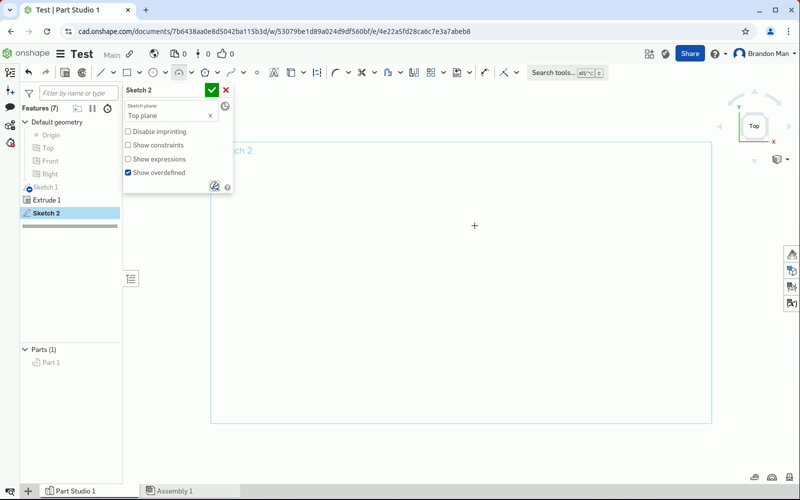
click(474, 225)
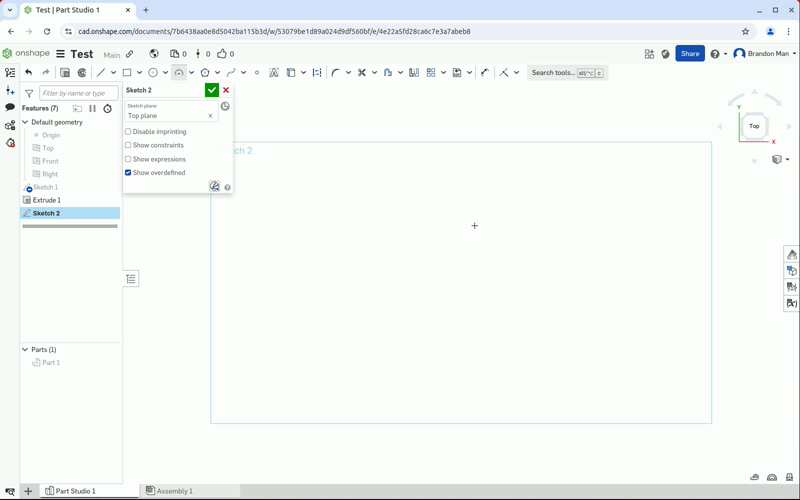
key_up(shift)
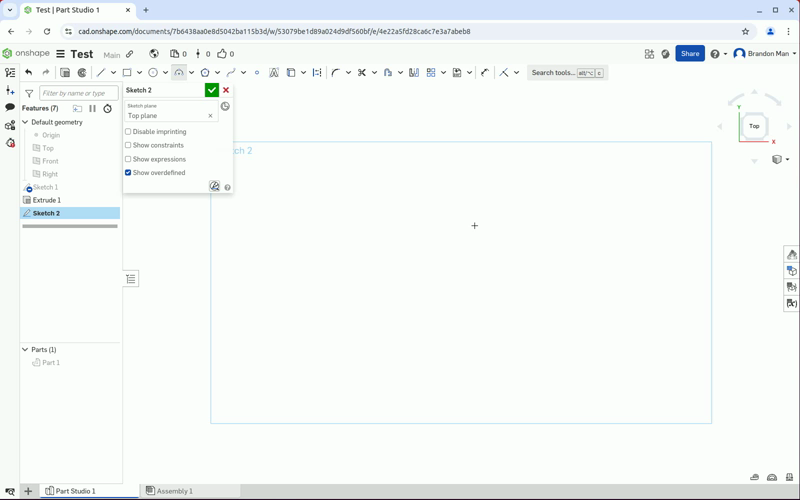
key_down(shift)
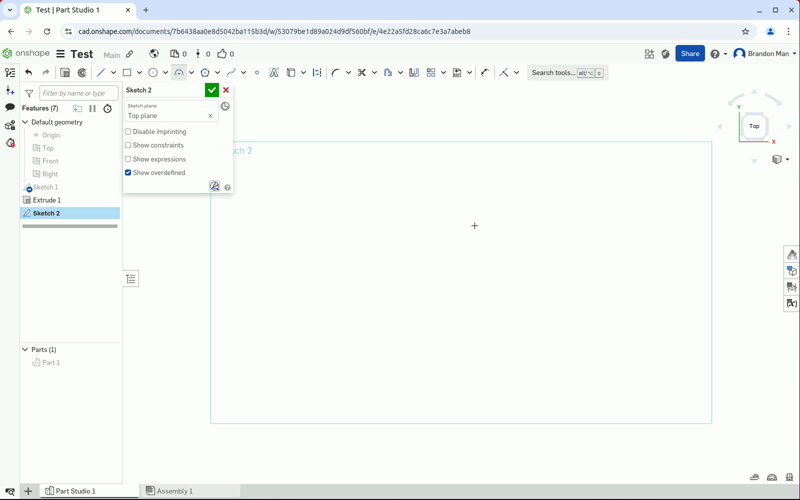
mouse_move(480, 231)
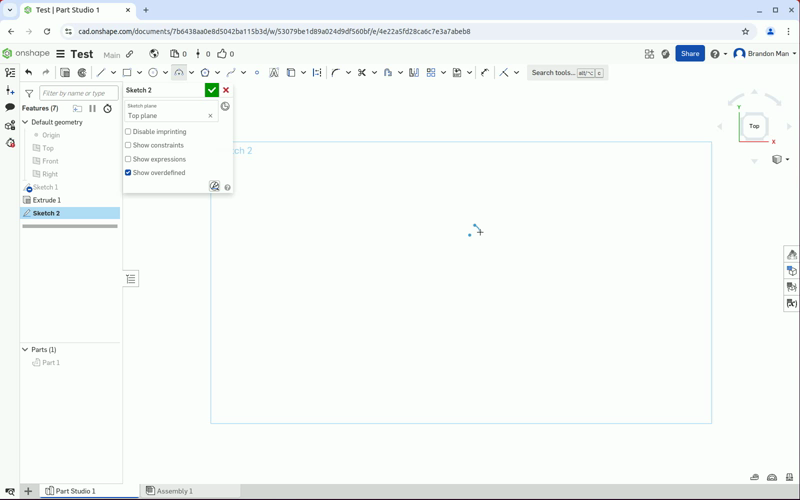
click(480, 231)
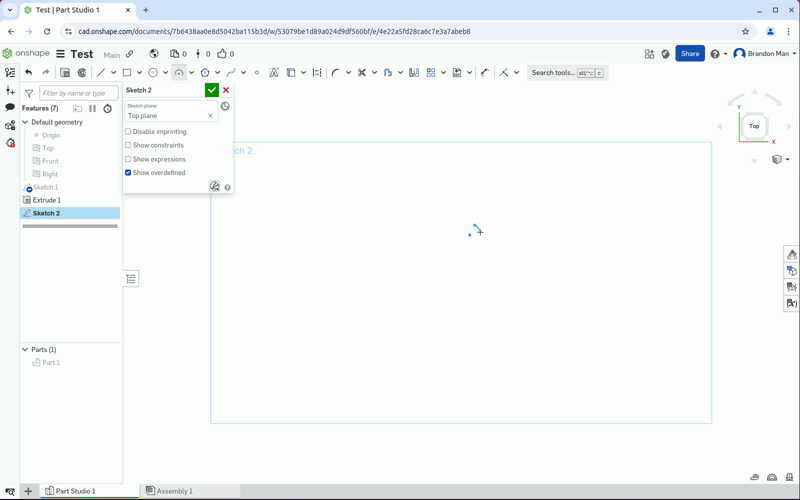
mouse_move(476, 229)
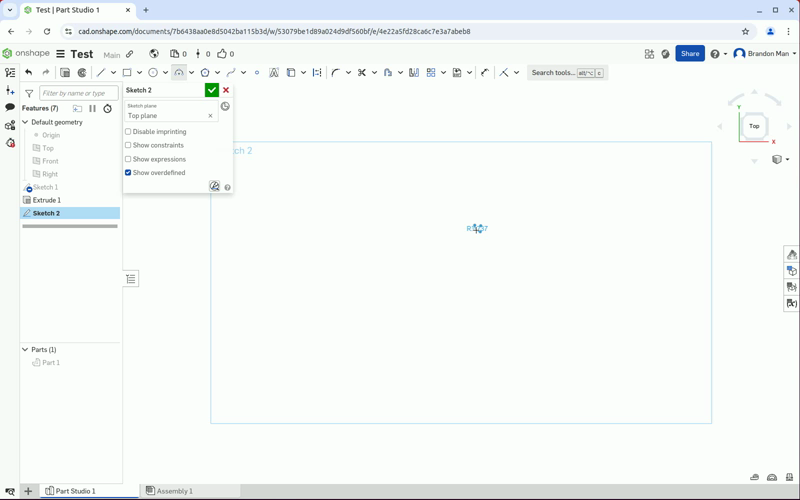
click(476, 229)
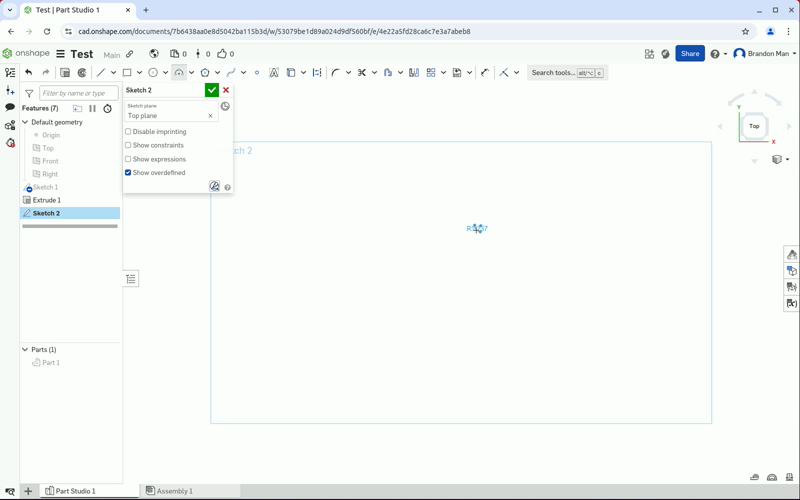
key_up(shift)
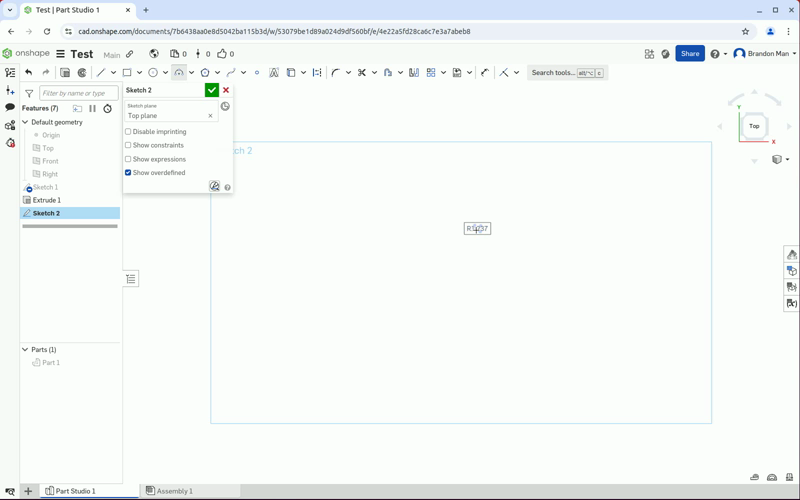
key(esc)
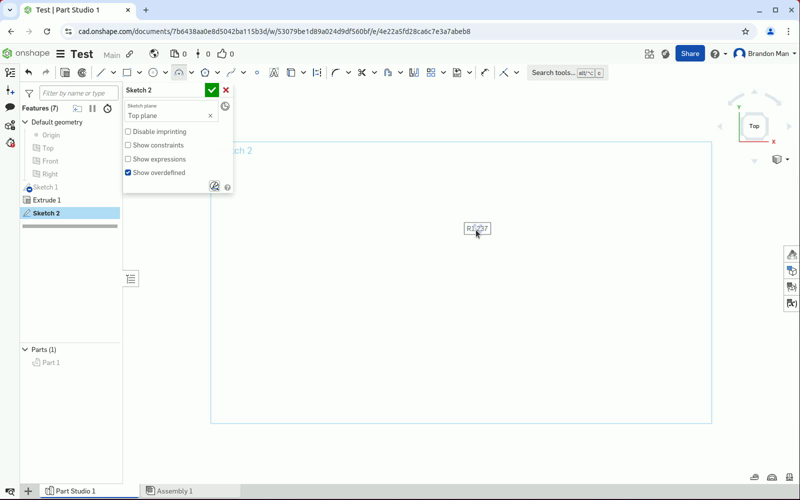
key(l)
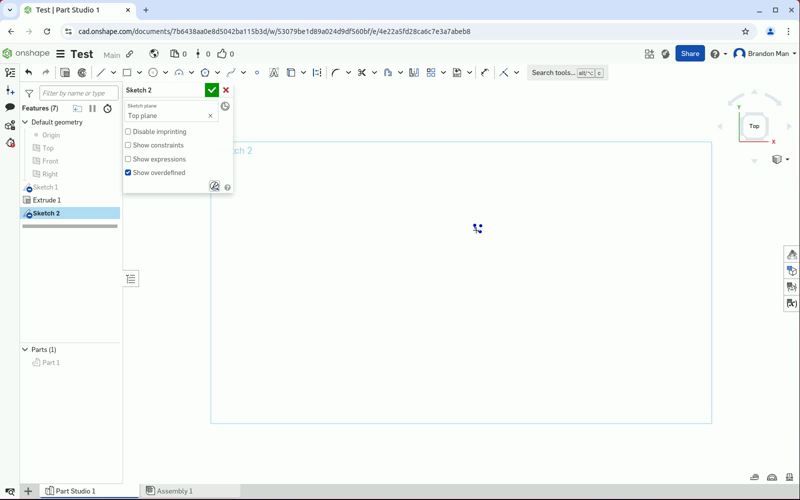
mouse_move(480, 231)
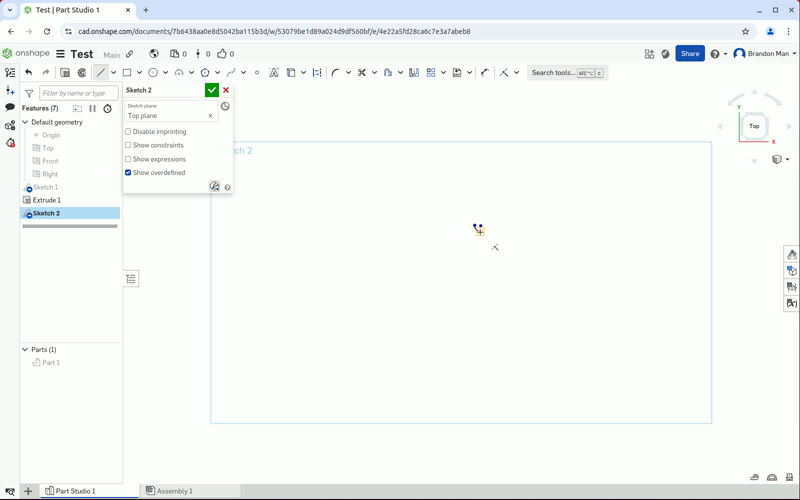
click(480, 231)
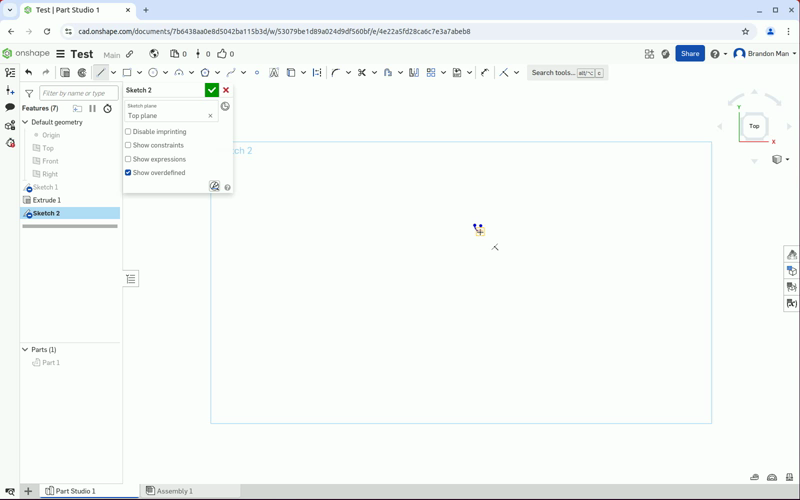
key_down(shift)
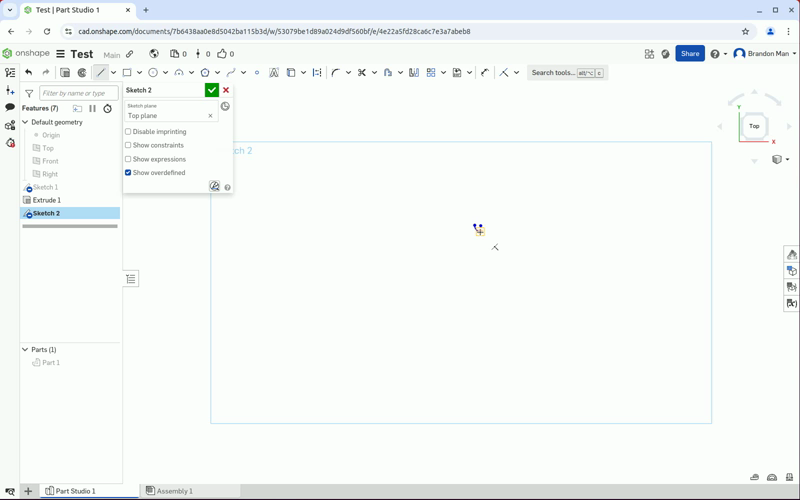
mouse_move(510, 231)
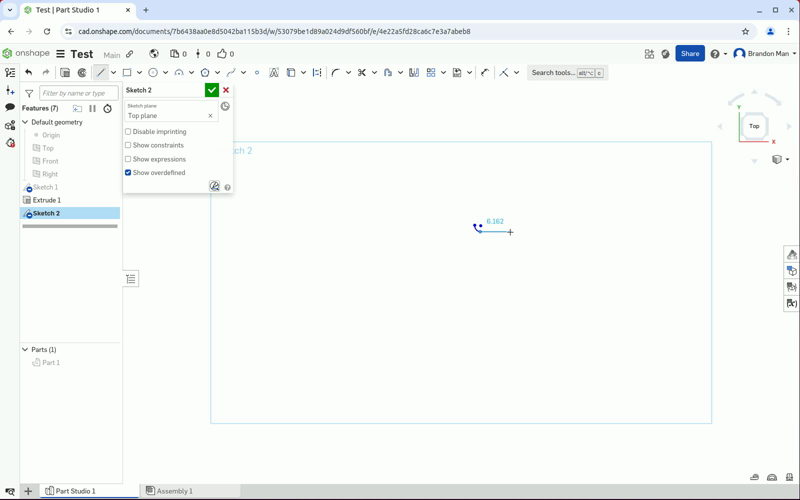
mouse_move(484, 177)
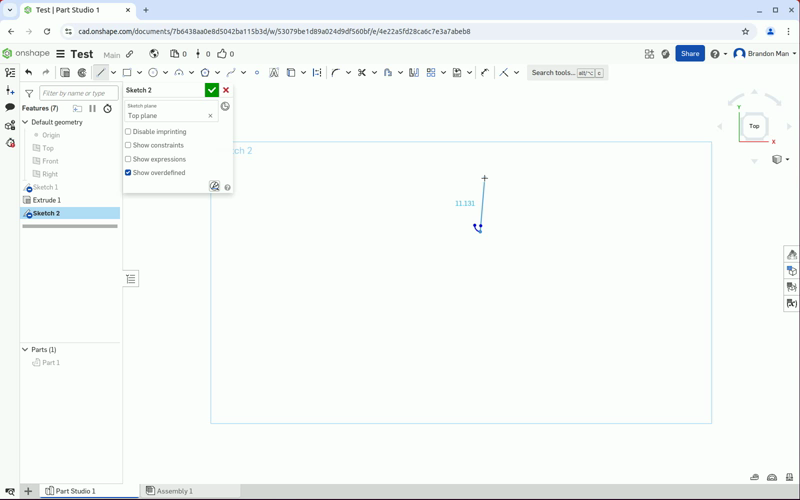
click(484, 177)
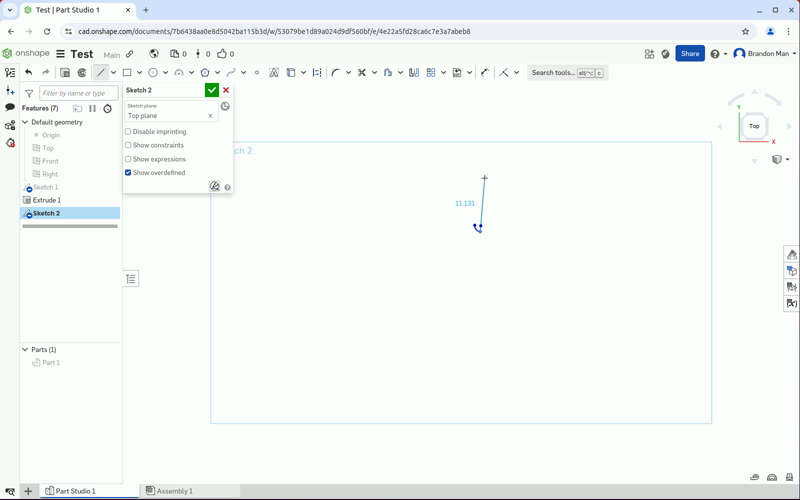
key_up(shift)
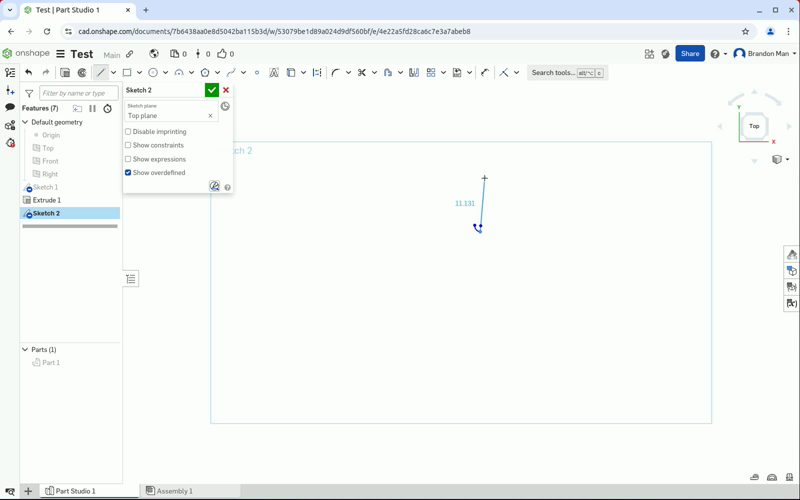
key(esc)
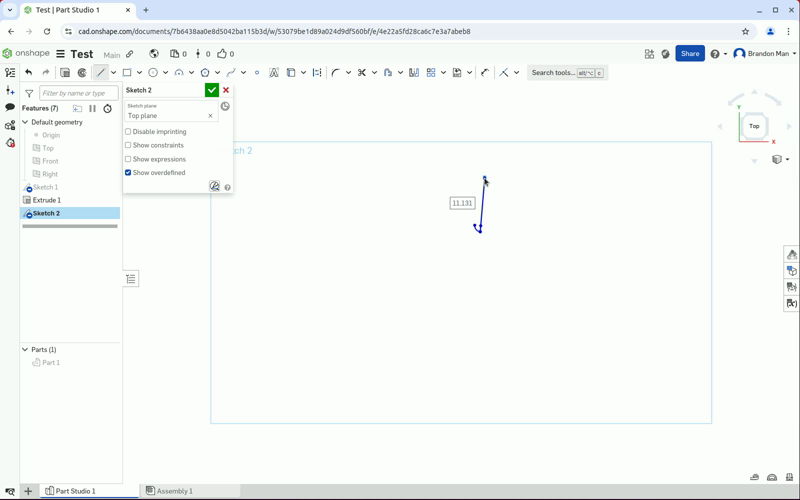
key(a)
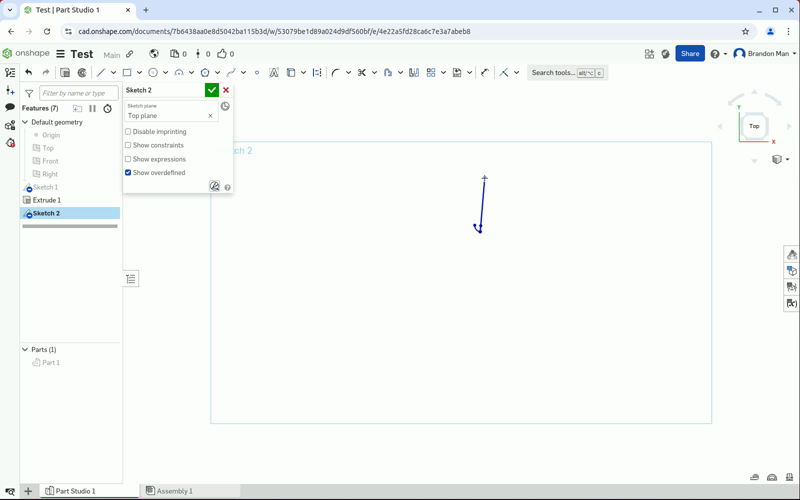
mouse_move(484, 177)
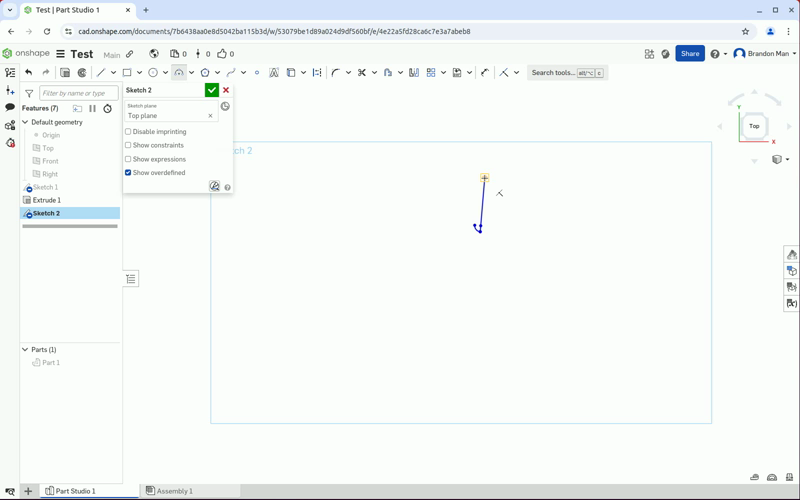
click(484, 177)
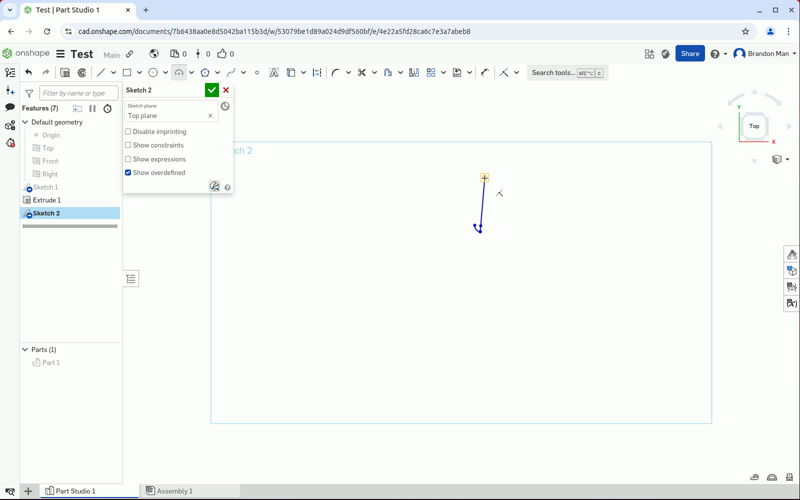
key_down(shift)
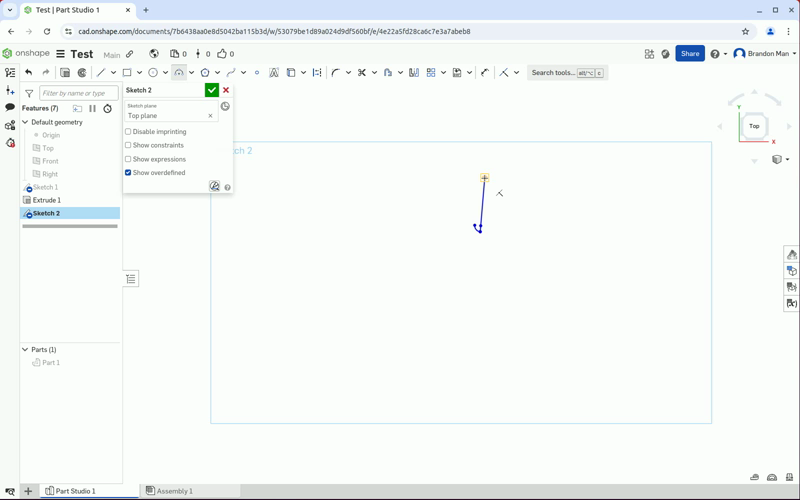
mouse_move(479, 169)
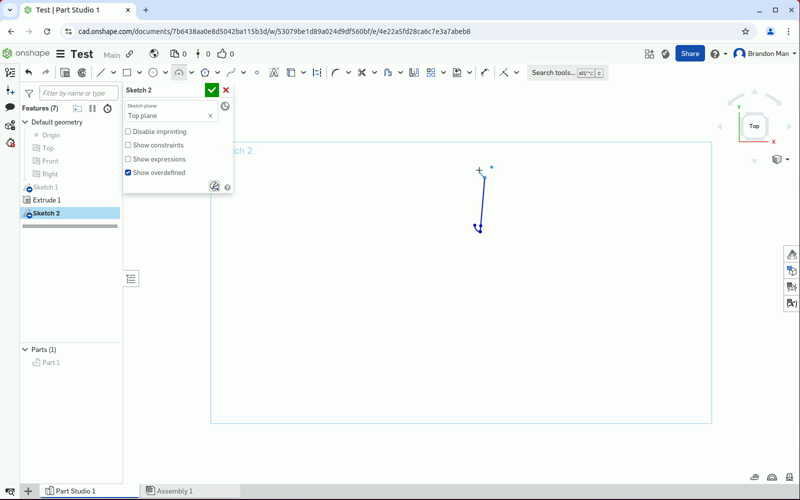
click(479, 169)
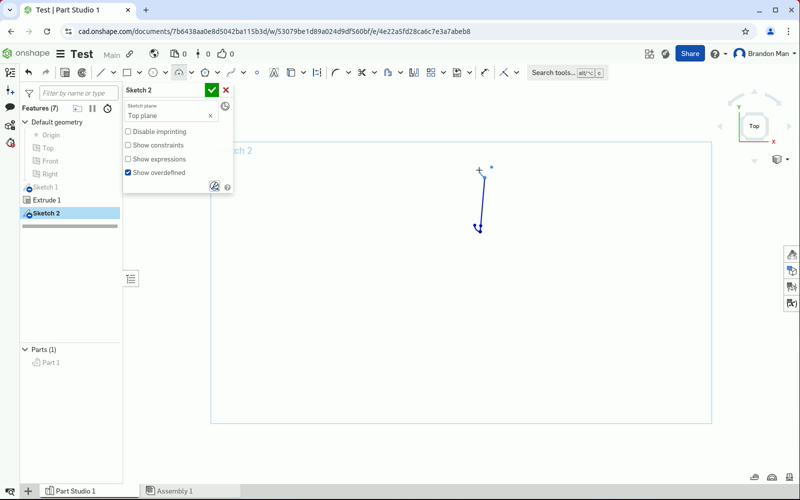
mouse_move(483, 172)
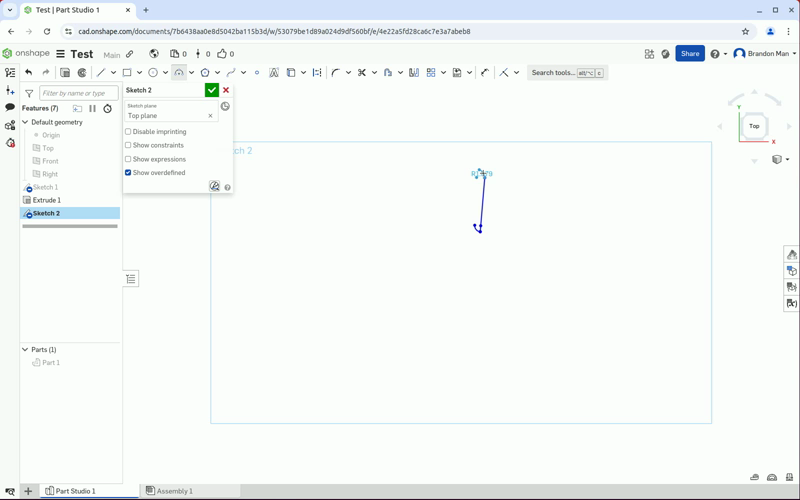
click(483, 172)
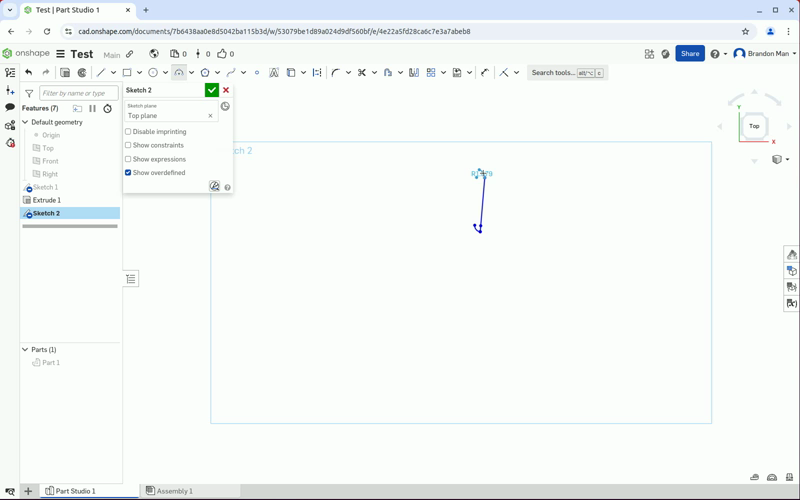
key_up(shift)
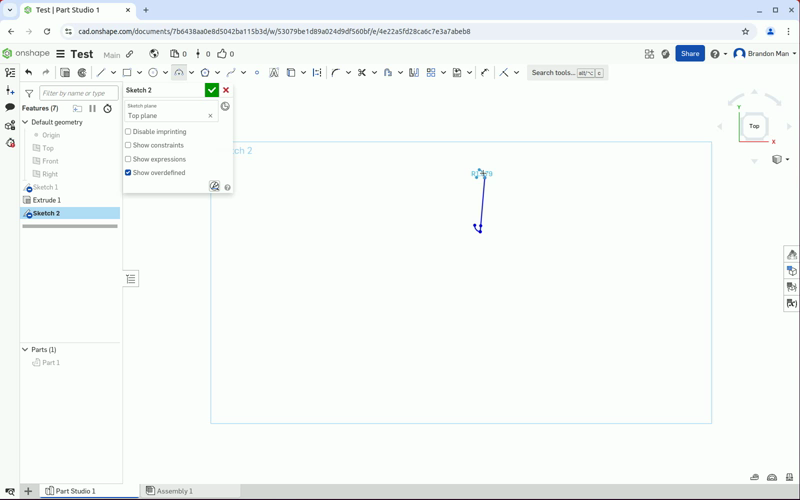
key(esc)
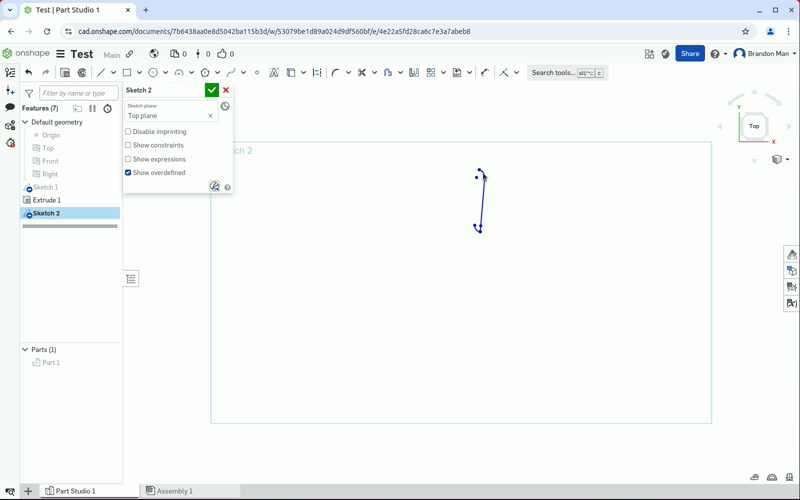
key(l)
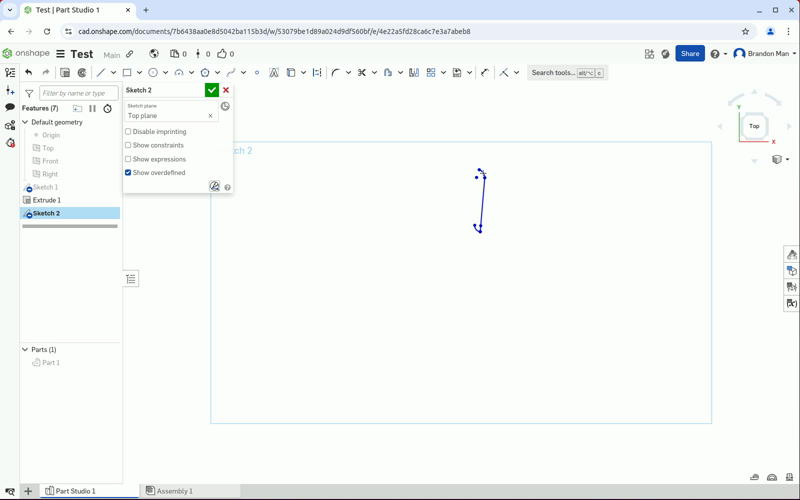
mouse_move(479, 169)
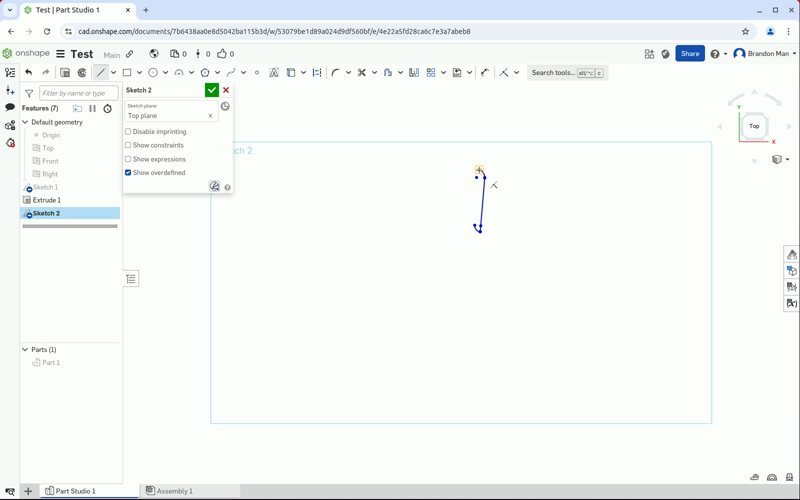
click(479, 169)
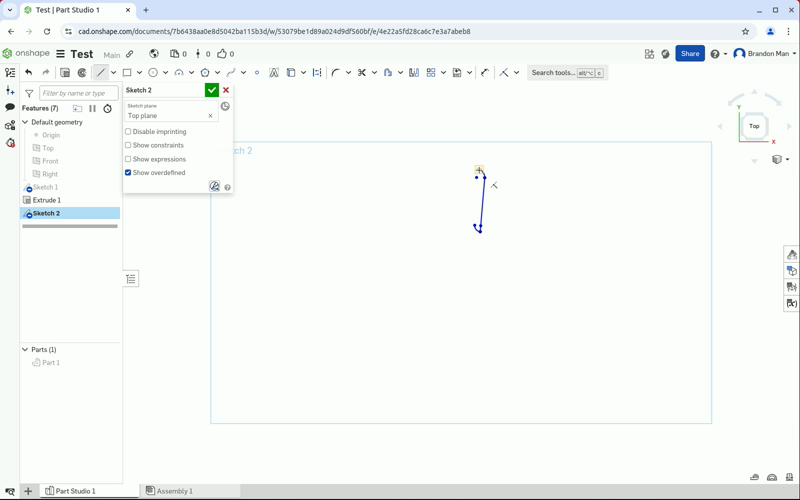
mouse_move(509, 169)
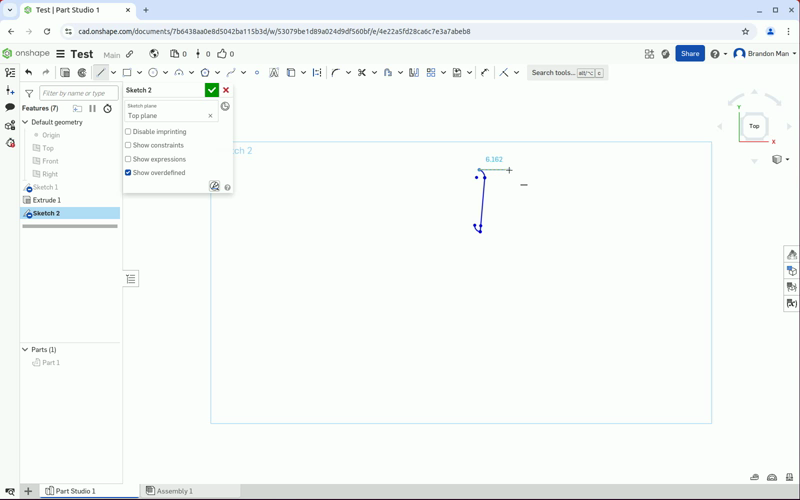
key_down(shift)
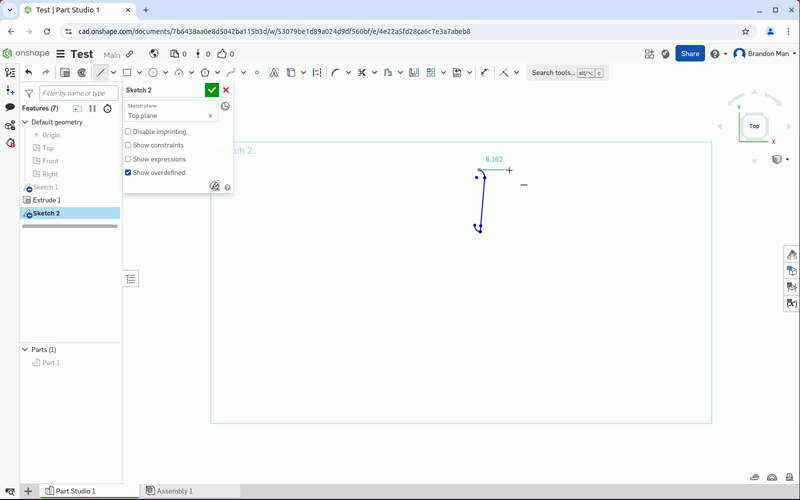
mouse_move(474, 225)
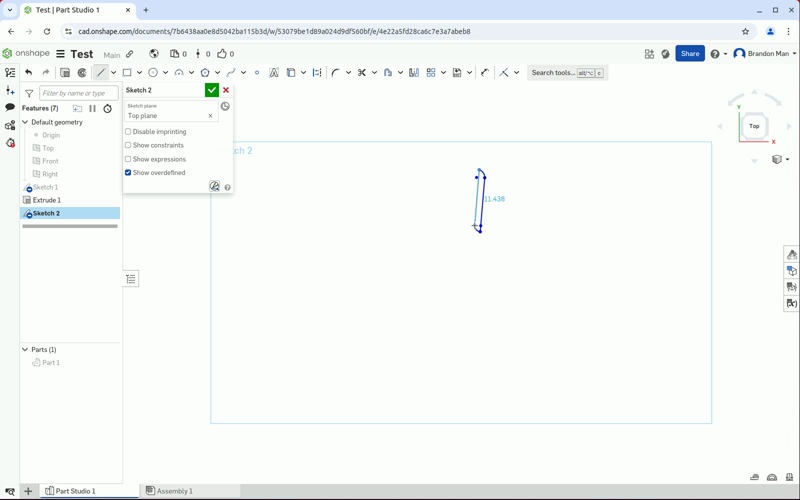
key_up(shift)
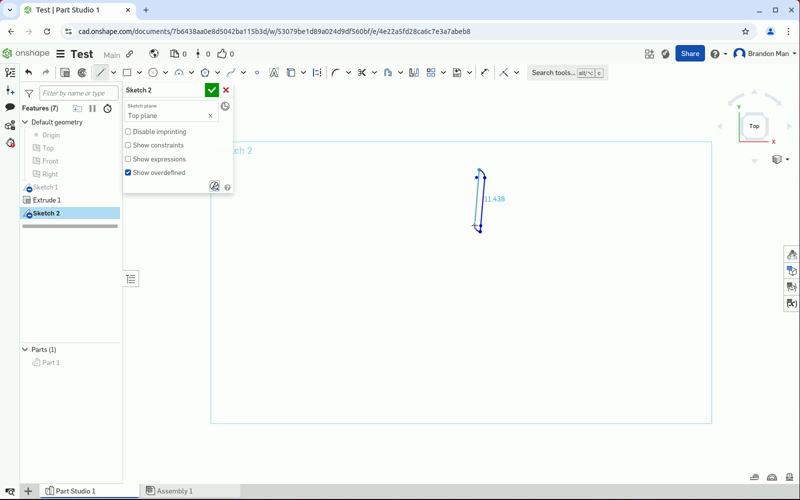
click(474, 225)
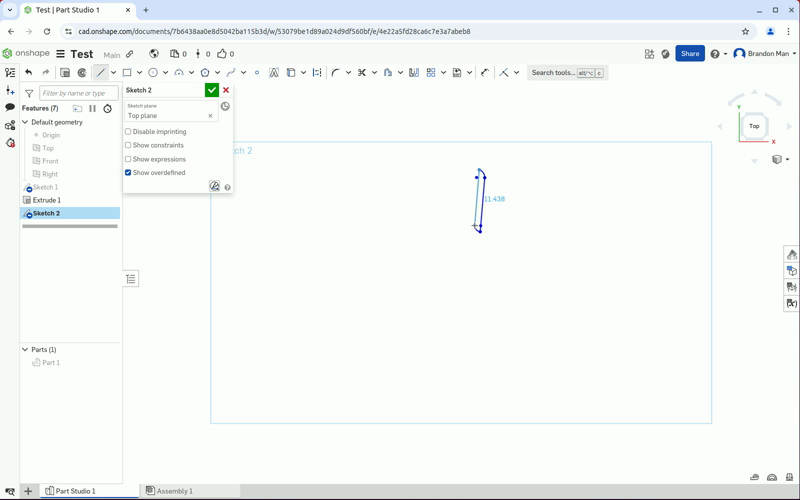
key(esc)
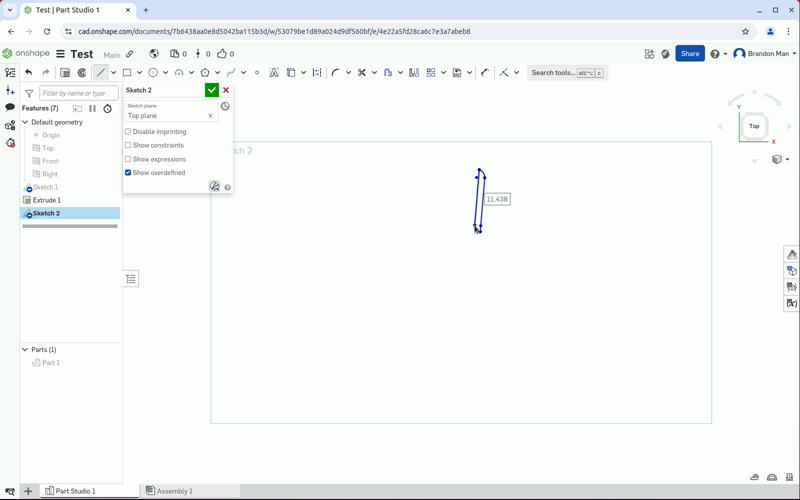
mouse_move(481, 209)
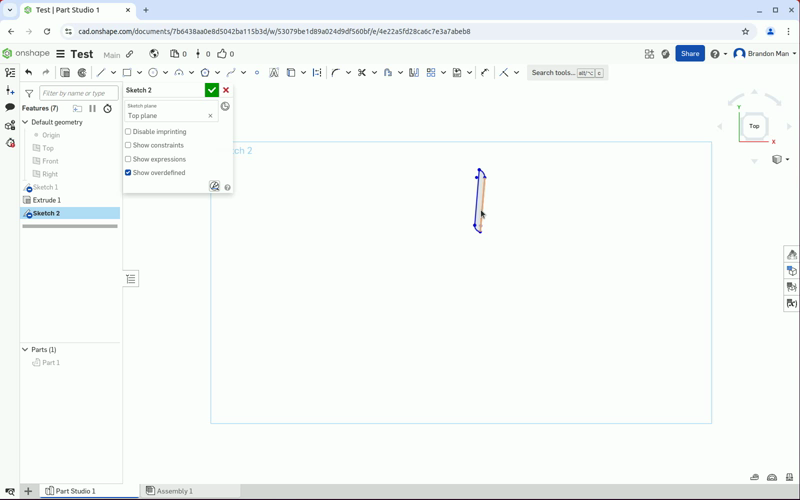
scroll(6)
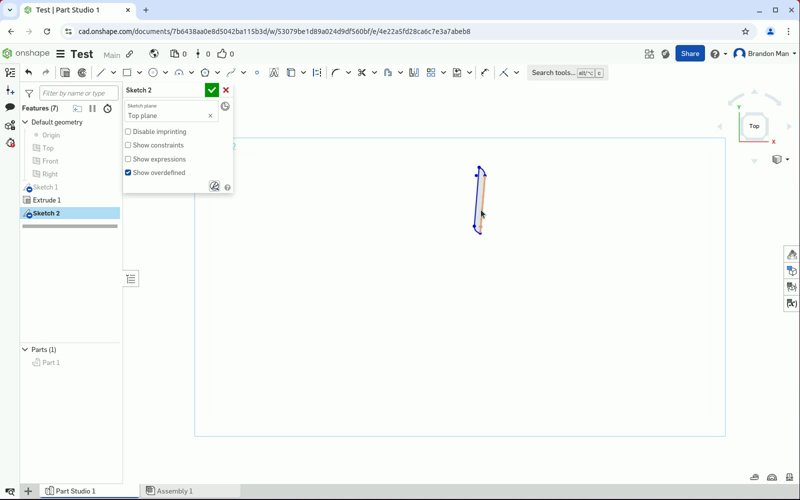
scroll(6)
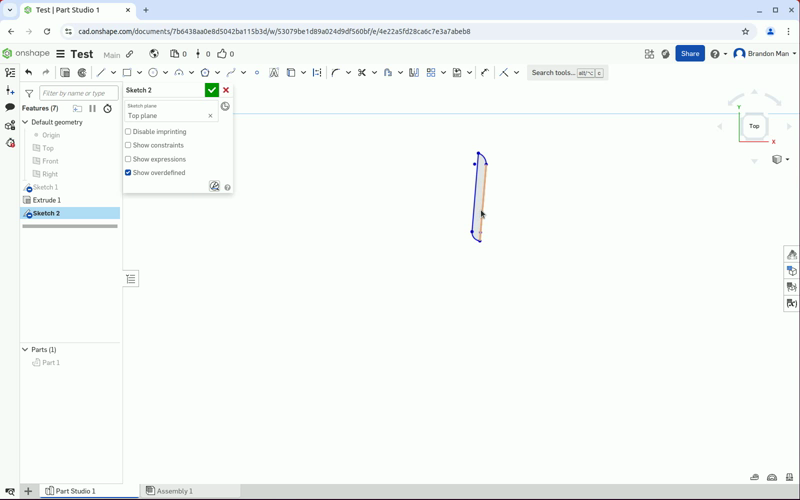
scroll(6)
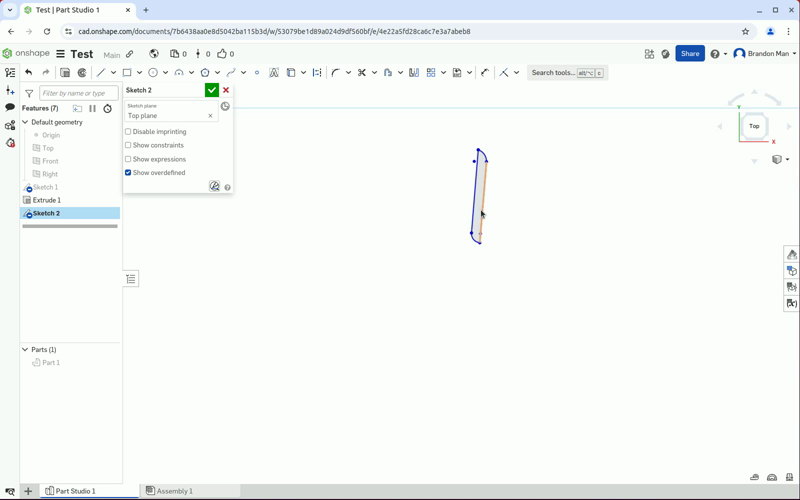
scroll(6)
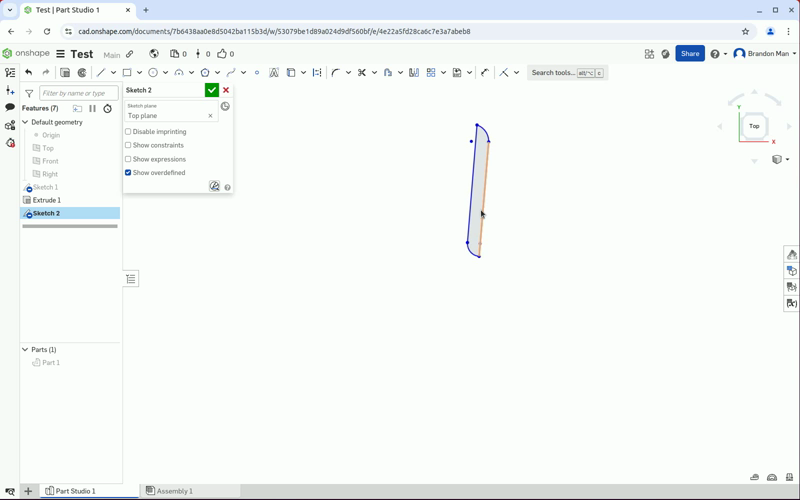
scroll(6)
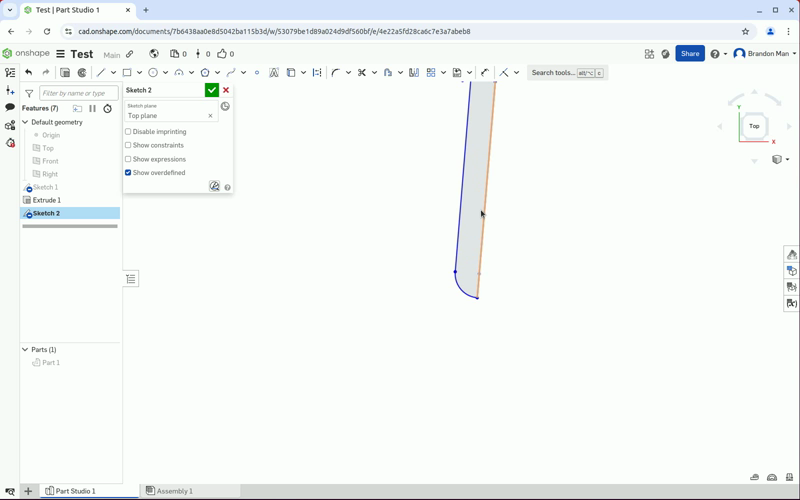
scroll(6)
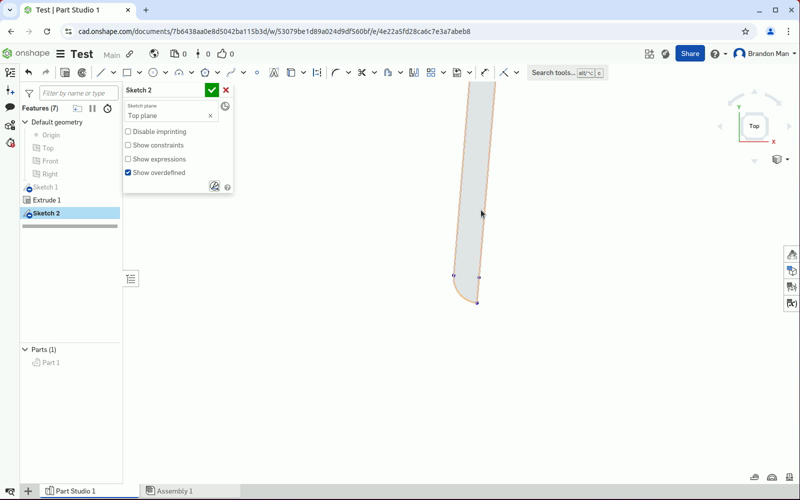
scroll(6)
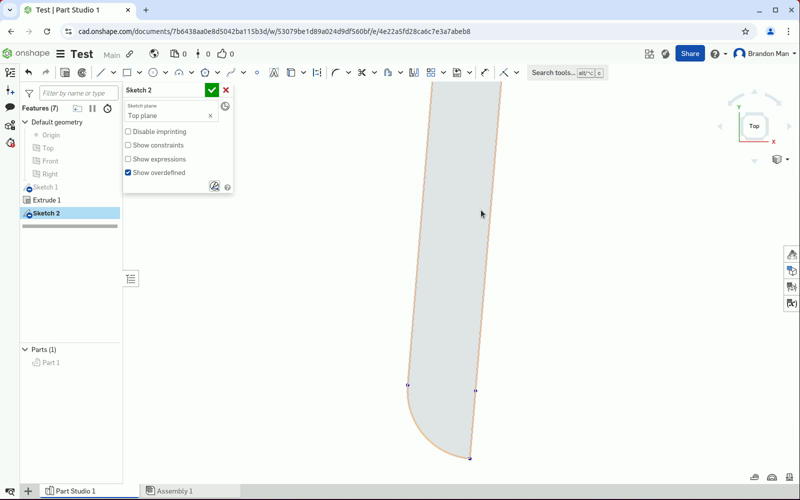
click(481, 209)
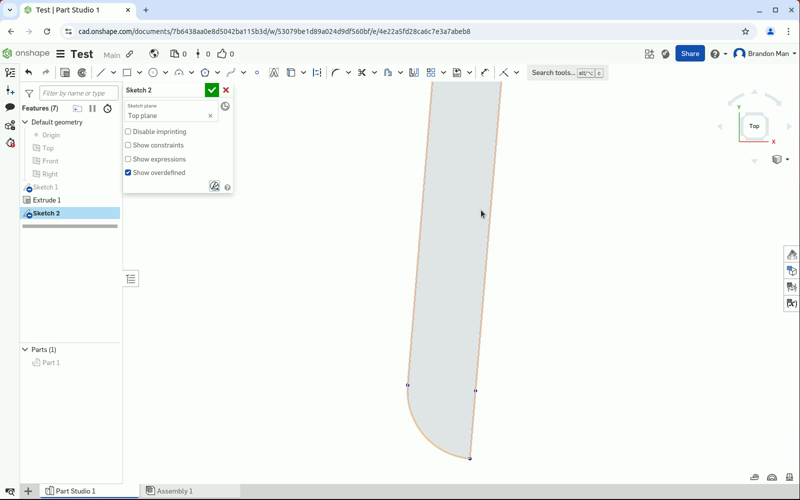
scroll(-6)
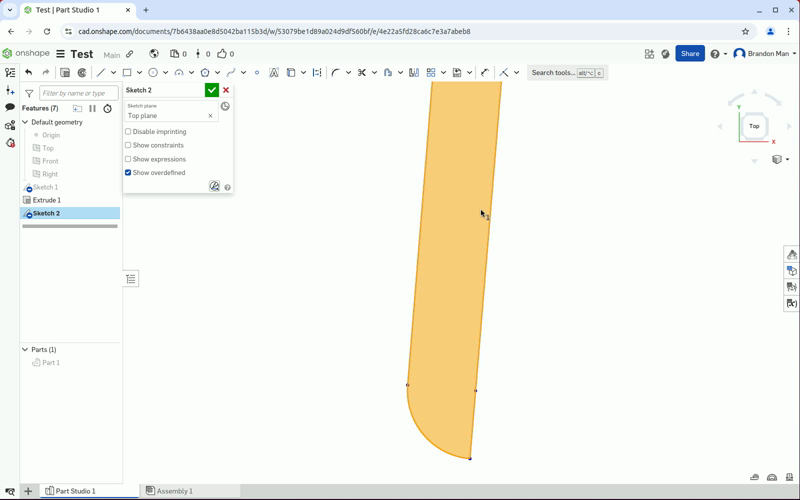
scroll(-6)
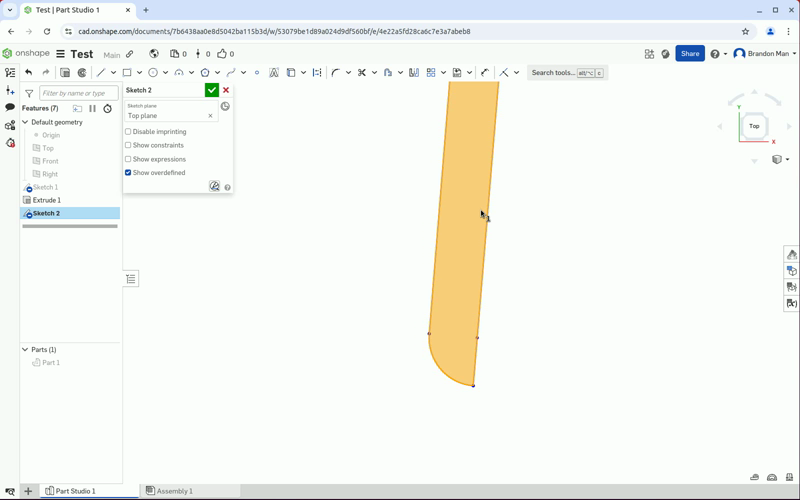
scroll(-6)
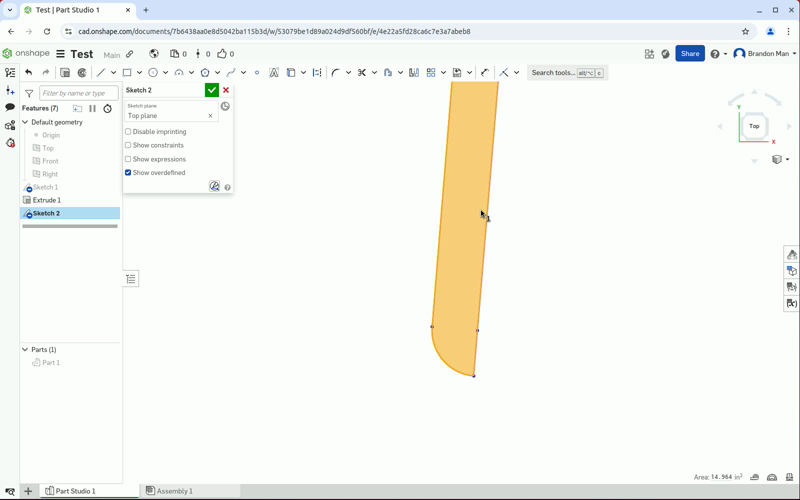
scroll(-6)
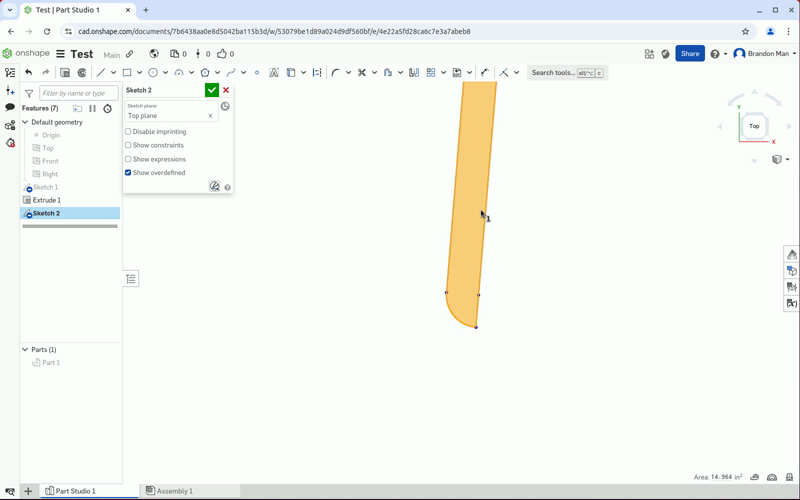
scroll(-6)
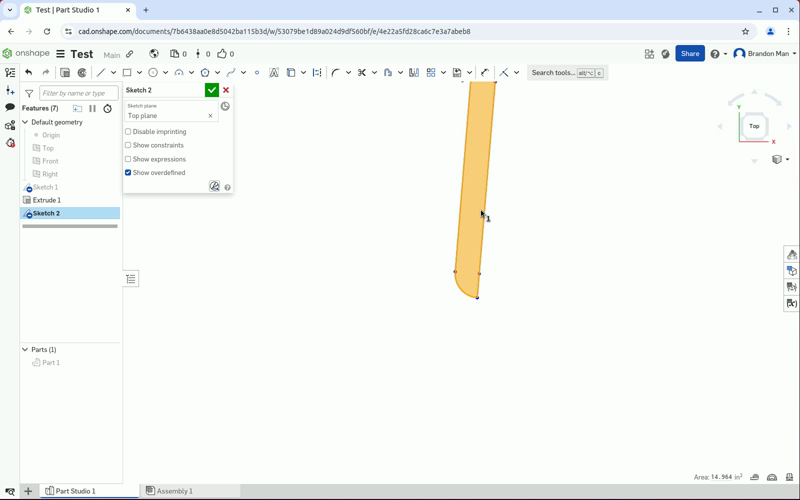
scroll(-6)
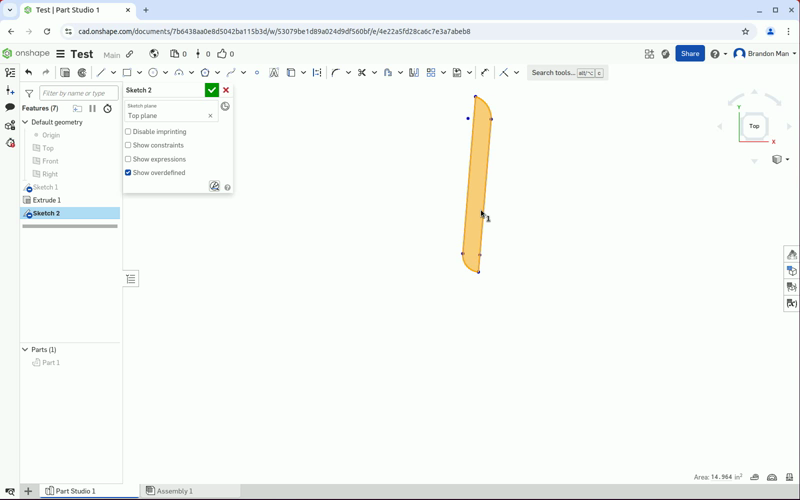
scroll(-6)
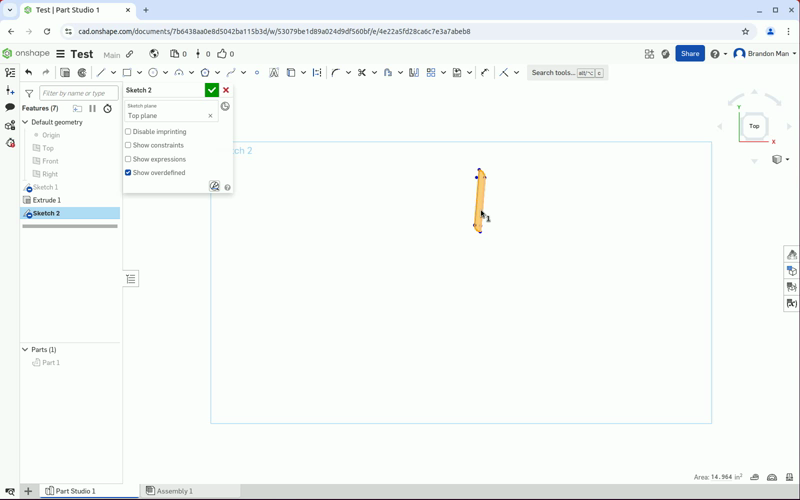
mouse_move(73, 352)
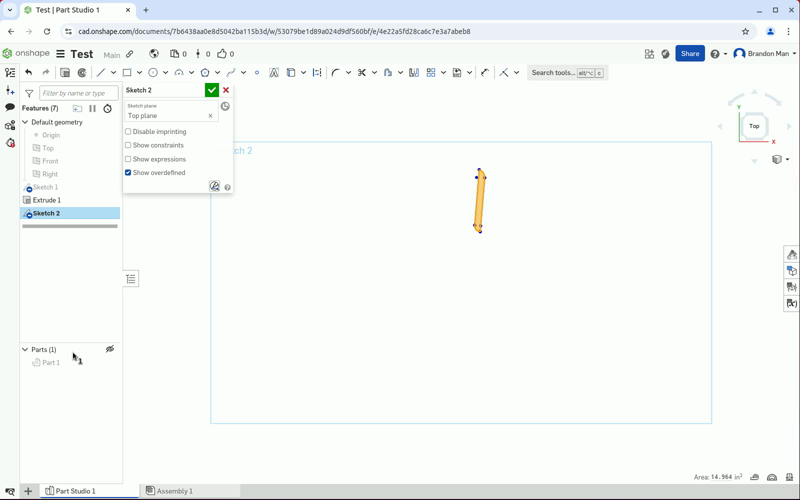
key(shift+y)
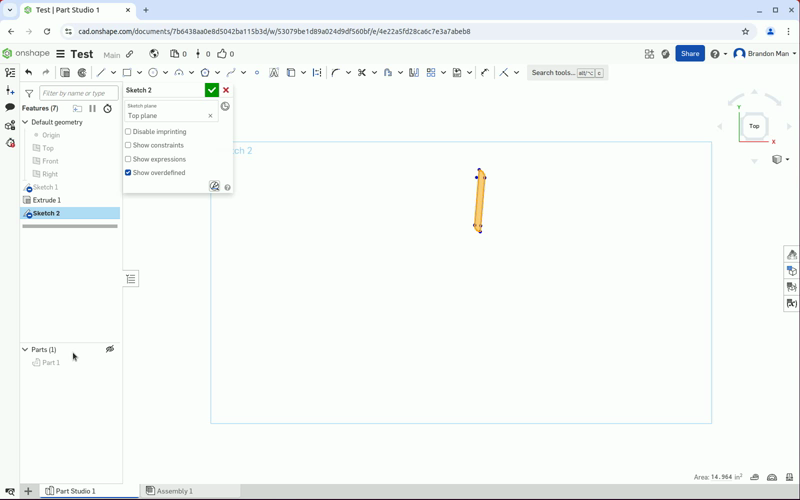
key(shift+e)
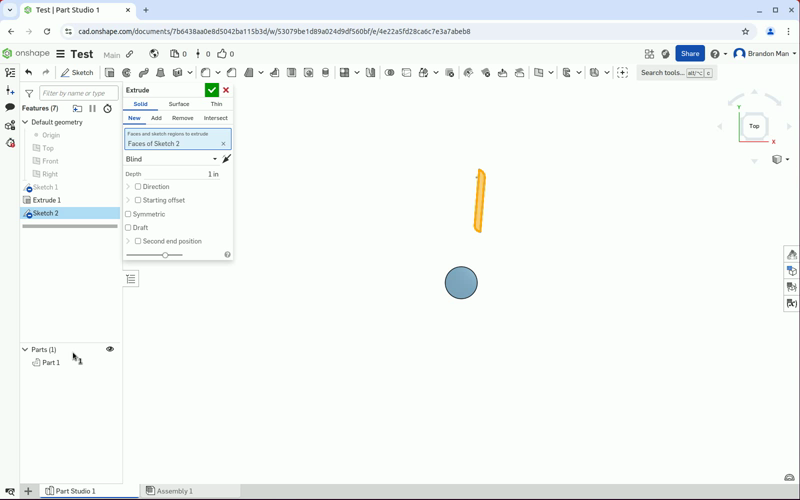
mouse_move(143, 106)
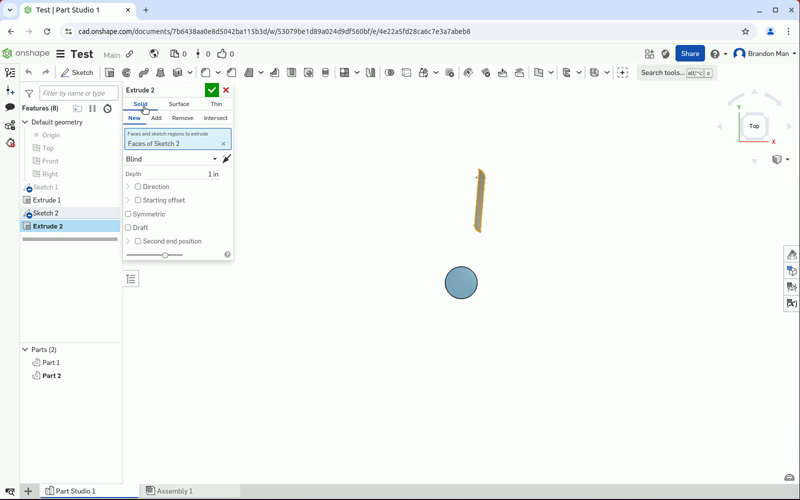
click(143, 106)
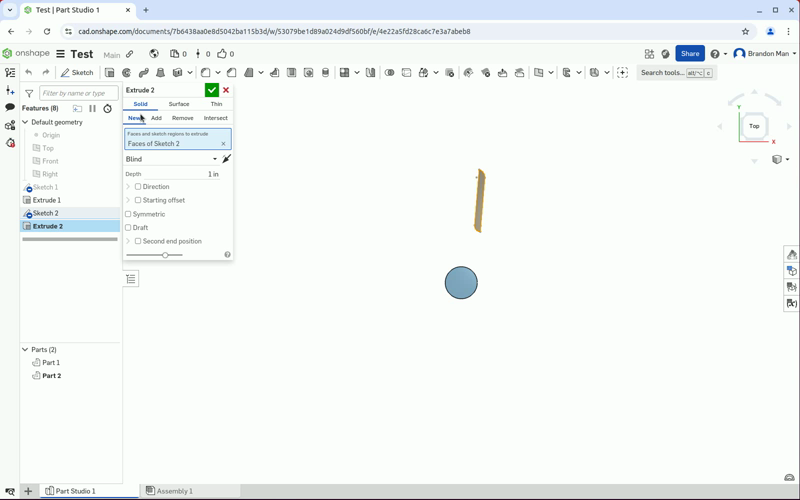
mouse_move(137, 120)
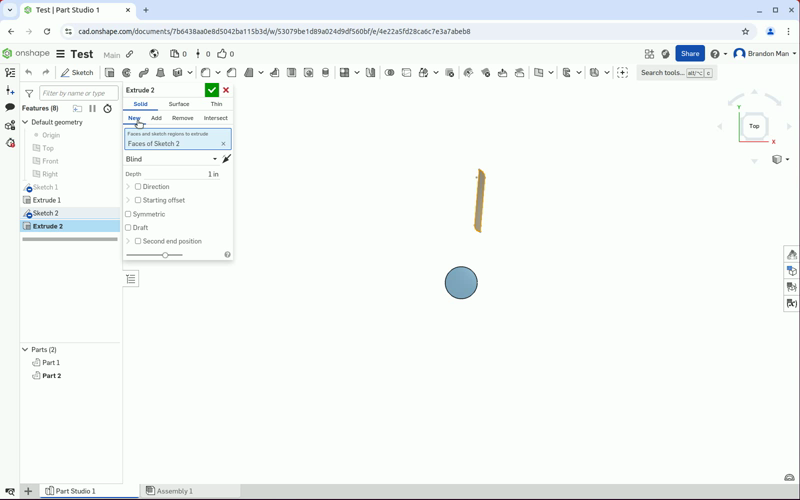
click(137, 120)
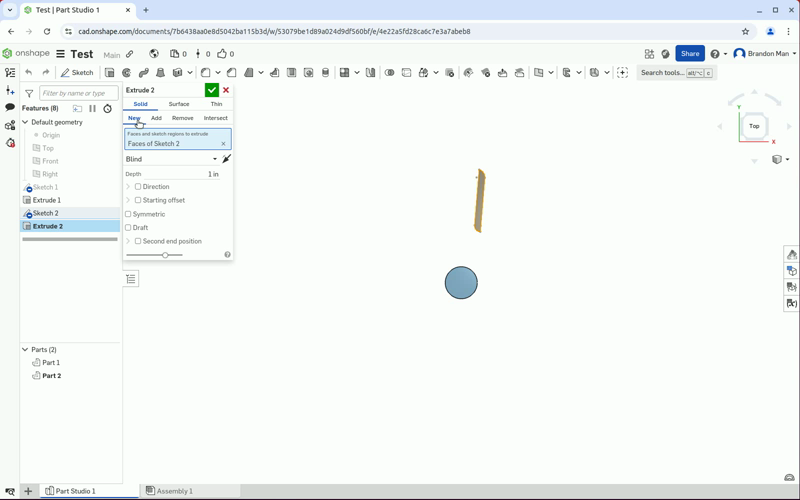
key(tab, 4)
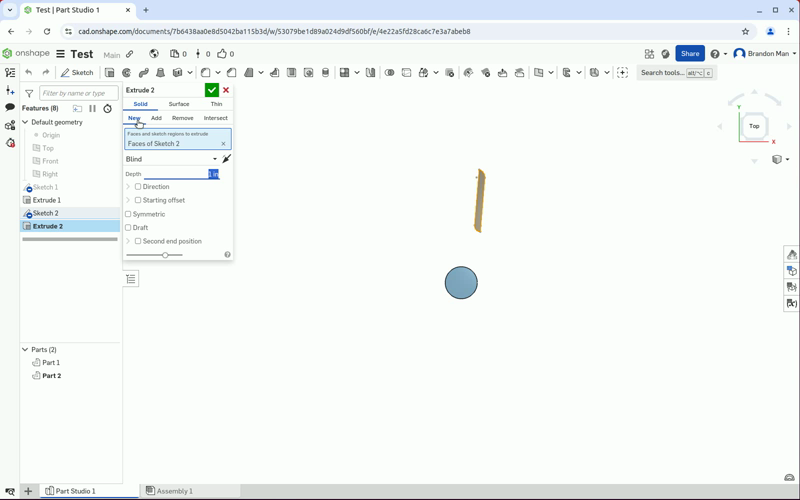
text(6.258)
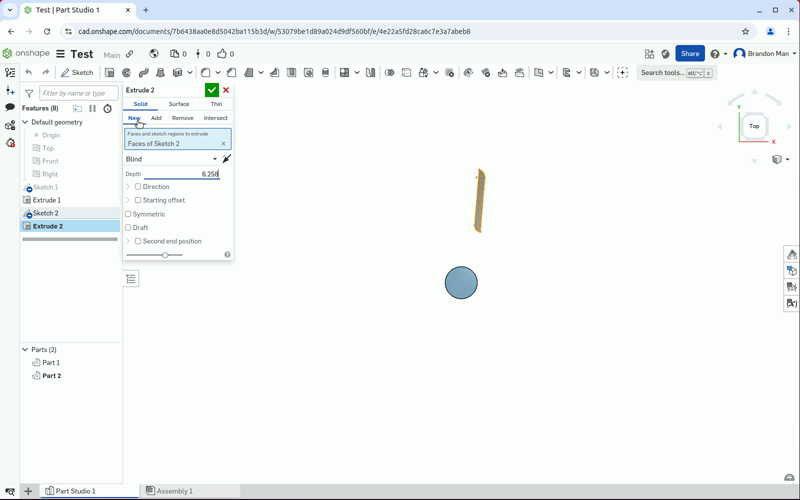
key(enter)
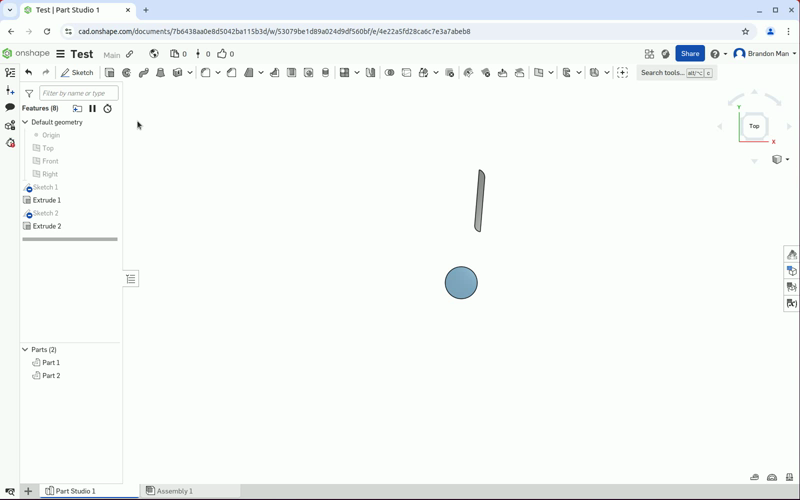
key(shift+h)
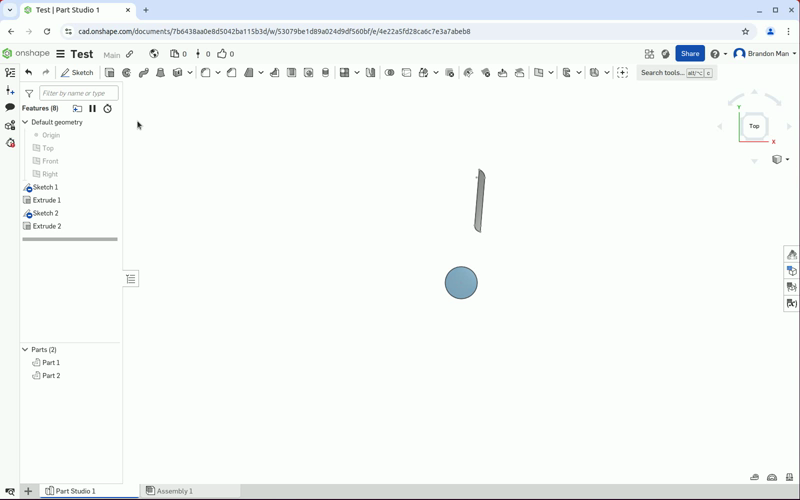
key(shift+h)
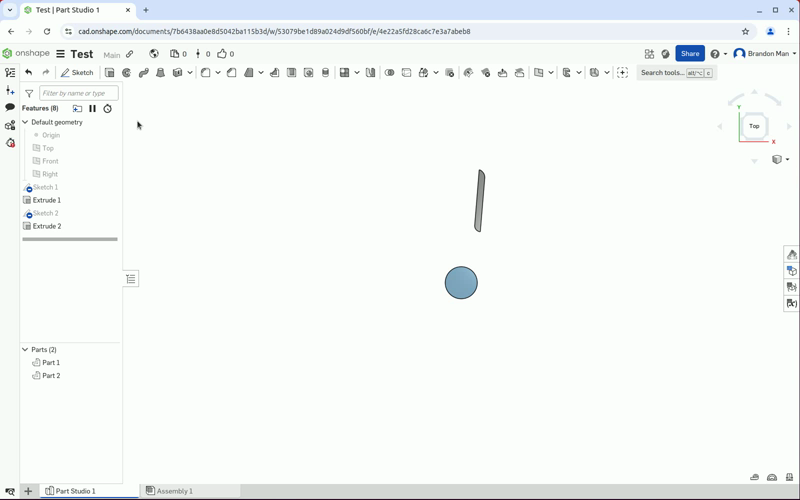
mouse_move(73, 189)
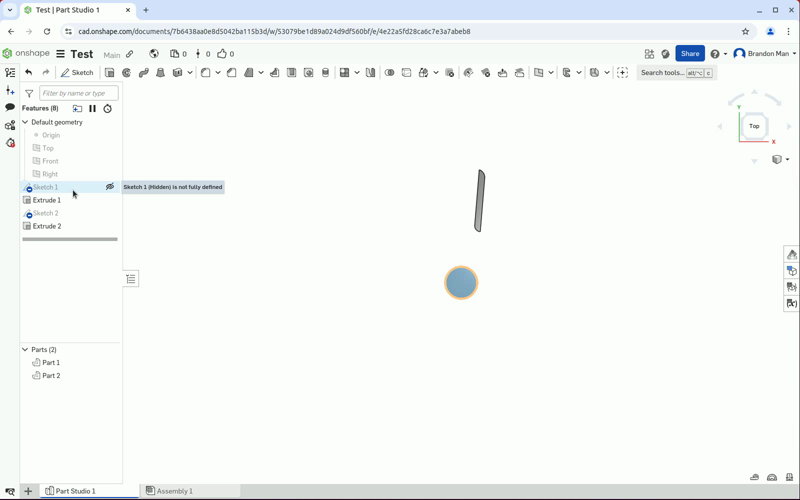
click(73, 189)
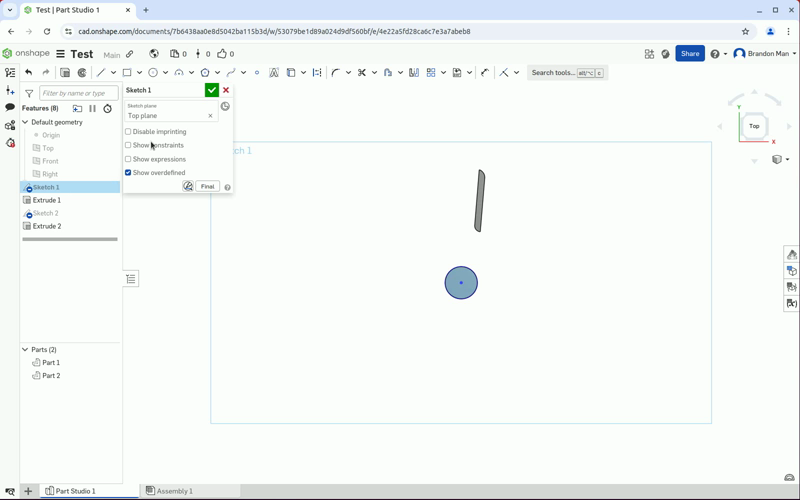
mouse_move(229, 92)
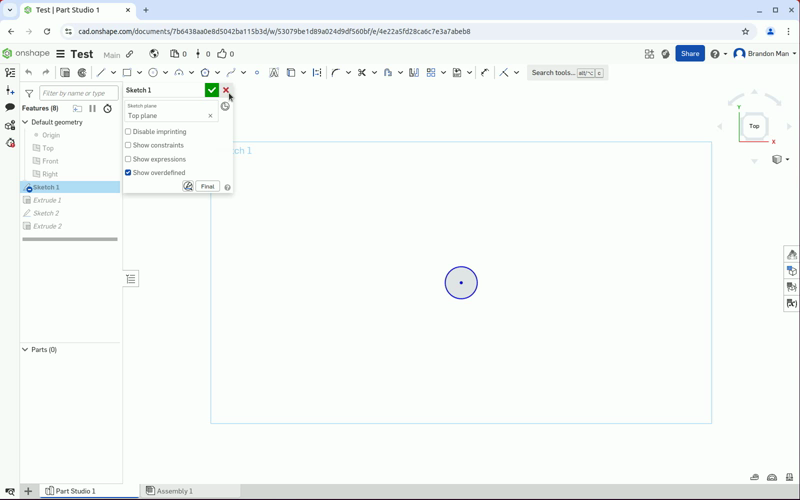
click(229, 92)
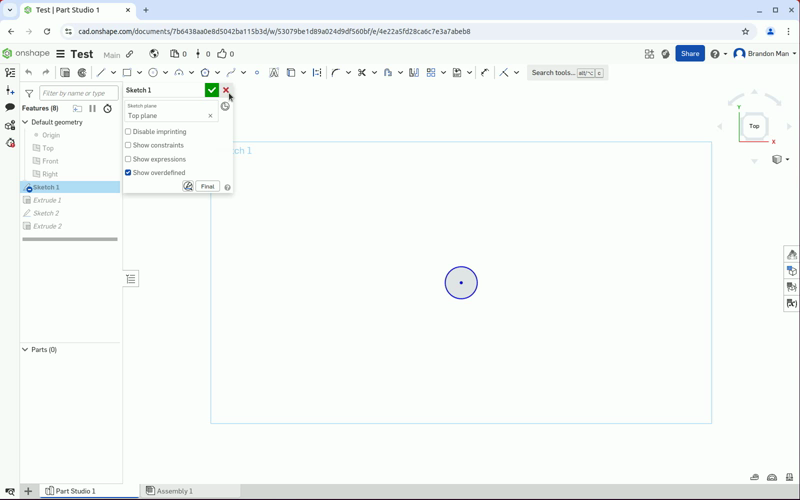
key(shift+s)
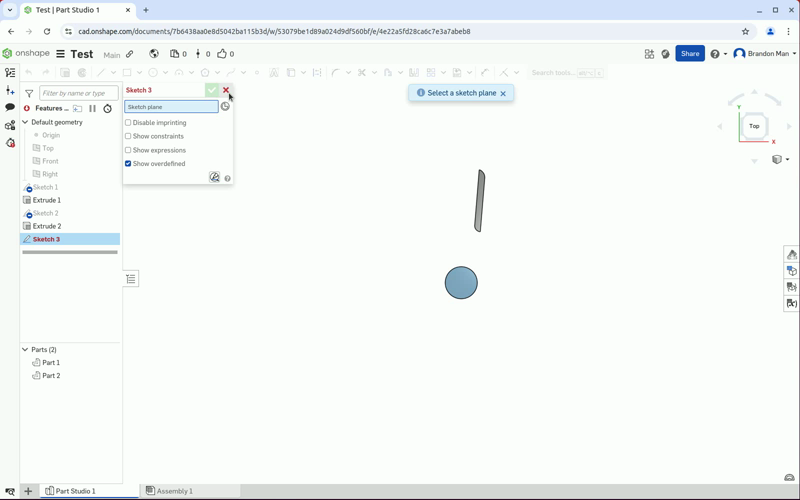
mouse_move(73, 150)
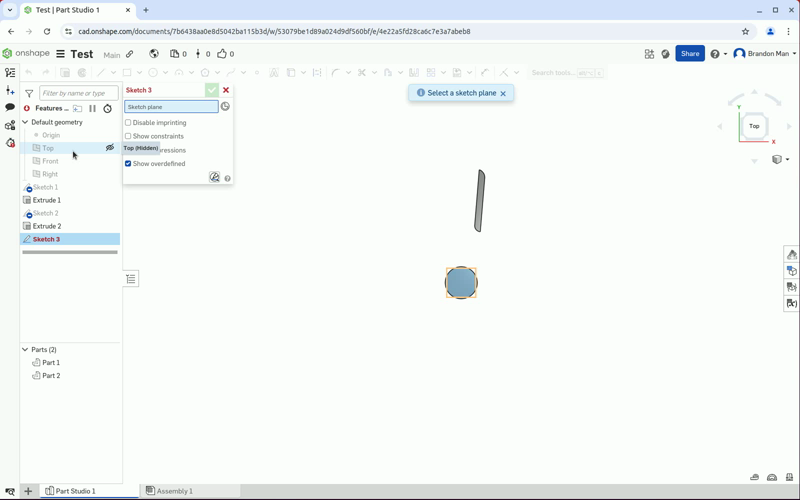
click(73, 150)
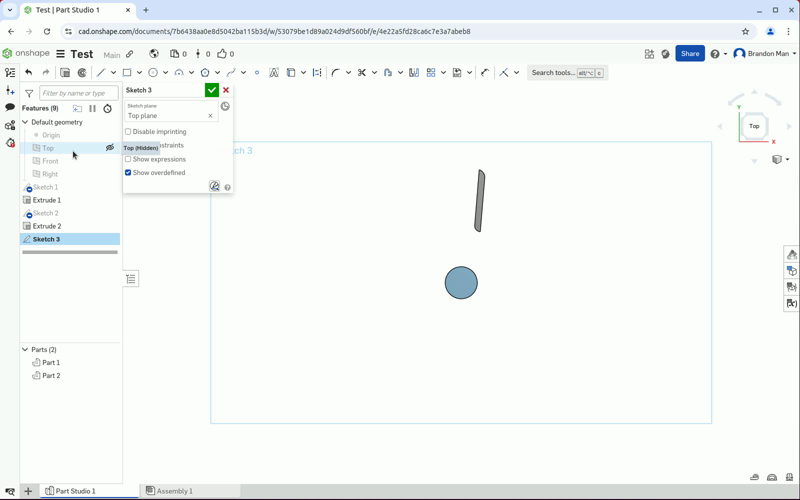
mouse_move(73, 352)
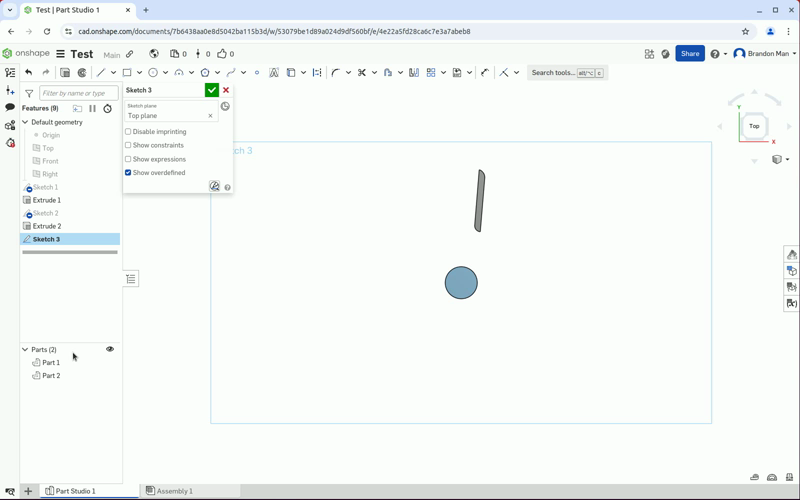
key(y)
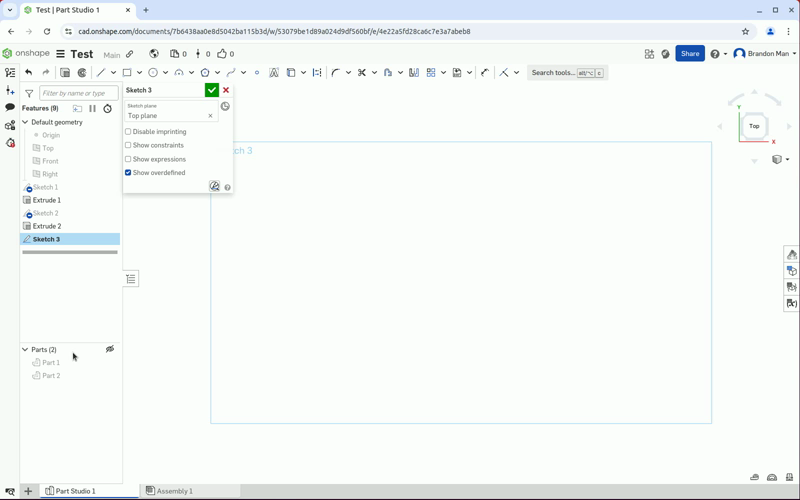
key(l)
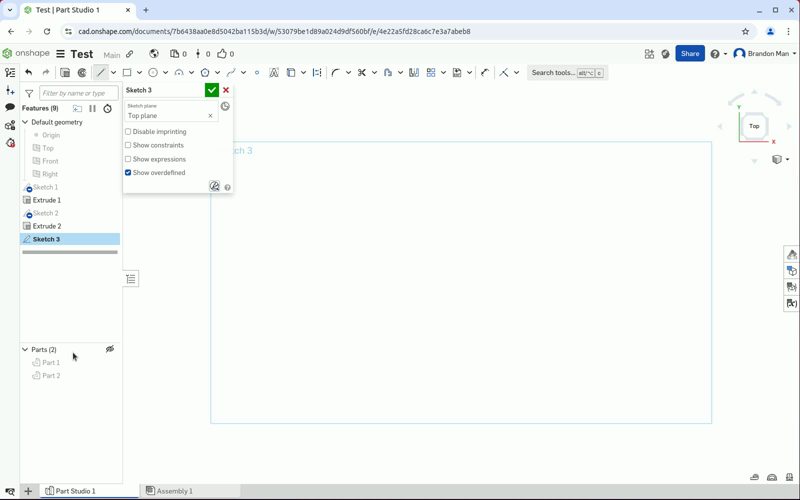
key_down(shift)
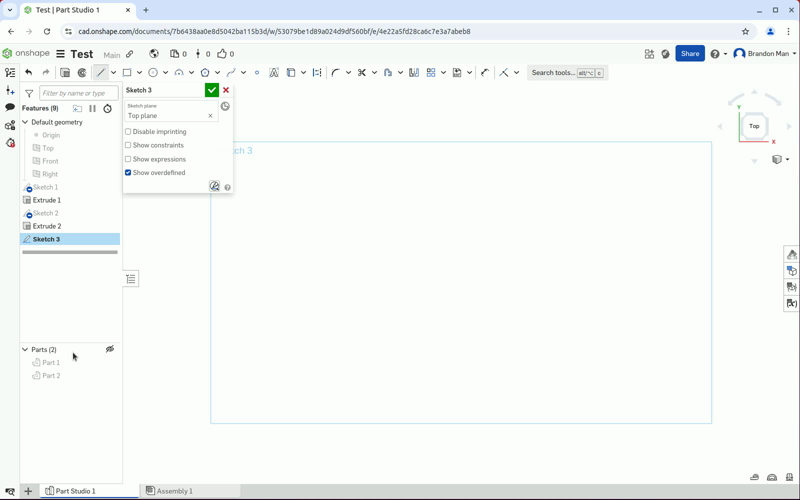
mouse_move(438, 195)
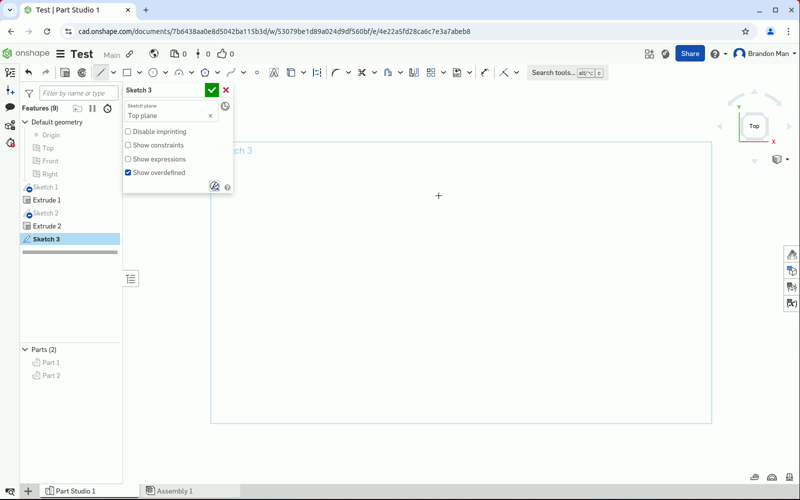
click(438, 195)
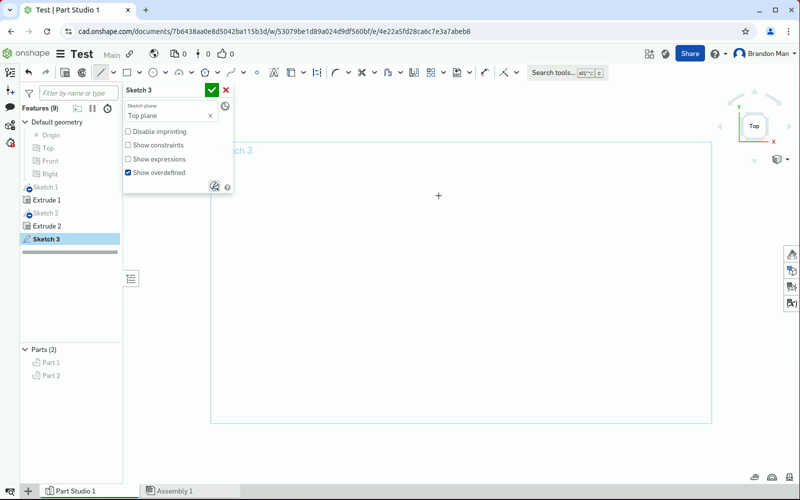
key_up(shift)
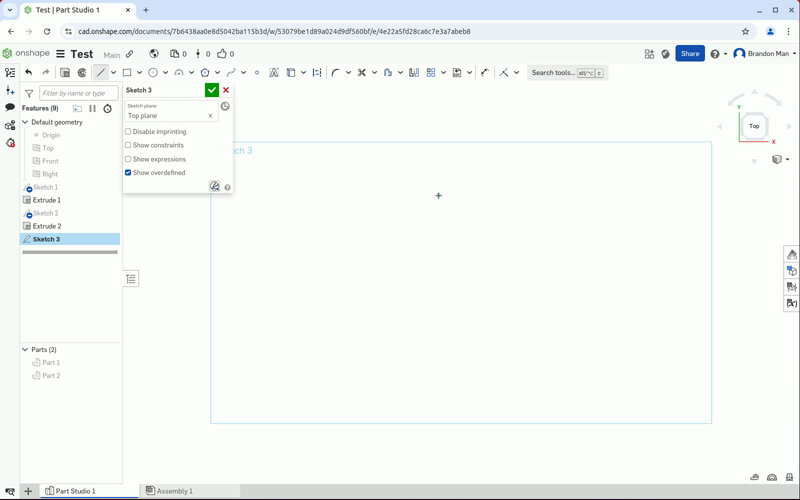
key_down(shift)
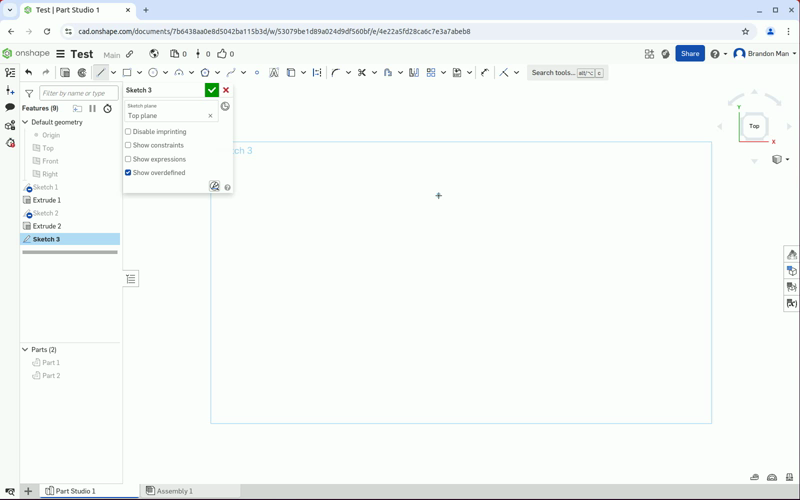
mouse_move(446, 284)
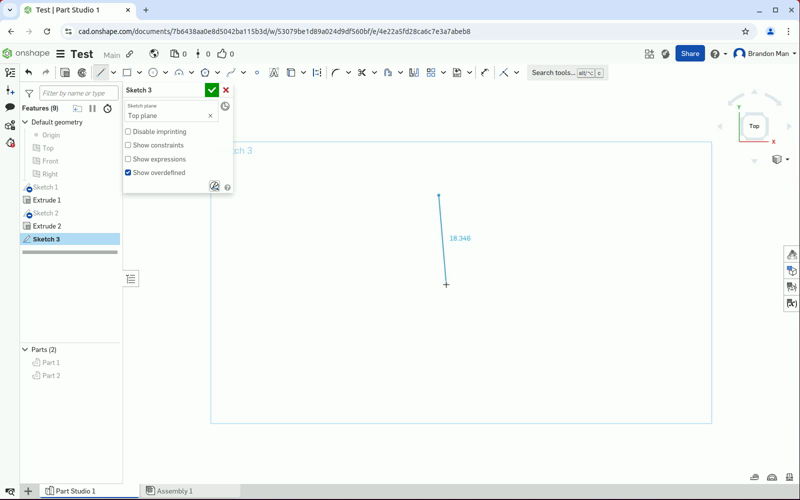
click(446, 284)
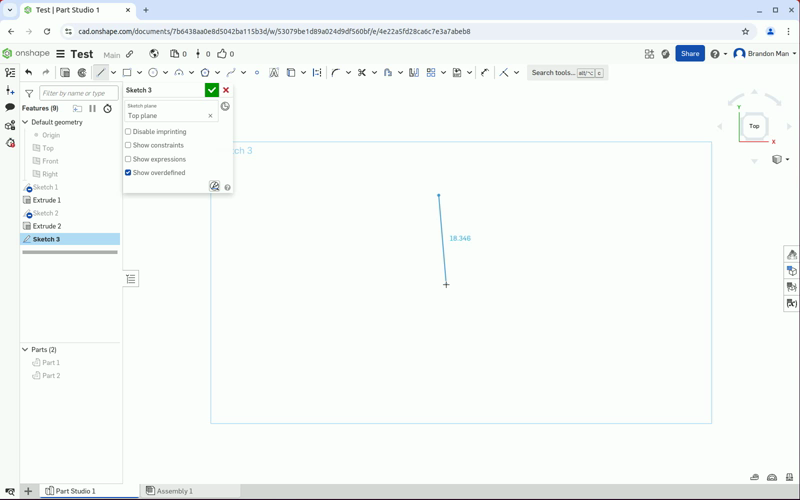
key_up(shift)
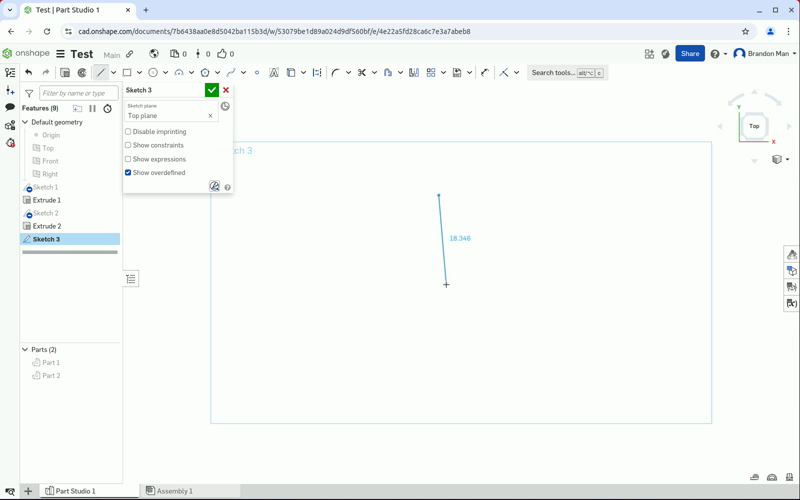
key(esc)
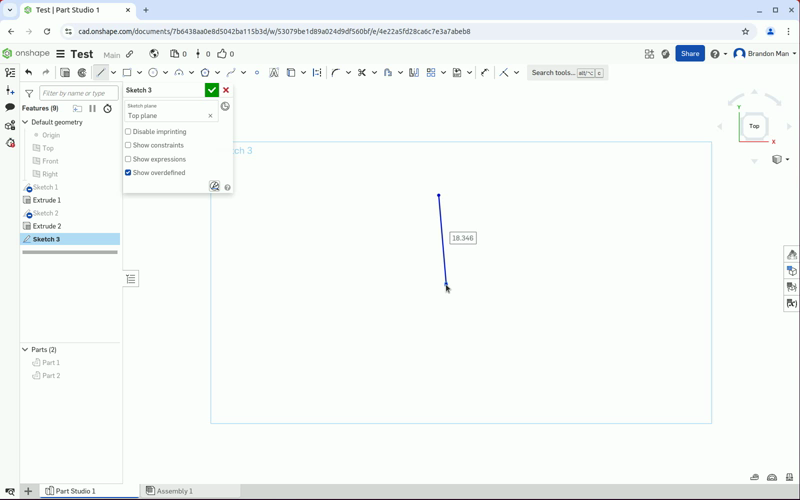
key(a)
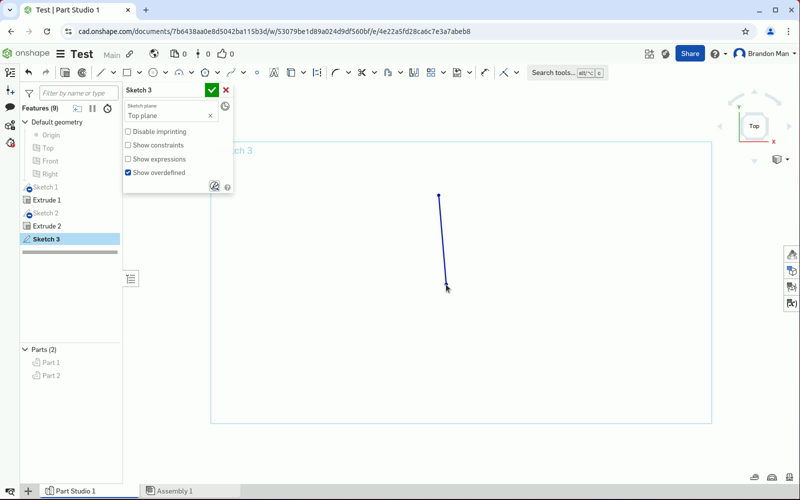
mouse_move(446, 284)
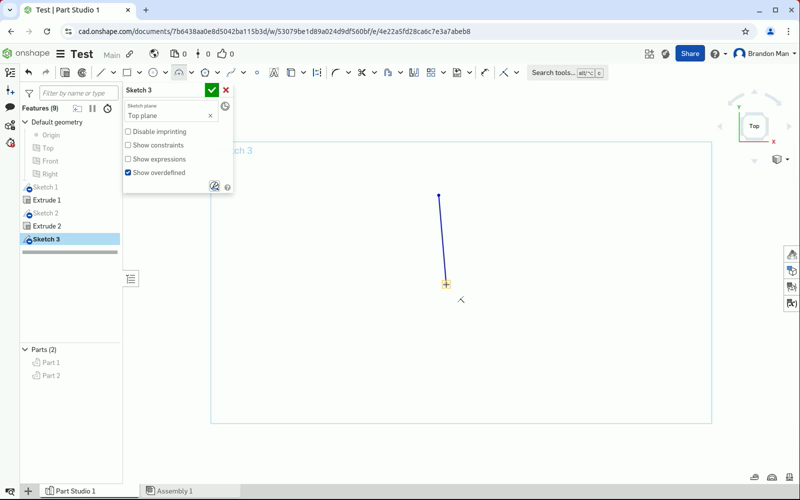
click(446, 284)
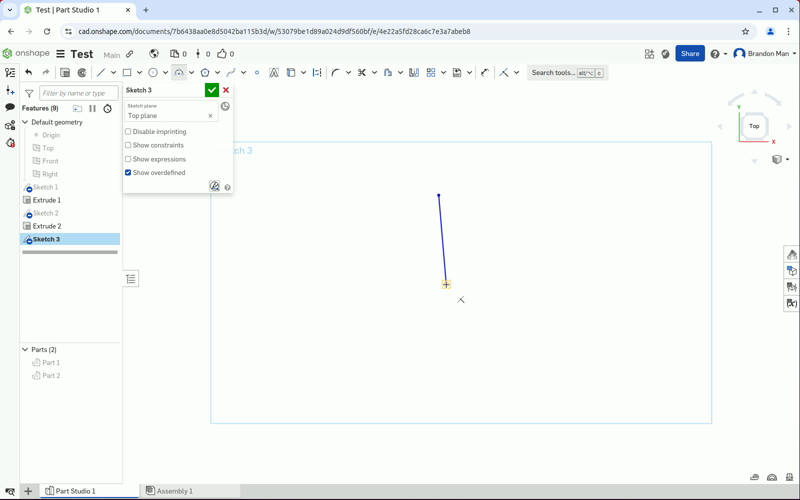
key_down(shift)
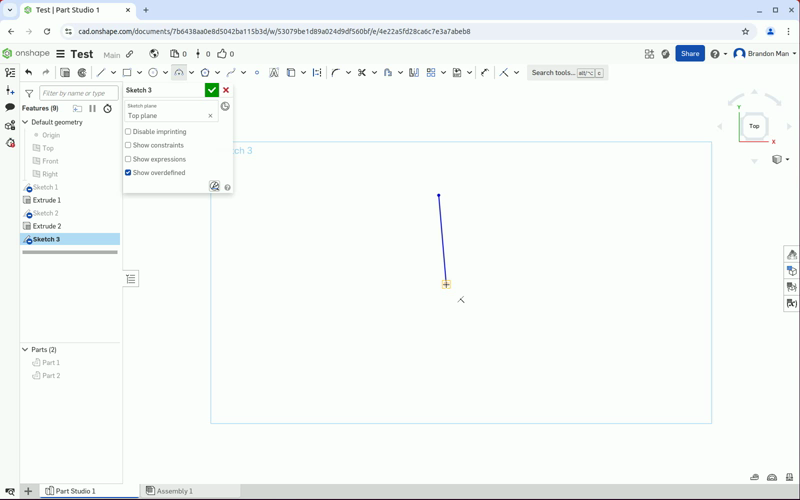
mouse_move(476, 284)
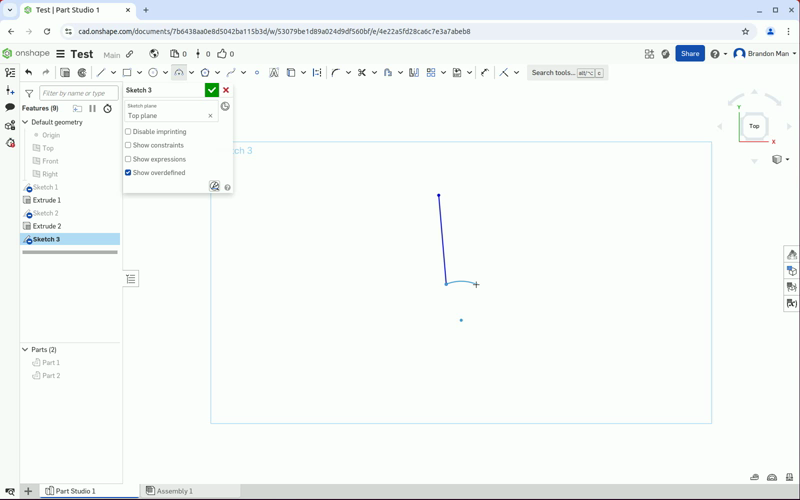
click(476, 284)
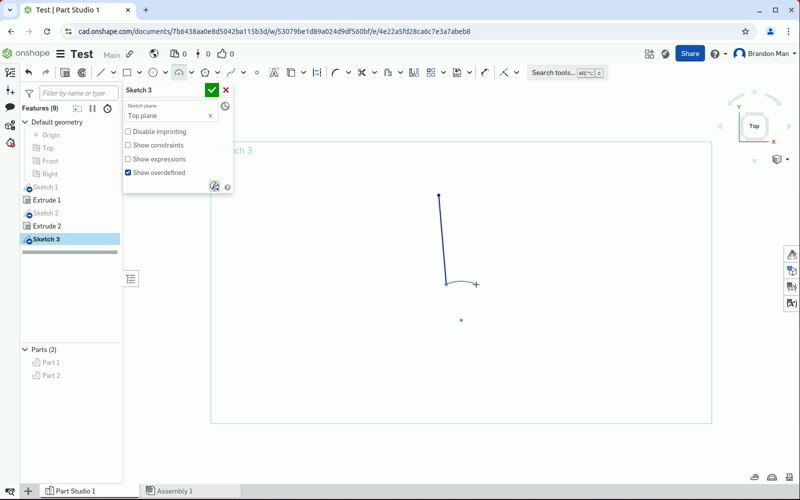
mouse_move(461, 267)
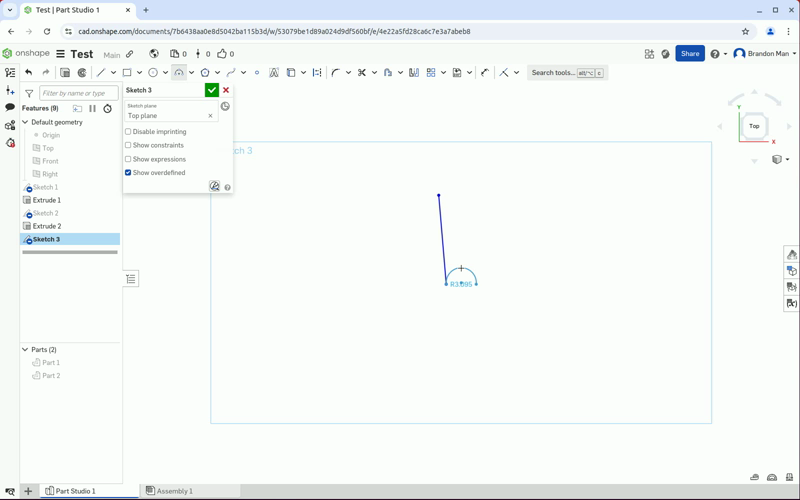
click(461, 267)
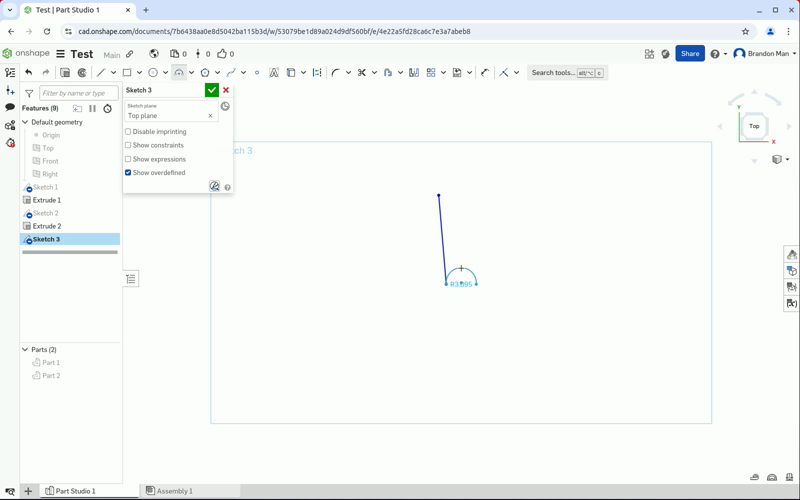
key_up(shift)
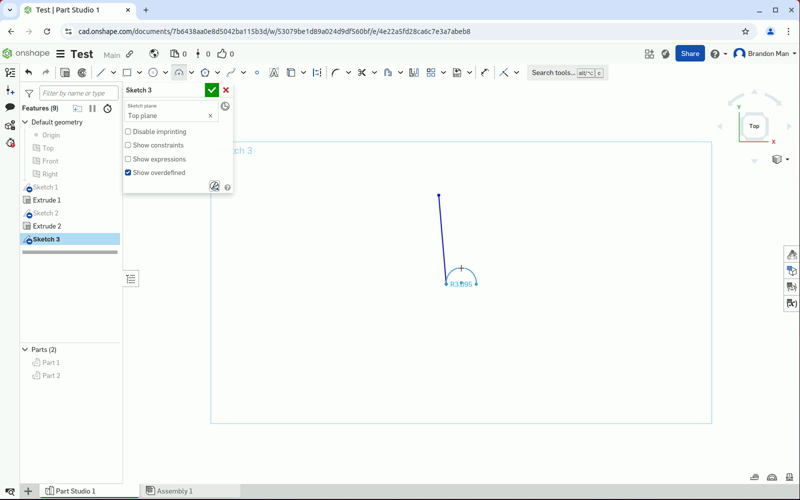
key(esc)
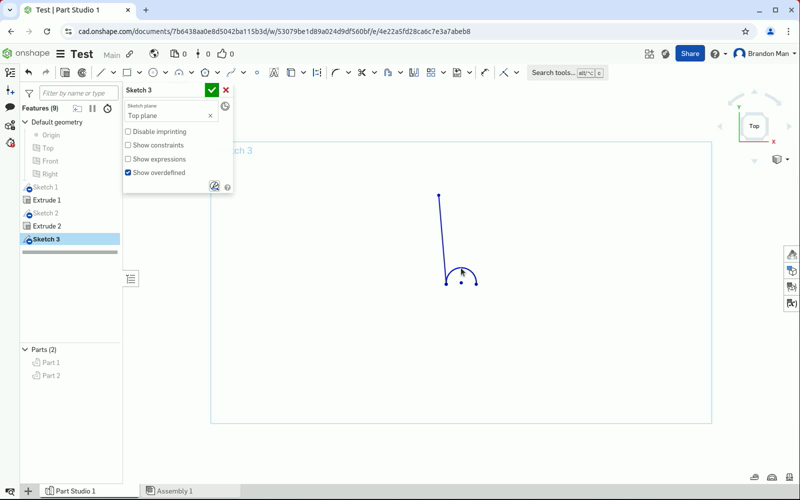
key(l)
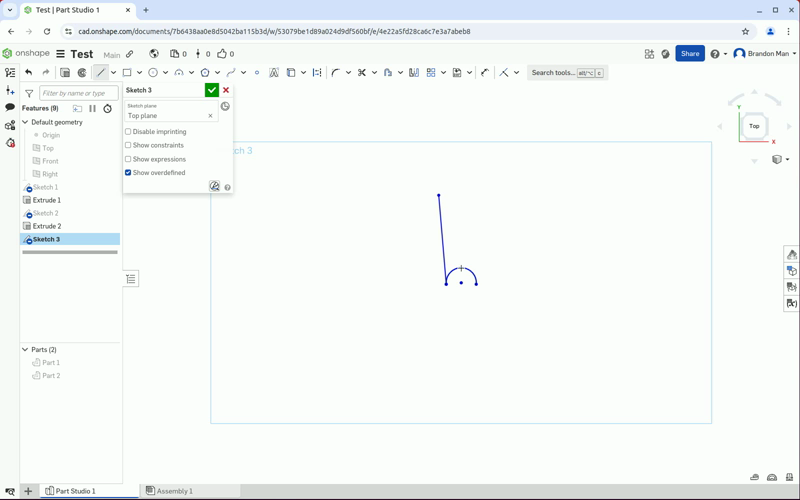
mouse_move(476, 284)
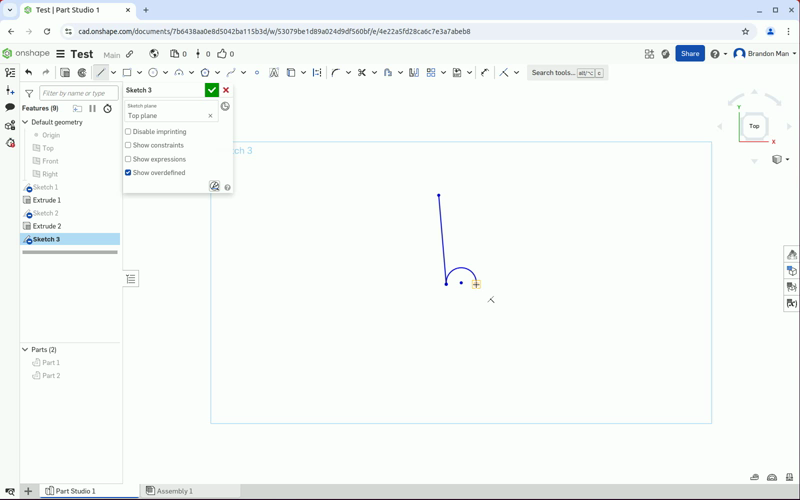
click(476, 284)
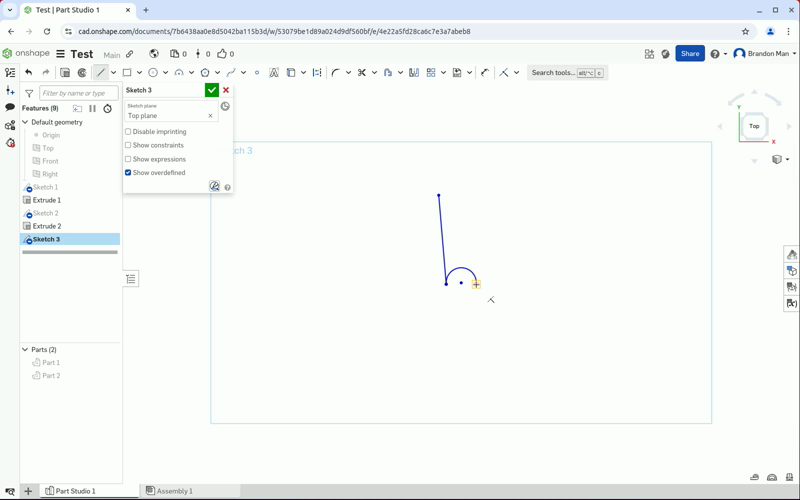
key_down(shift)
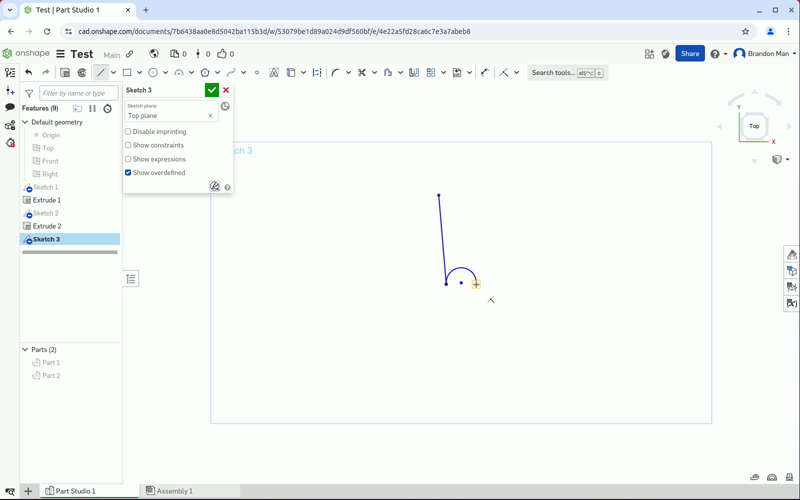
mouse_move(506, 284)
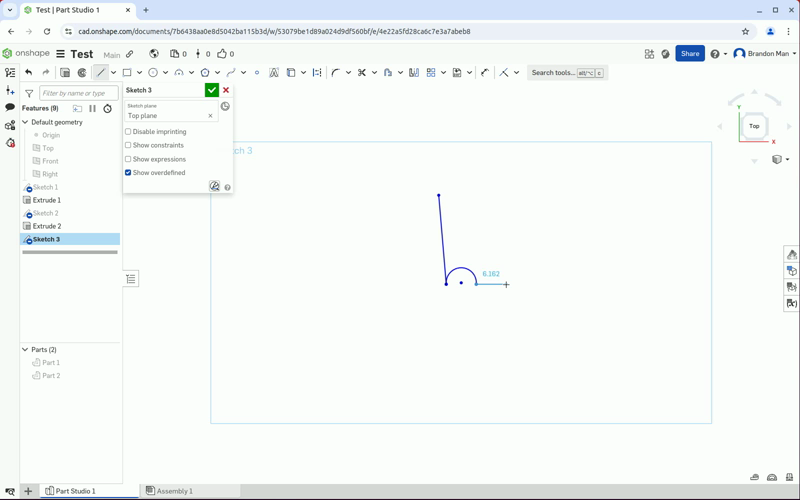
mouse_move(480, 231)
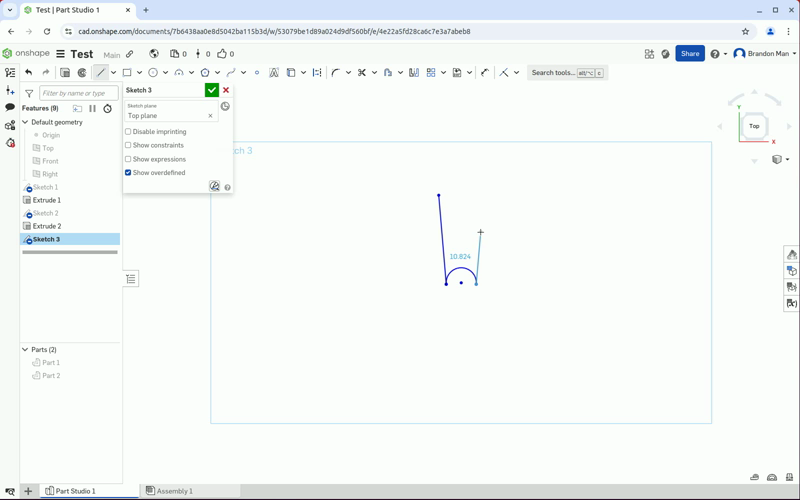
click(480, 231)
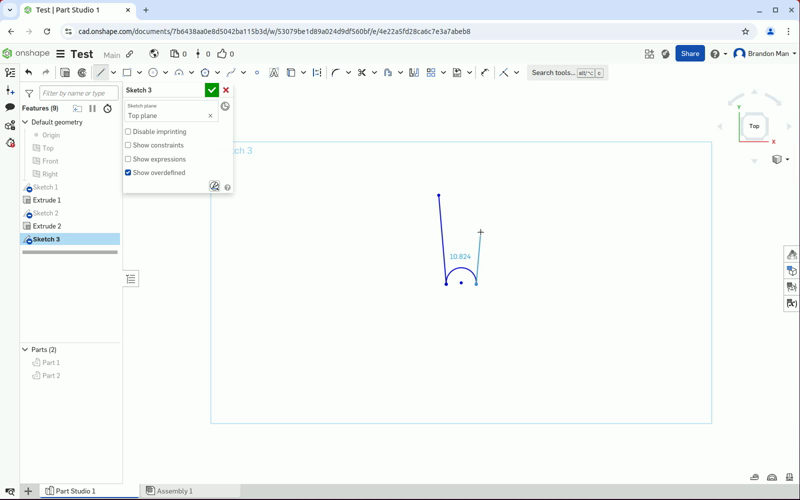
key_up(shift)
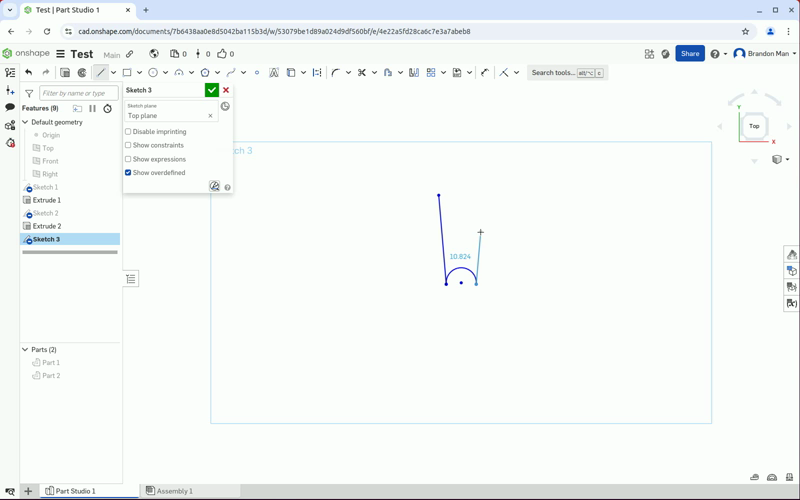
key(esc)
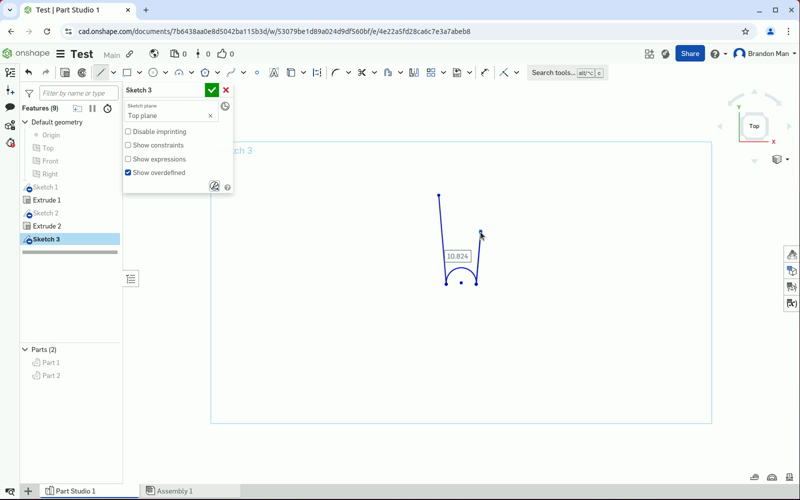
key(a)
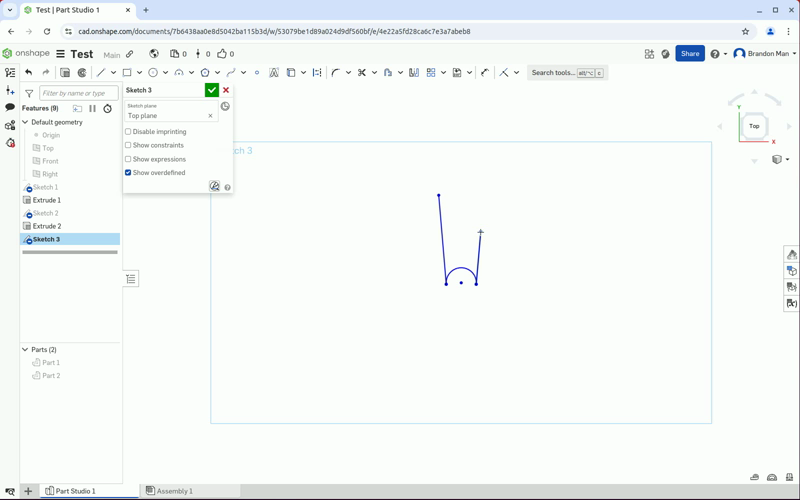
mouse_move(480, 231)
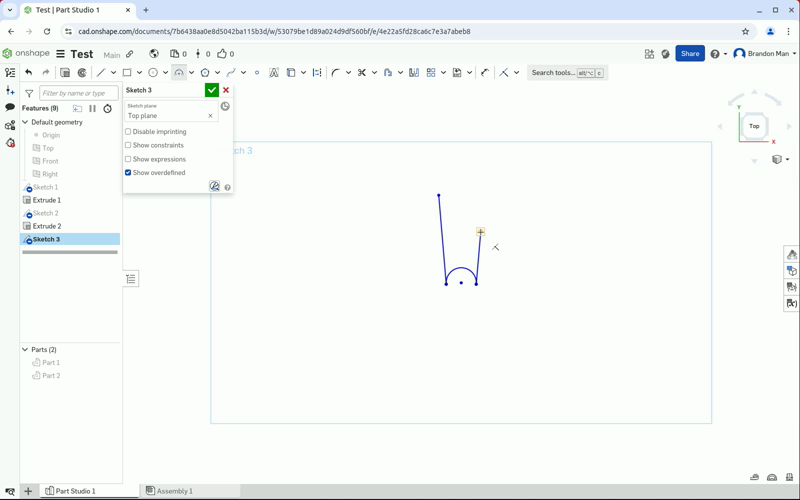
click(480, 231)
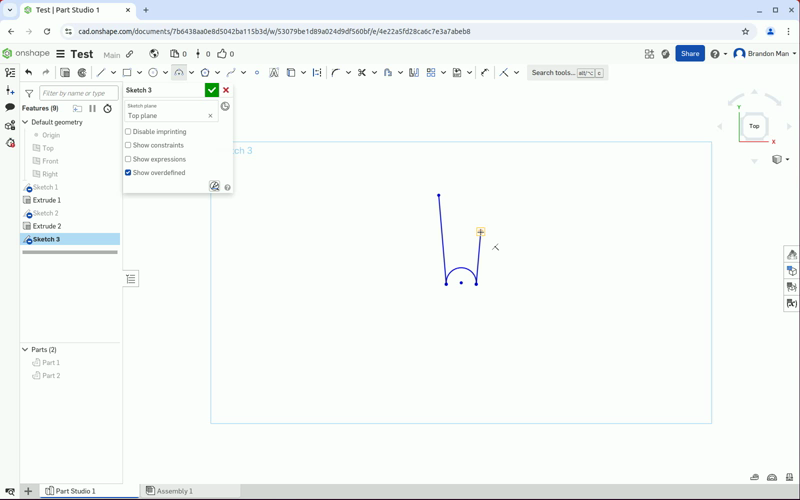
key_down(shift)
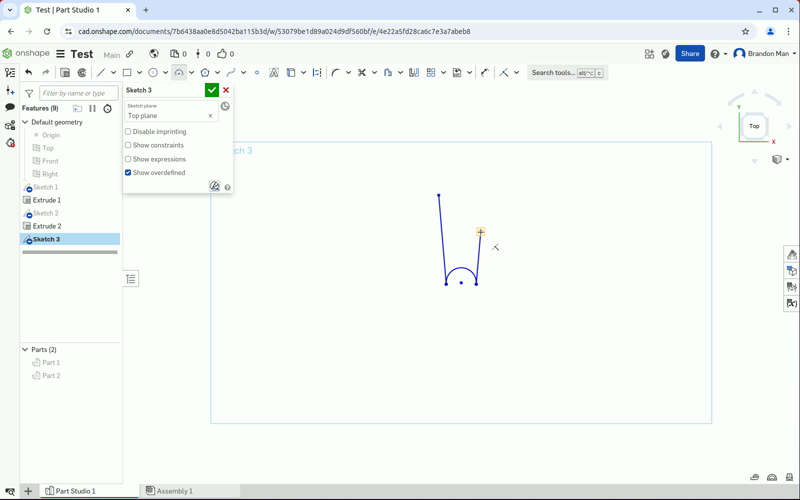
mouse_move(475, 225)
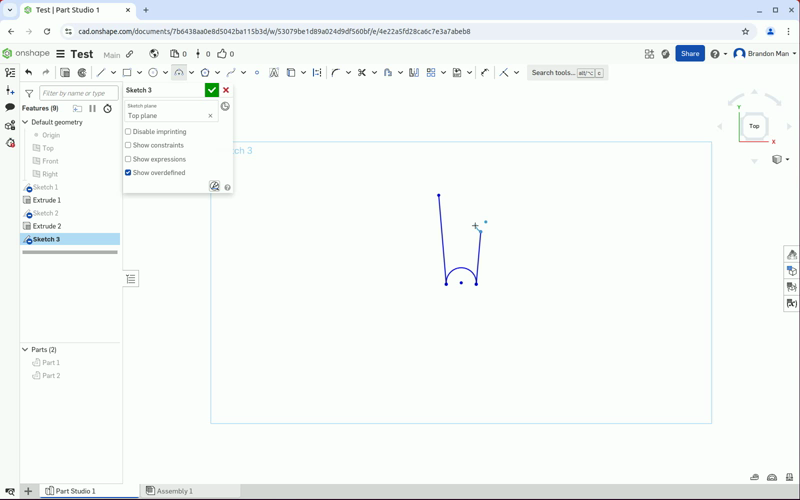
click(475, 225)
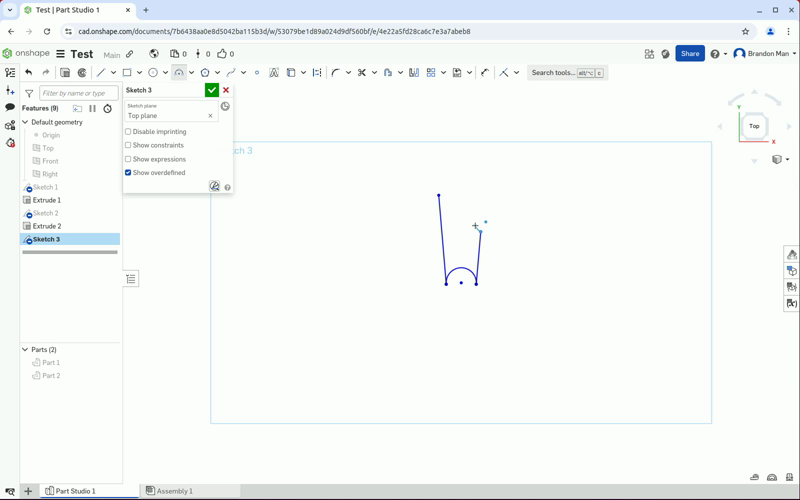
mouse_move(476, 229)
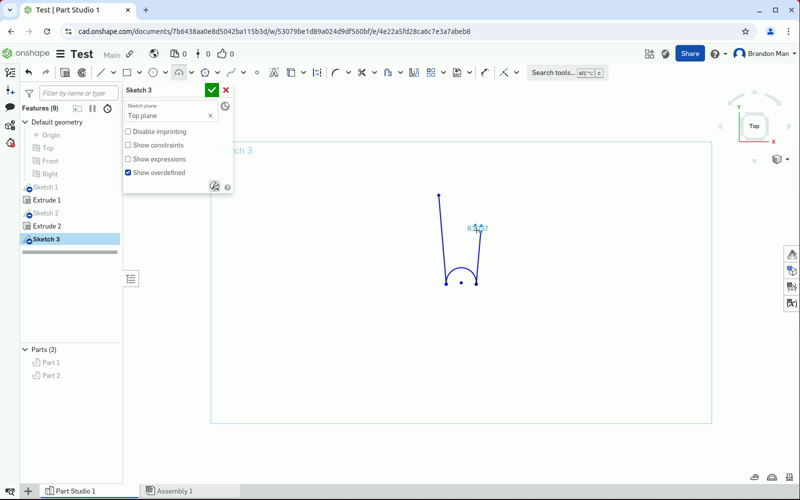
click(476, 229)
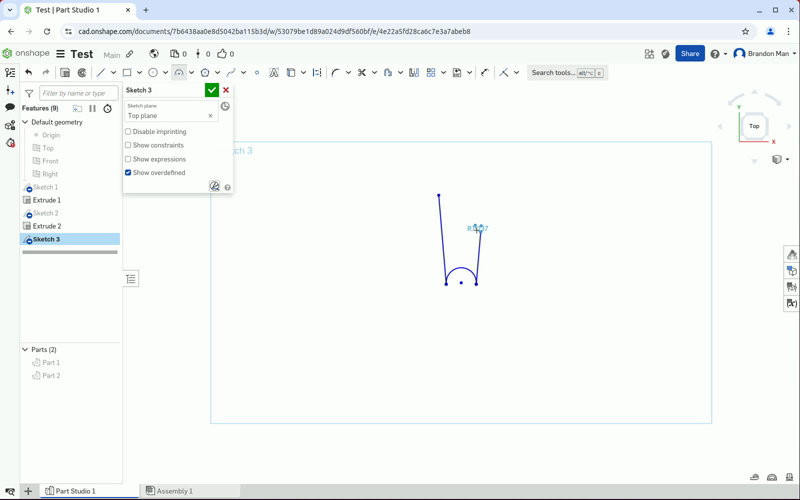
key_up(shift)
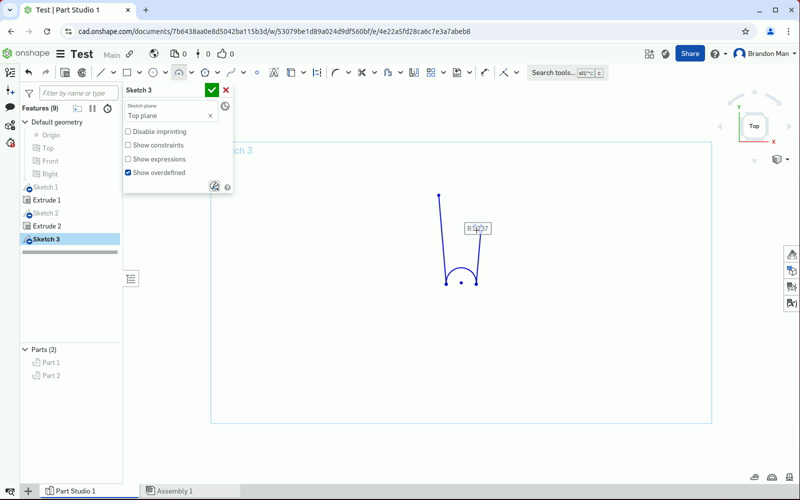
key(esc)
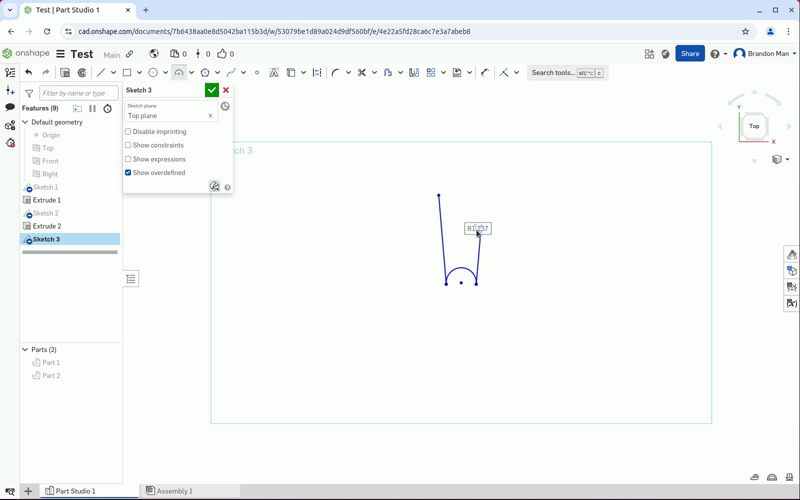
key(l)
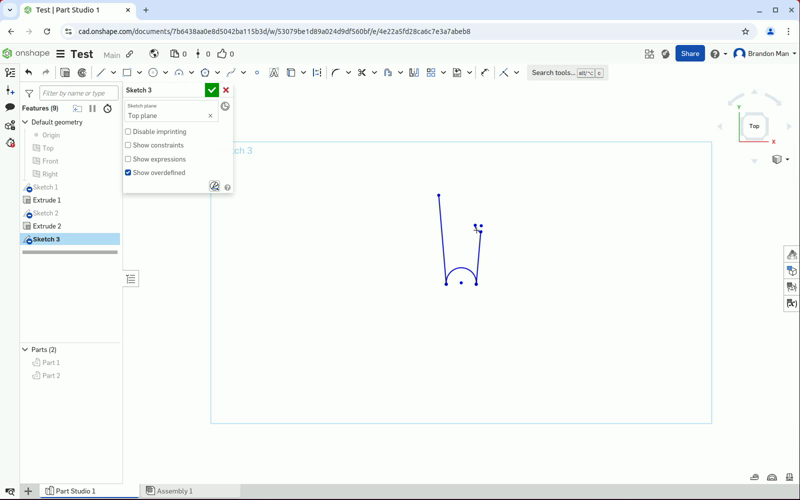
mouse_move(475, 225)
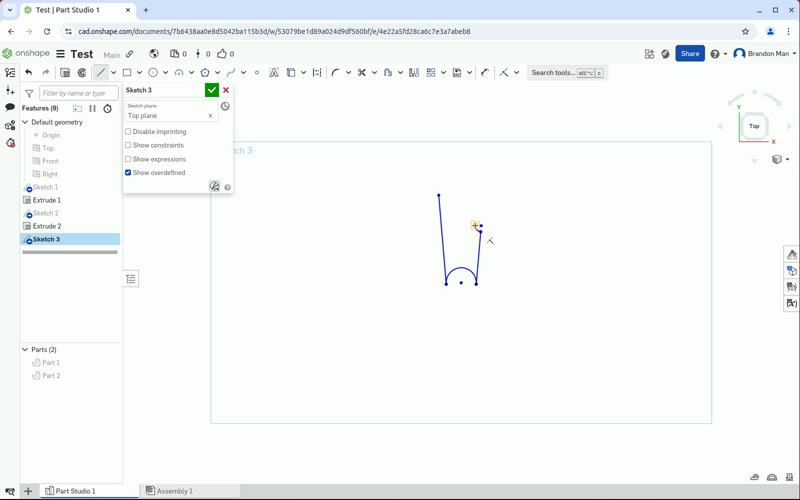
click(475, 225)
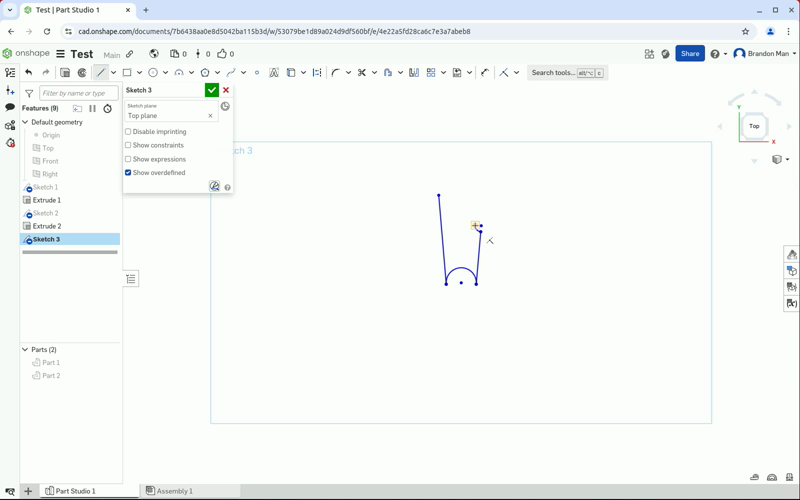
key_down(shift)
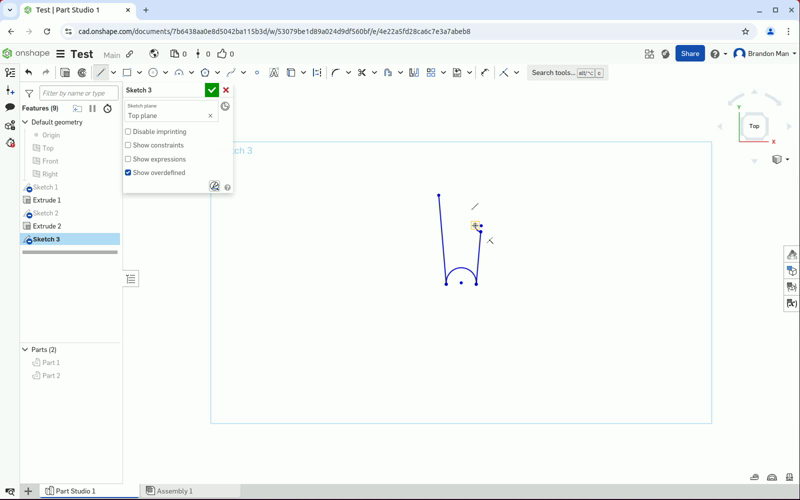
mouse_move(505, 225)
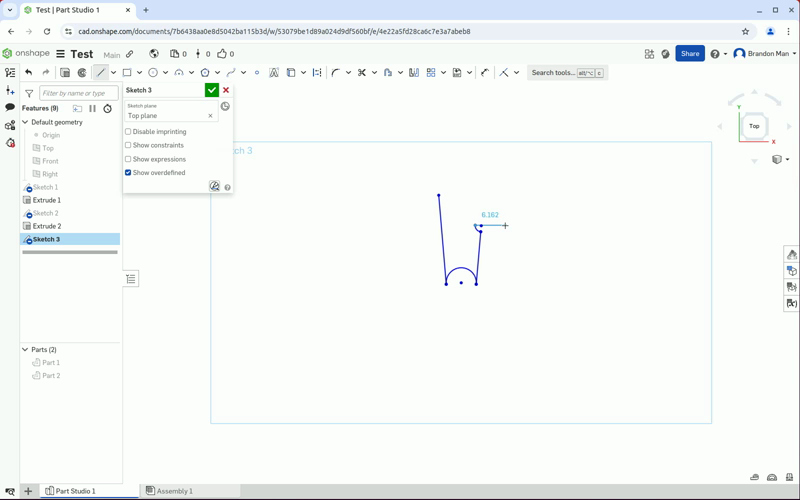
mouse_move(480, 170)
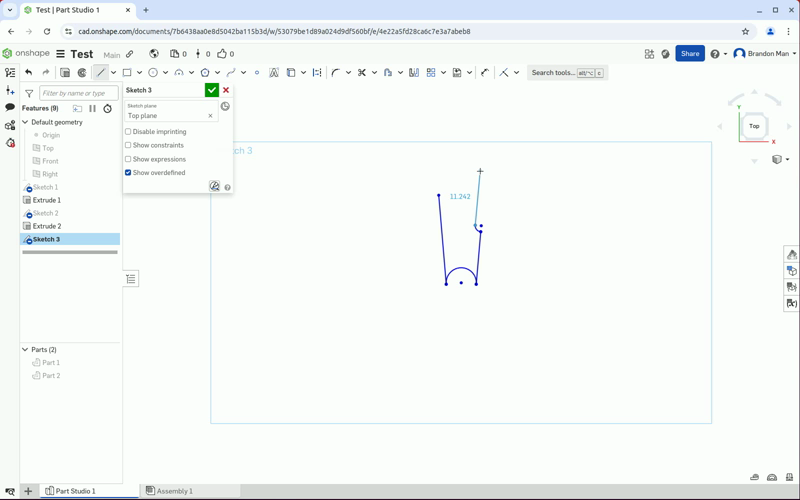
click(480, 170)
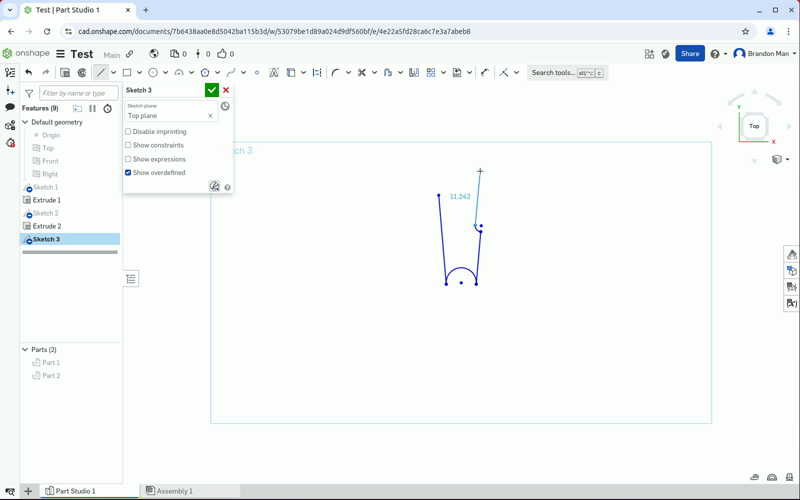
key_up(shift)
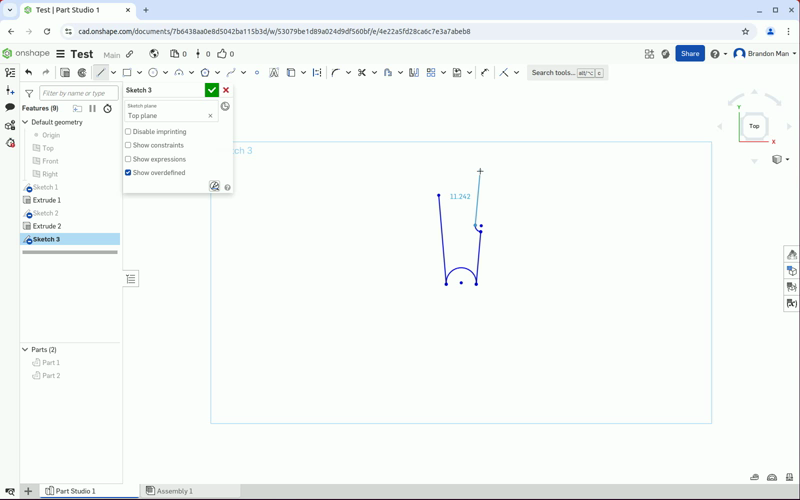
key(esc)
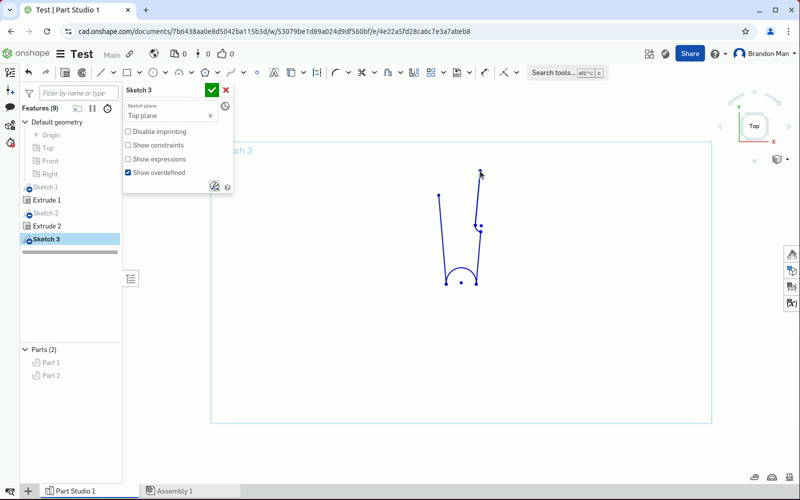
key(a)
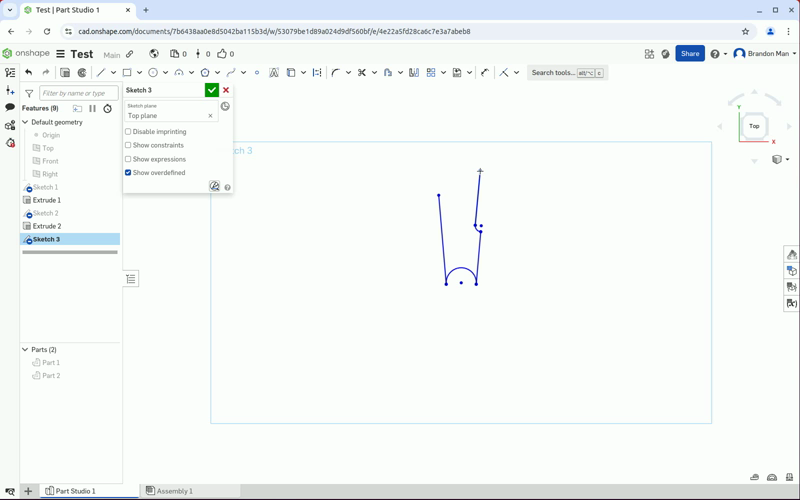
mouse_move(480, 170)
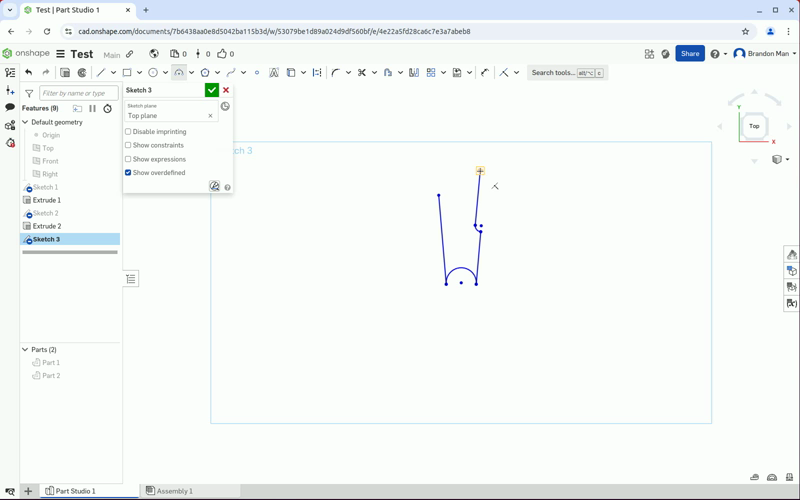
click(480, 170)
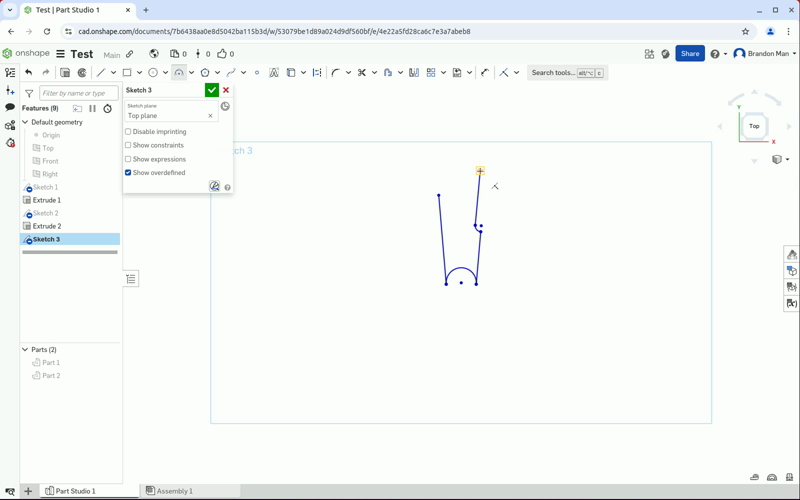
key_down(shift)
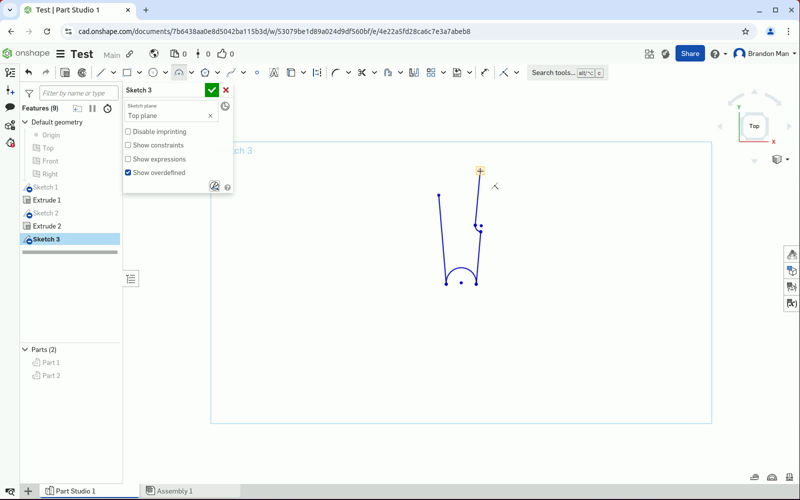
mouse_move(478, 170)
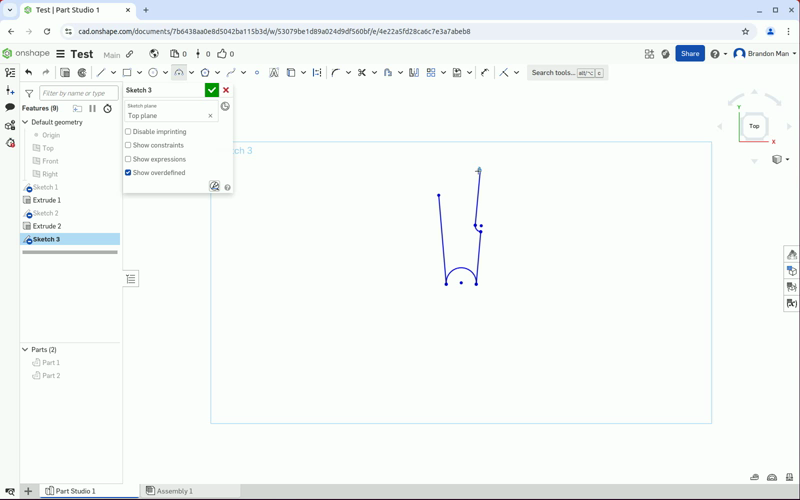
scroll(6)
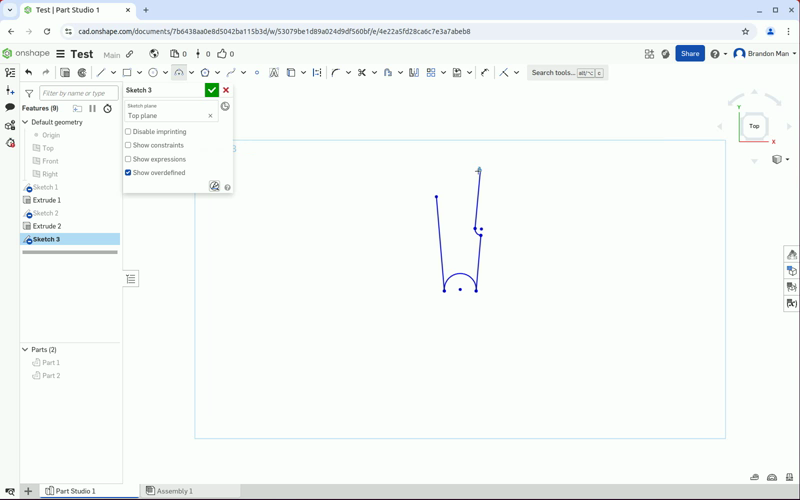
scroll(6)
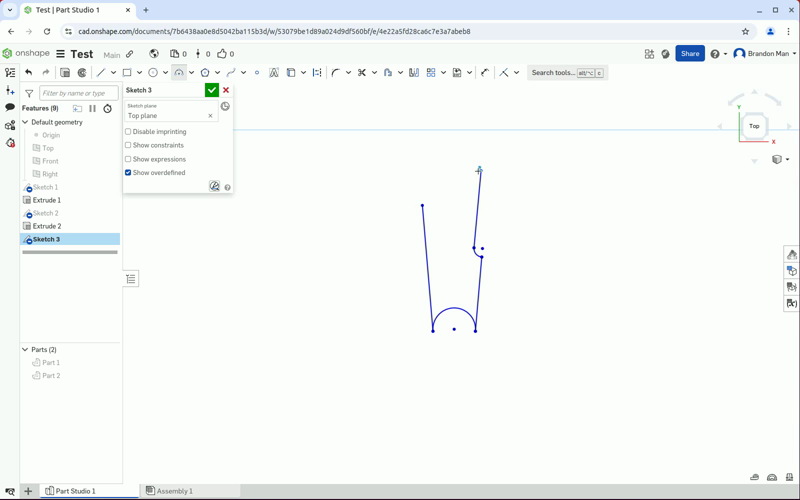
scroll(6)
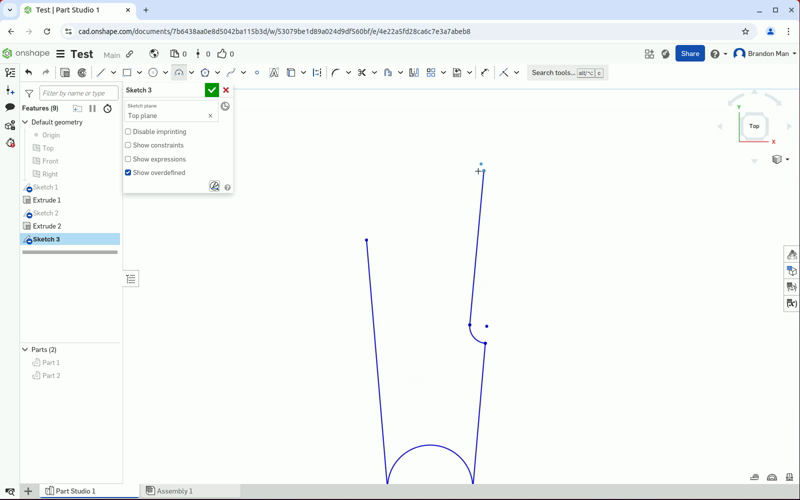
scroll(6)
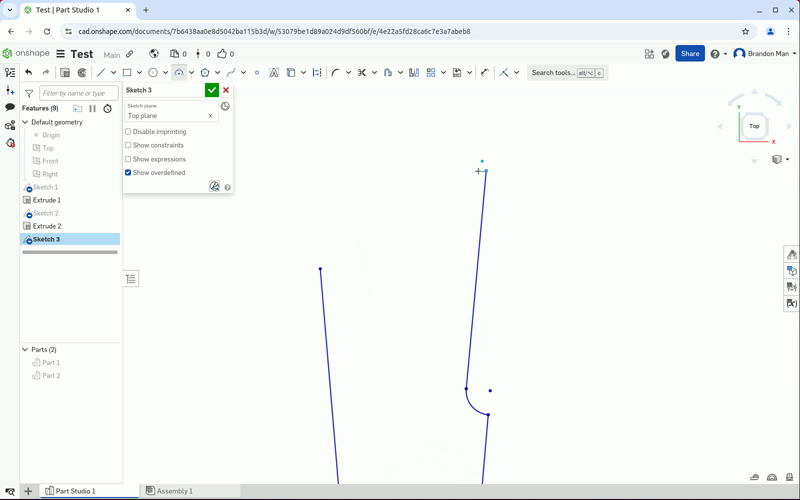
scroll(6)
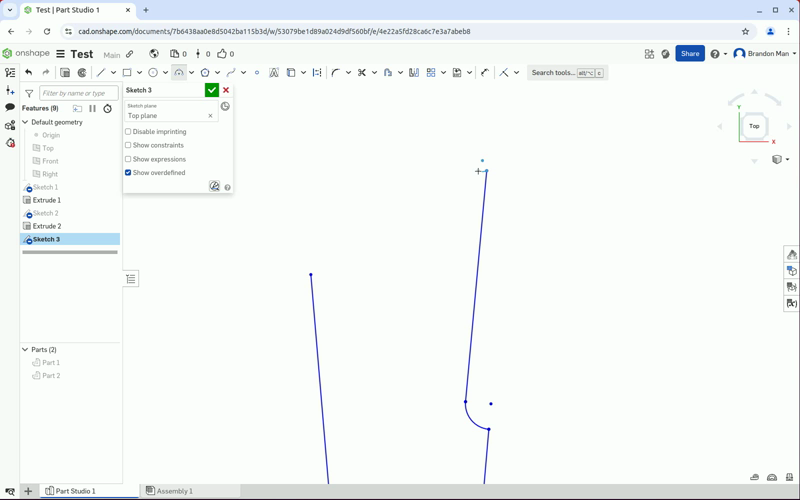
scroll(6)
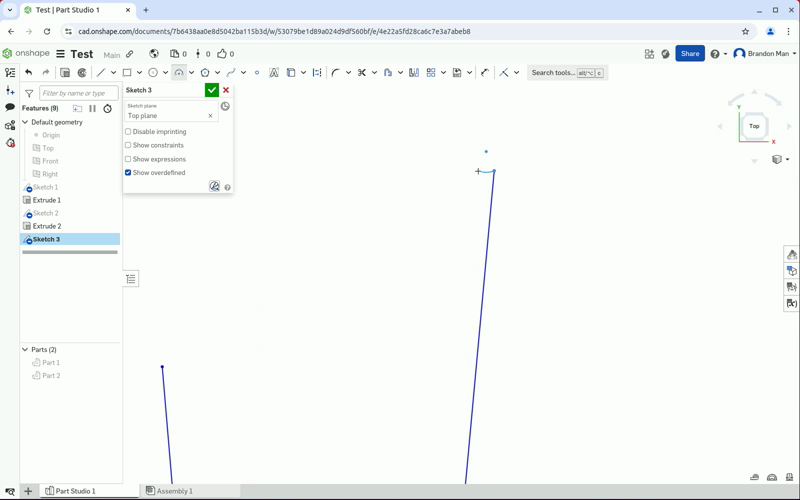
scroll(6)
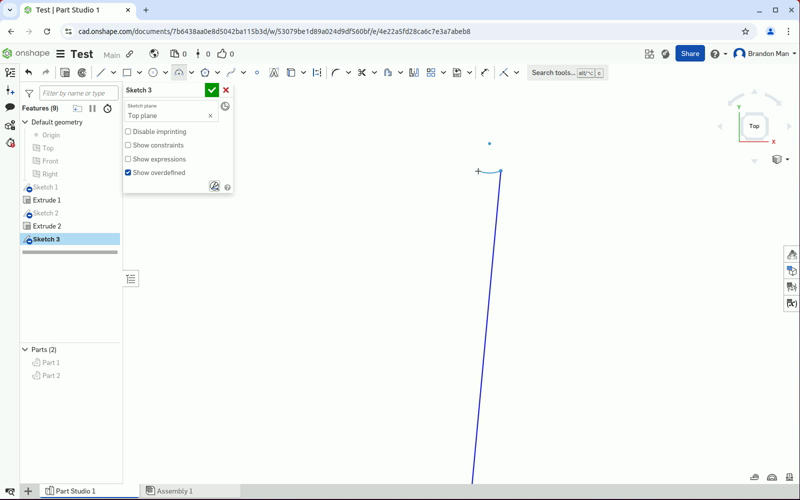
click(478, 170)
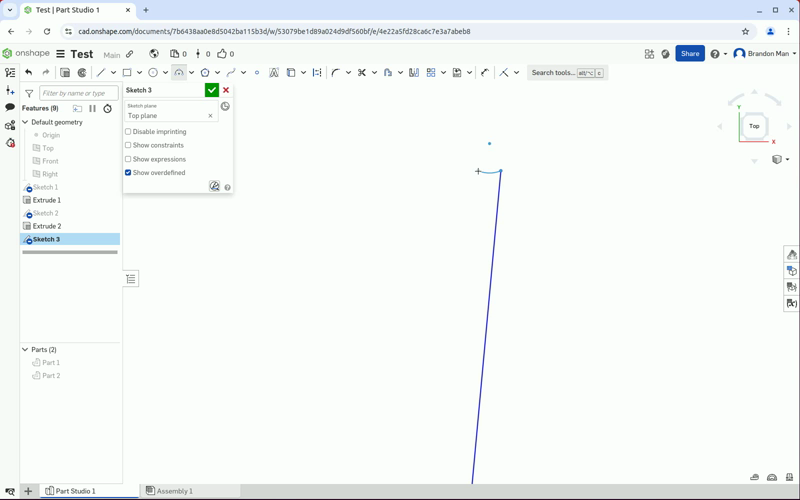
scroll(-6)
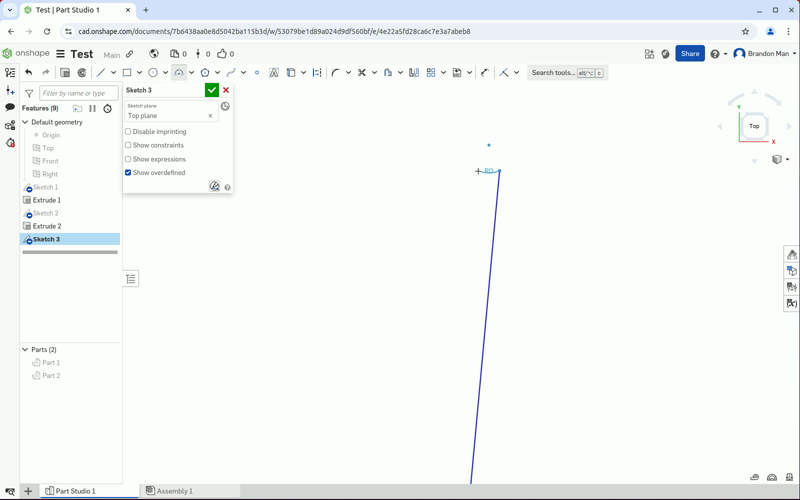
scroll(-6)
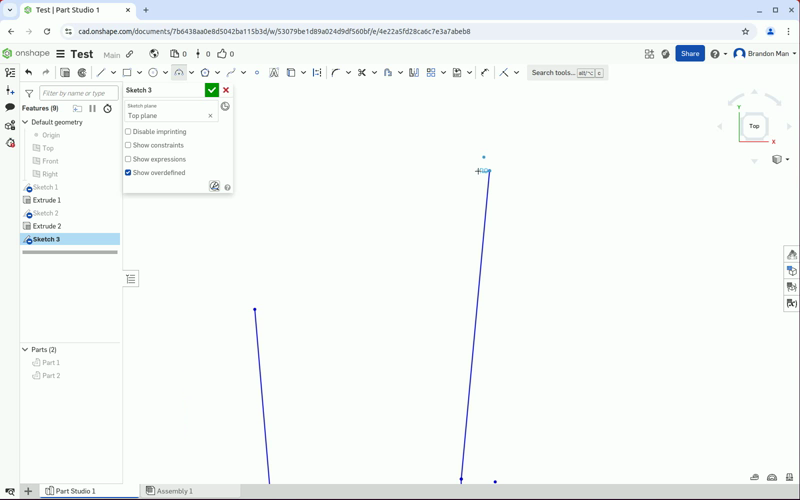
scroll(-6)
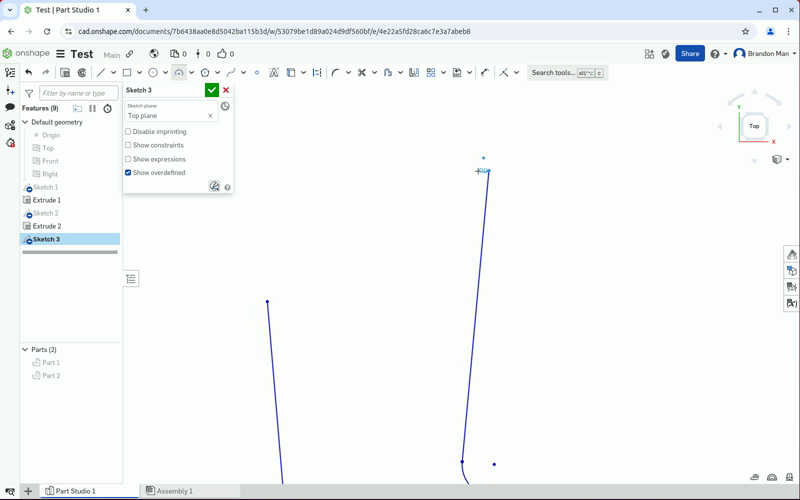
scroll(-6)
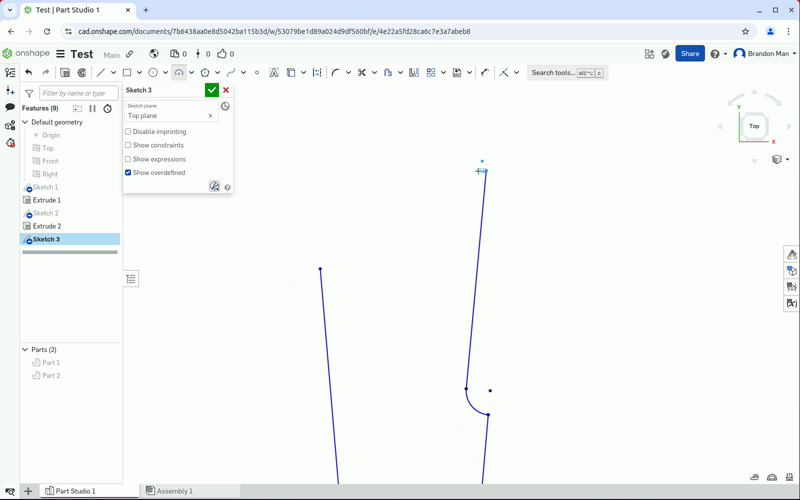
scroll(-6)
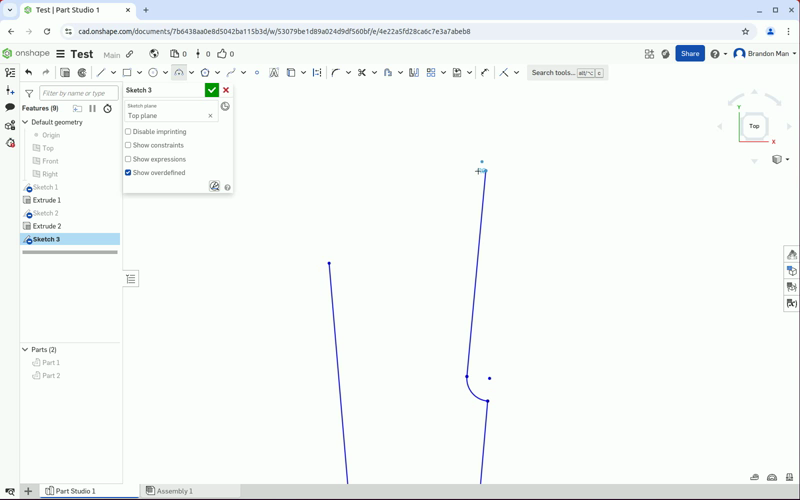
scroll(-6)
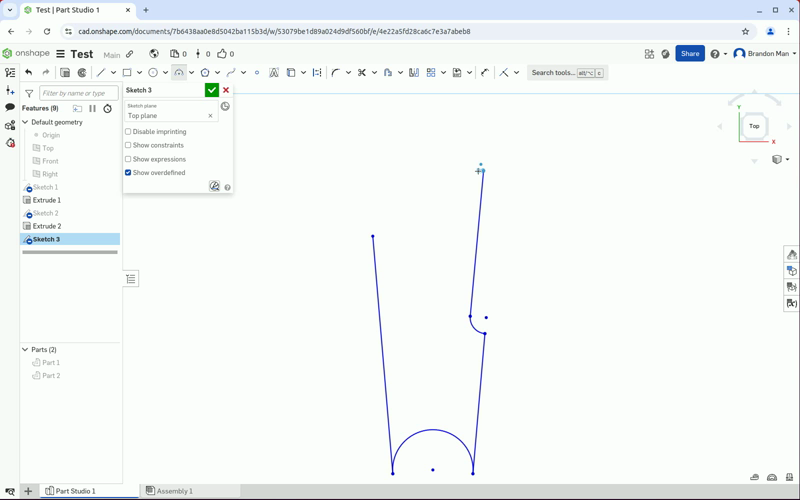
scroll(-6)
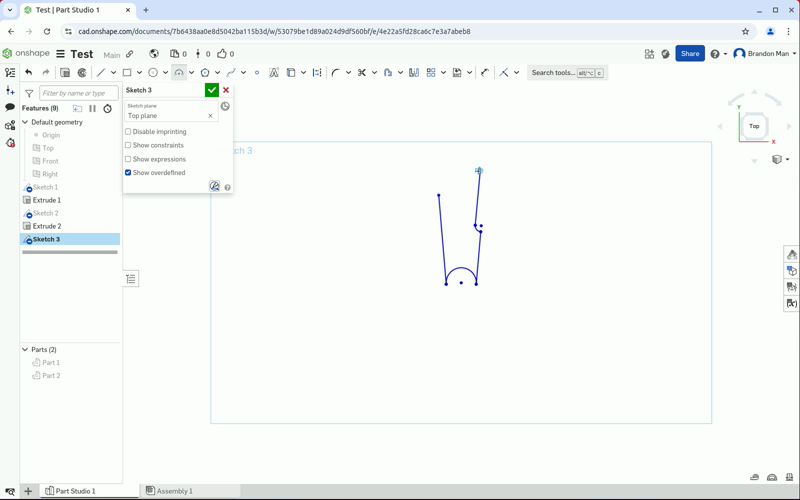
mouse_move(479, 170)
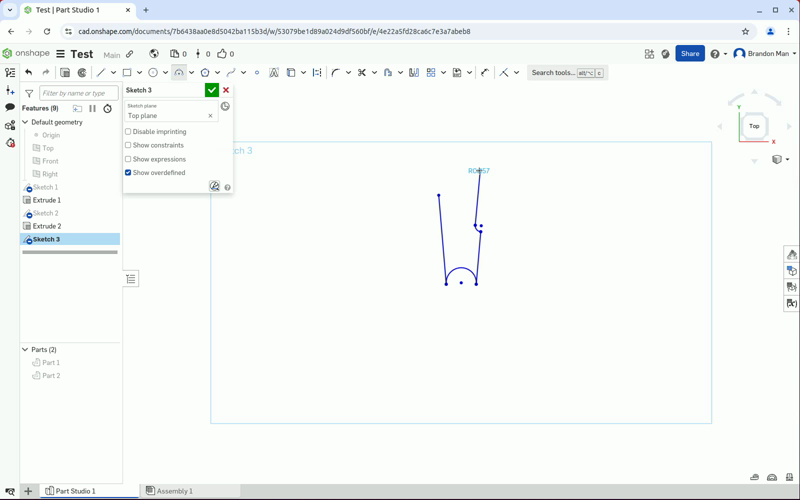
scroll(6)
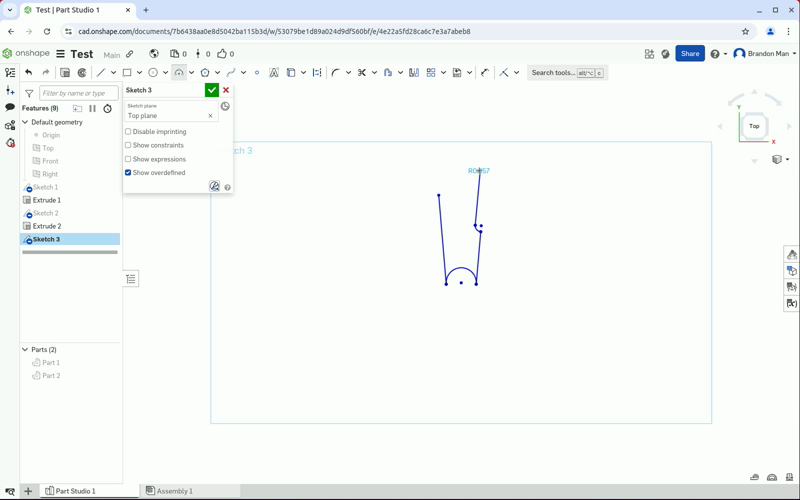
scroll(6)
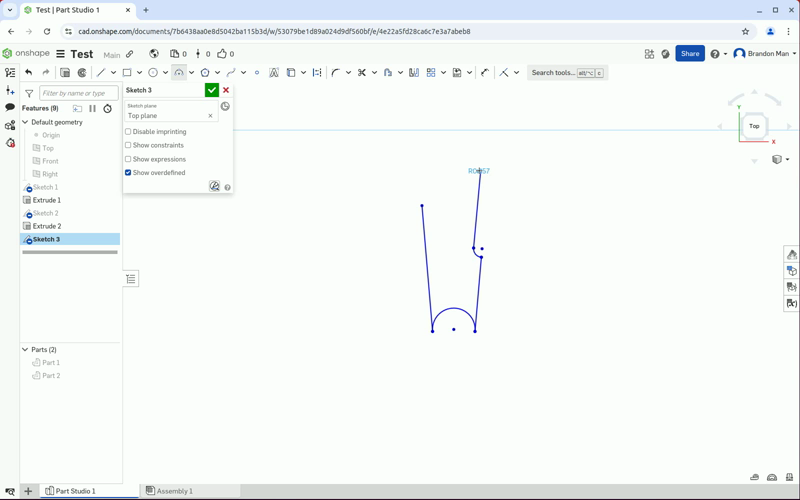
scroll(6)
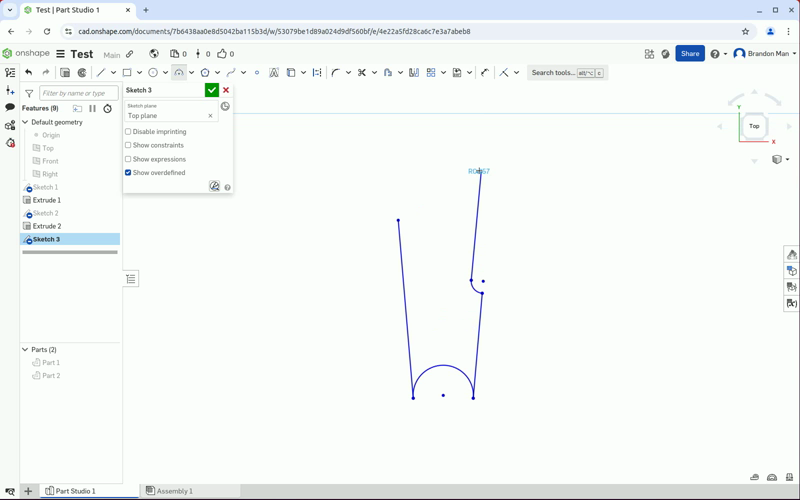
scroll(6)
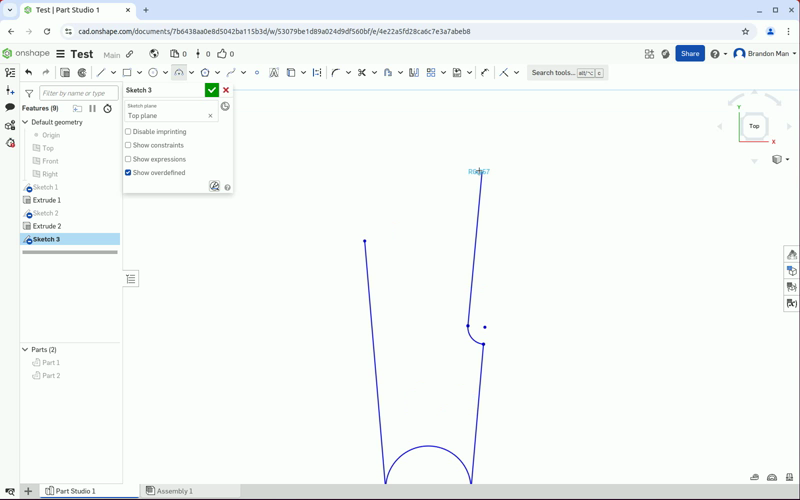
scroll(6)
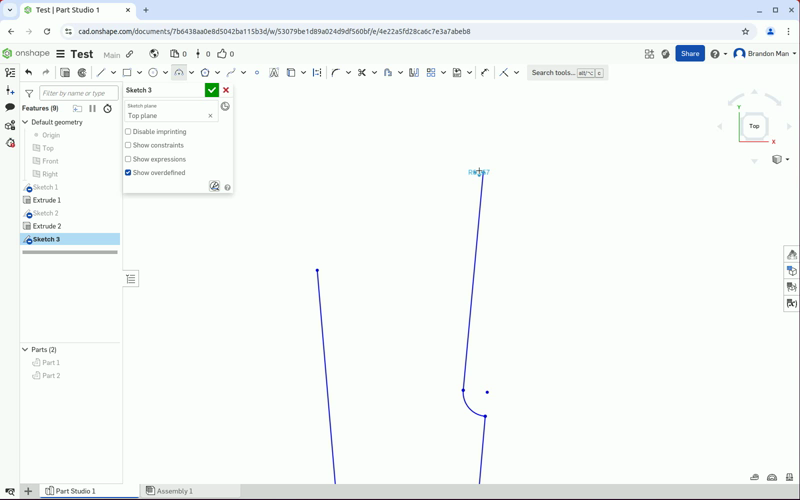
scroll(6)
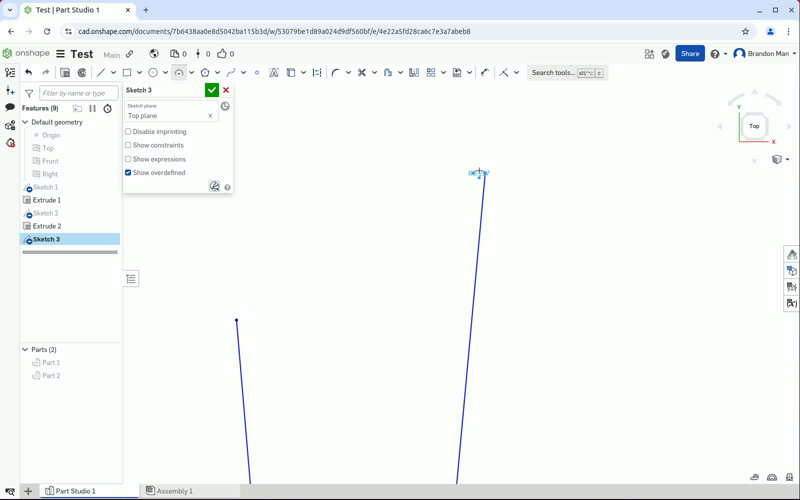
scroll(6)
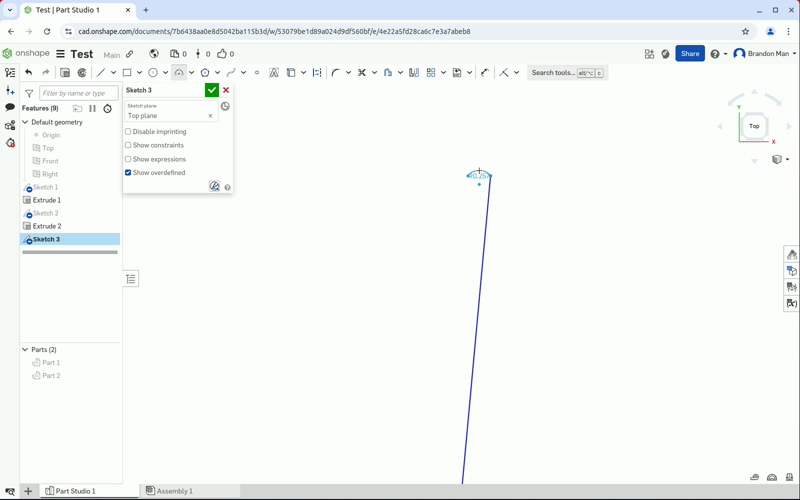
click(479, 170)
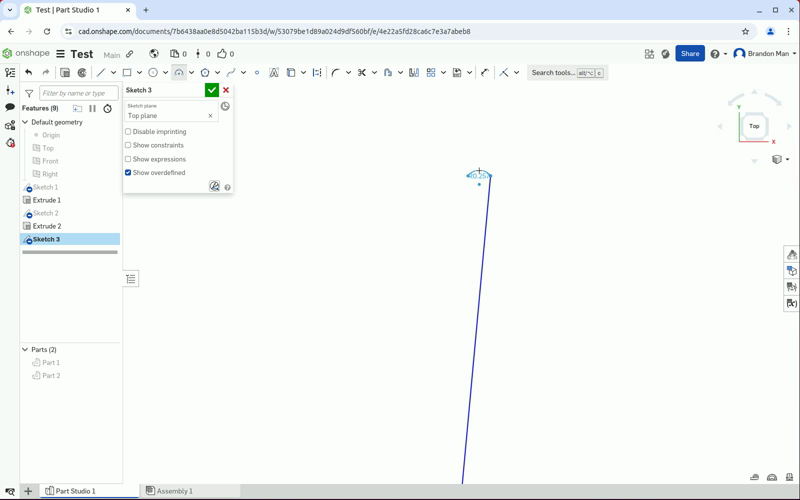
scroll(-6)
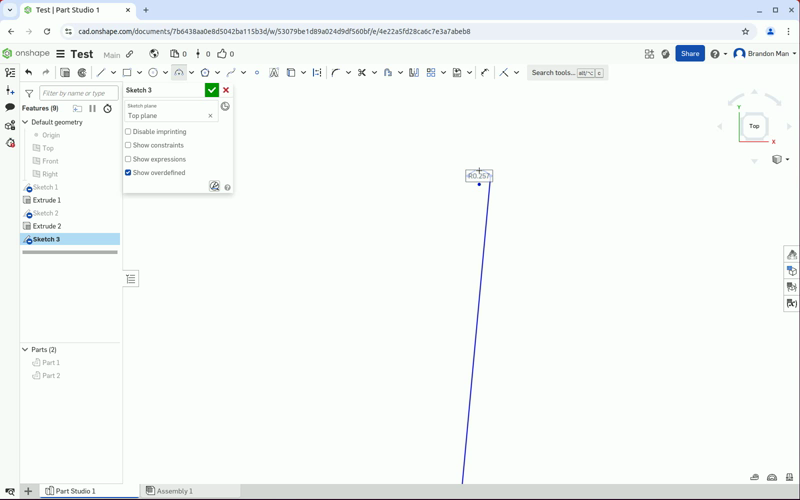
scroll(-6)
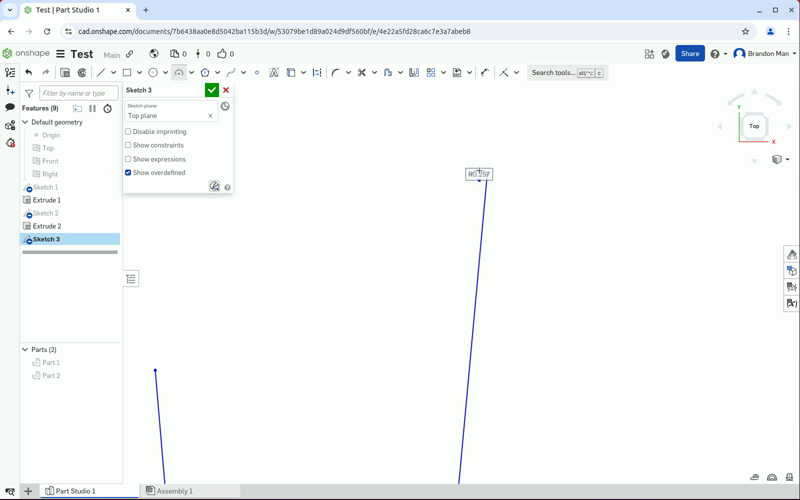
scroll(-6)
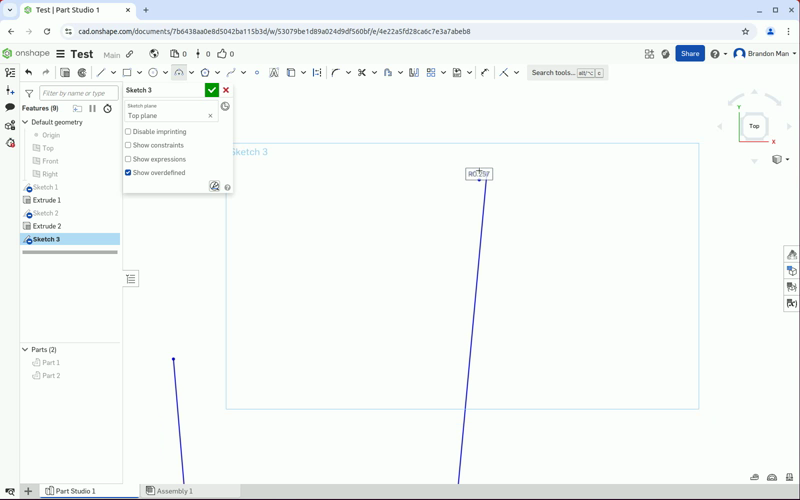
scroll(-6)
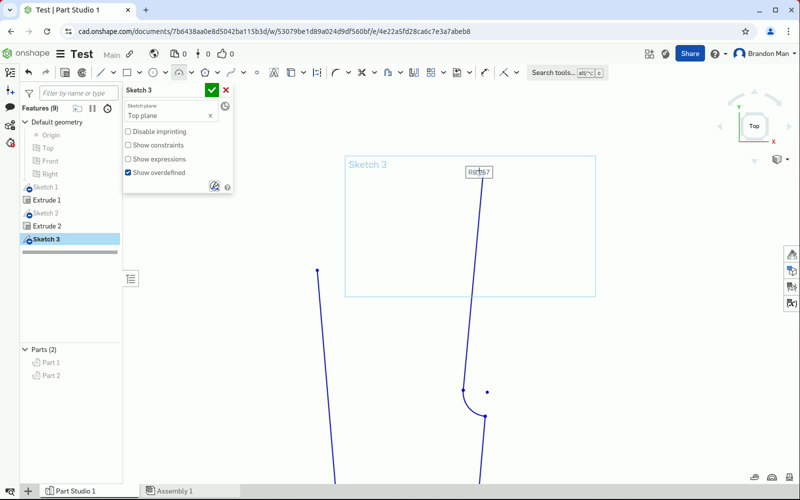
scroll(-6)
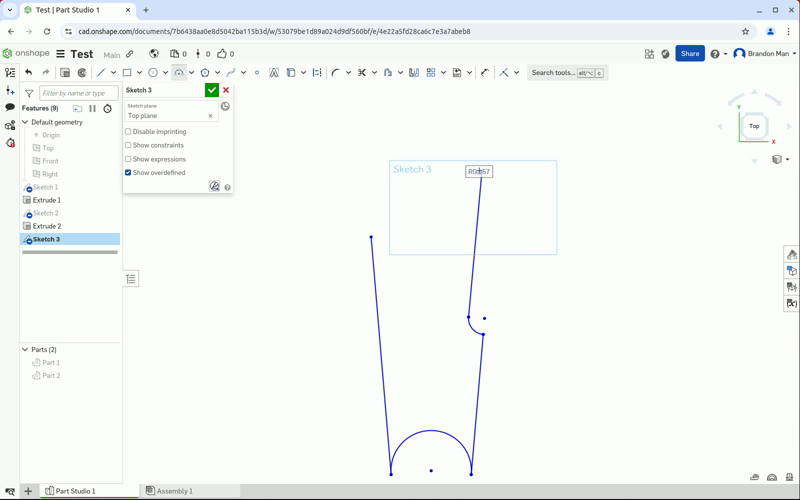
scroll(-6)
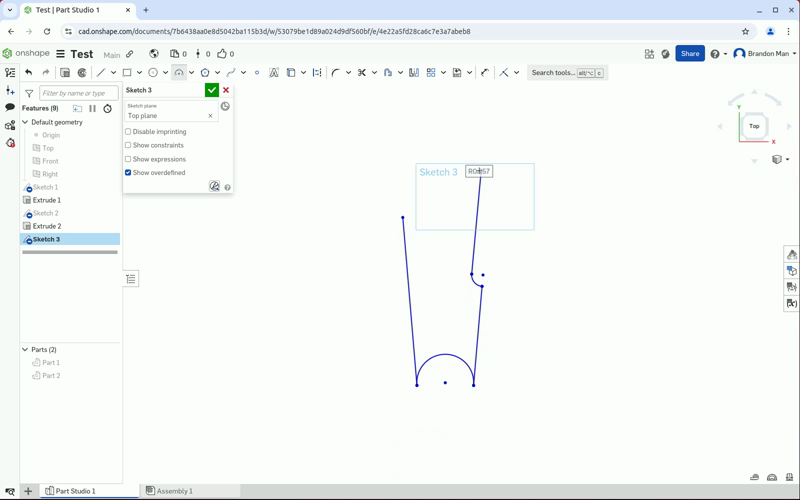
scroll(-6)
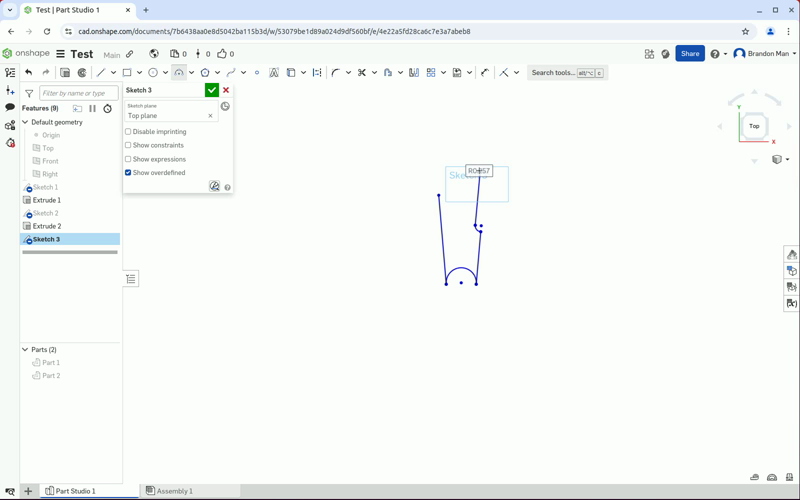
key_up(shift)
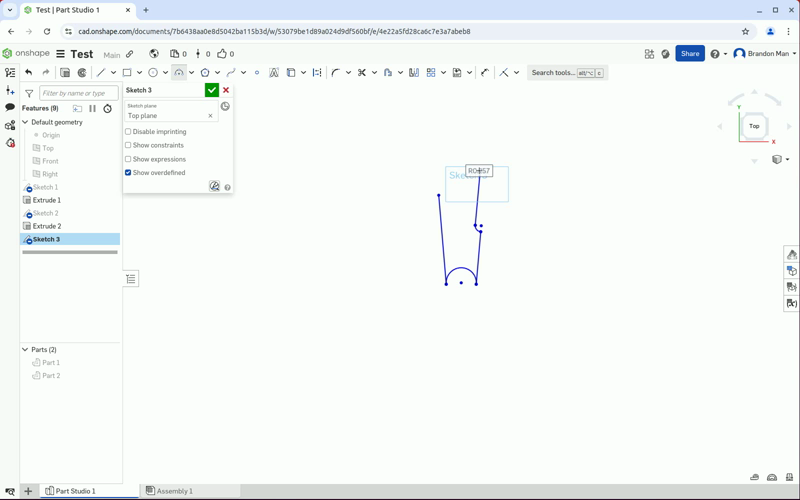
key(esc)
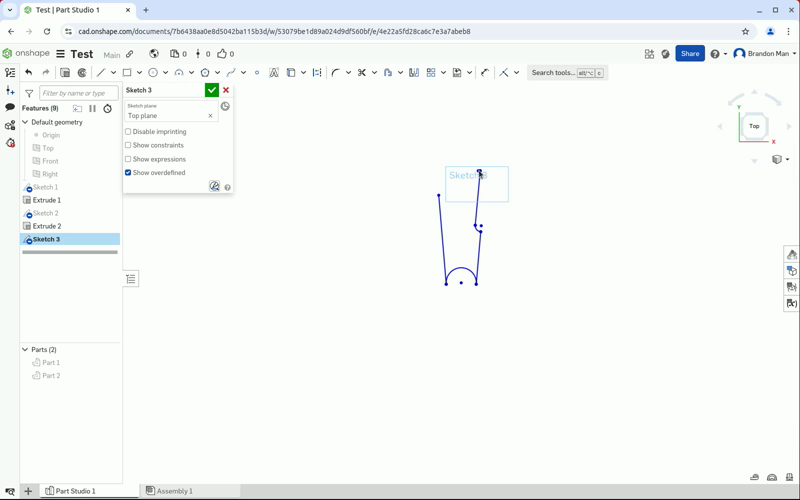
key(l)
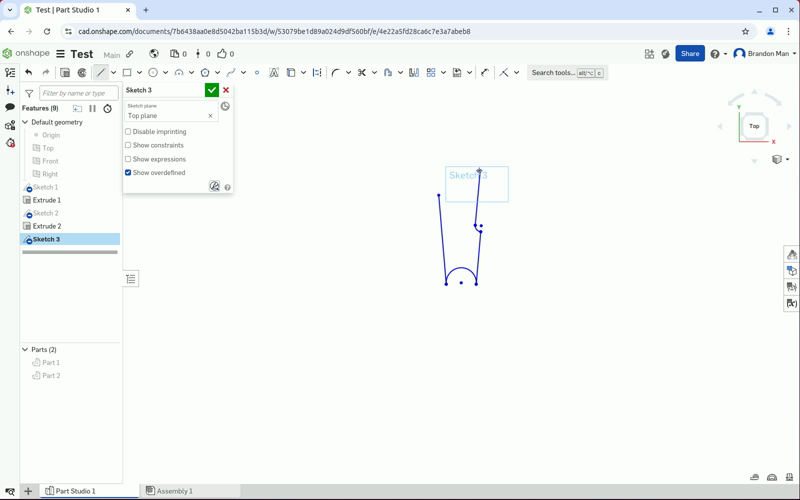
mouse_move(478, 170)
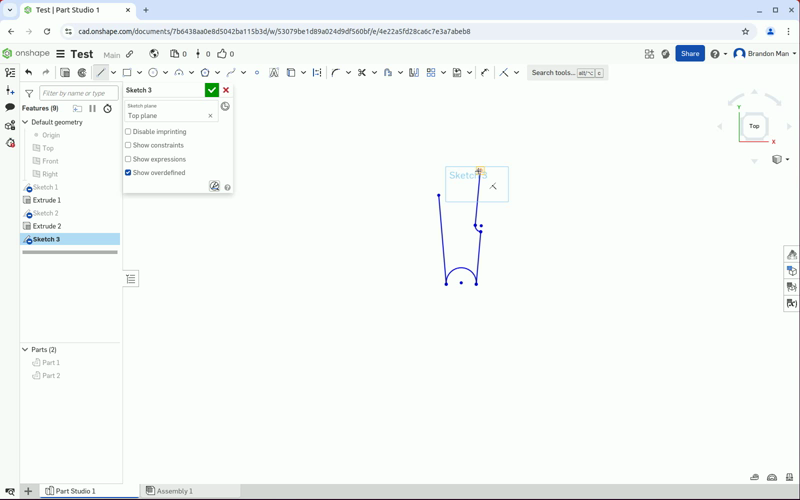
scroll(6)
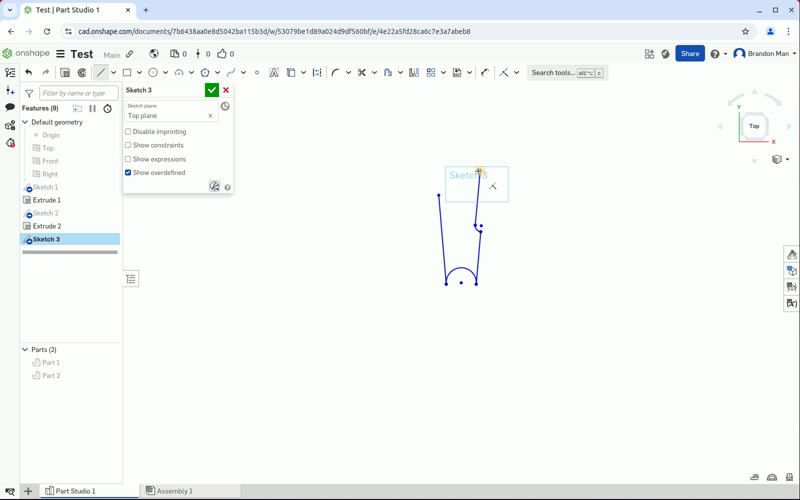
scroll(6)
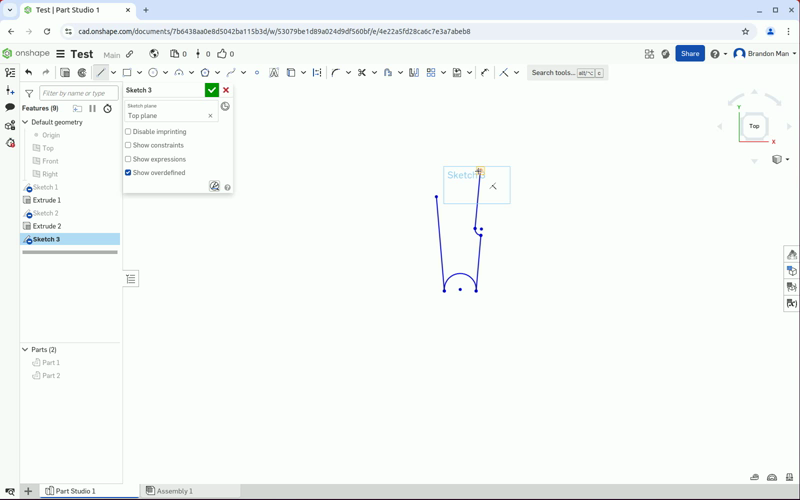
scroll(6)
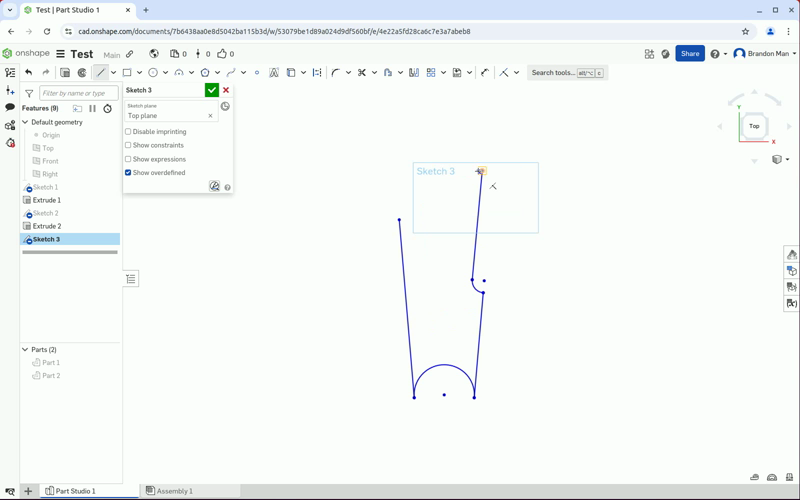
scroll(6)
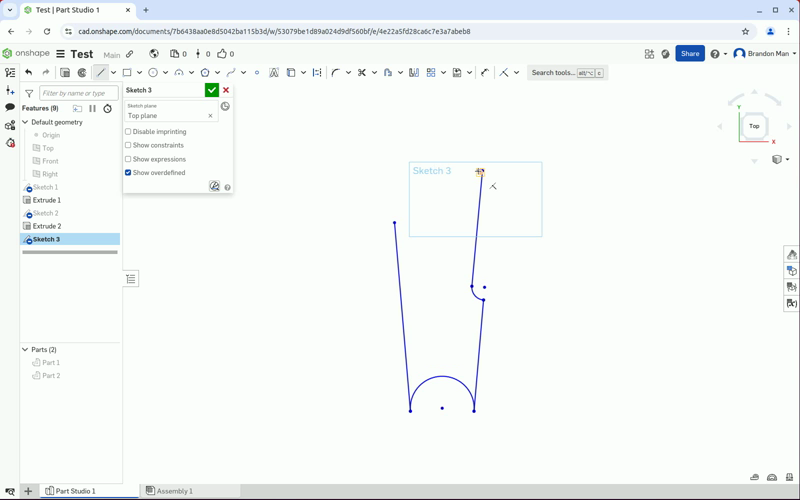
scroll(6)
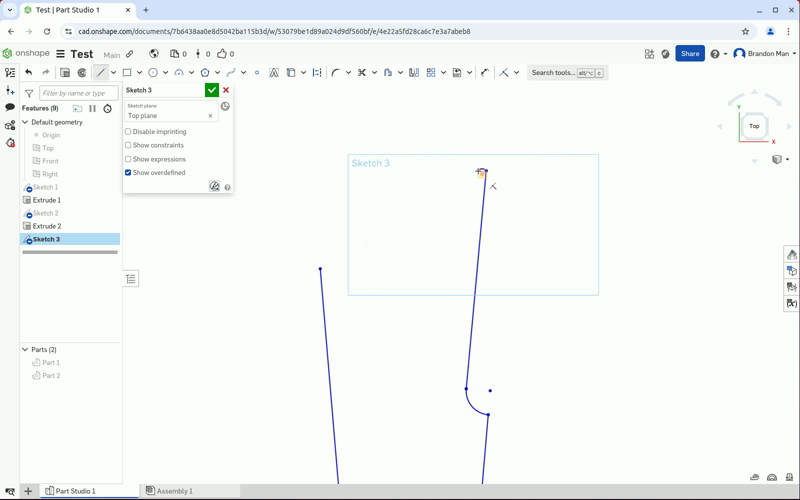
scroll(6)
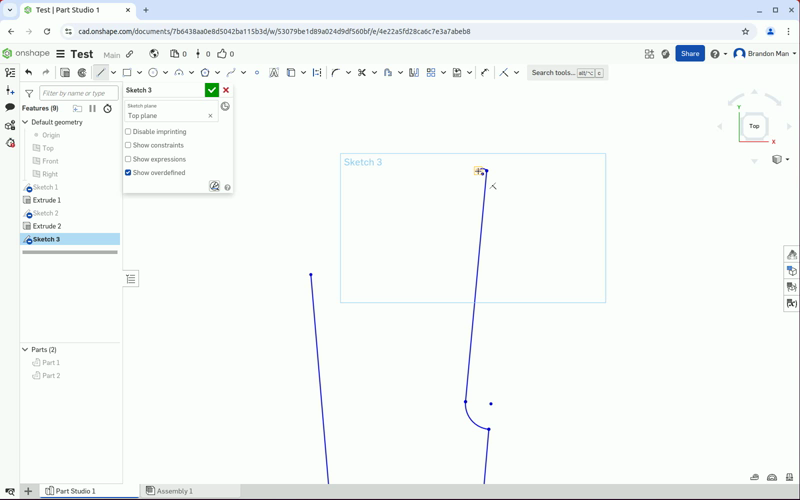
scroll(6)
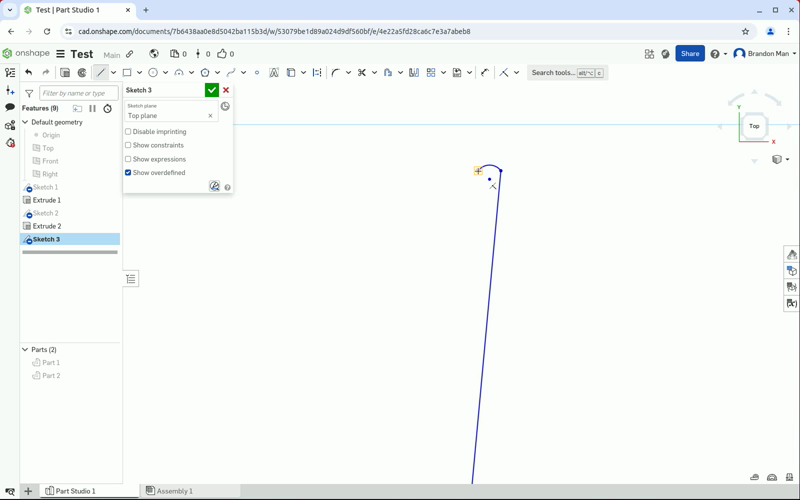
click(478, 170)
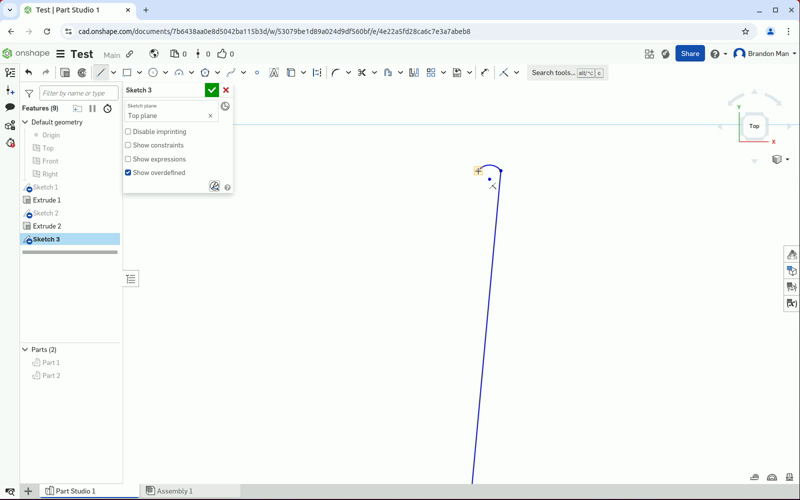
scroll(-6)
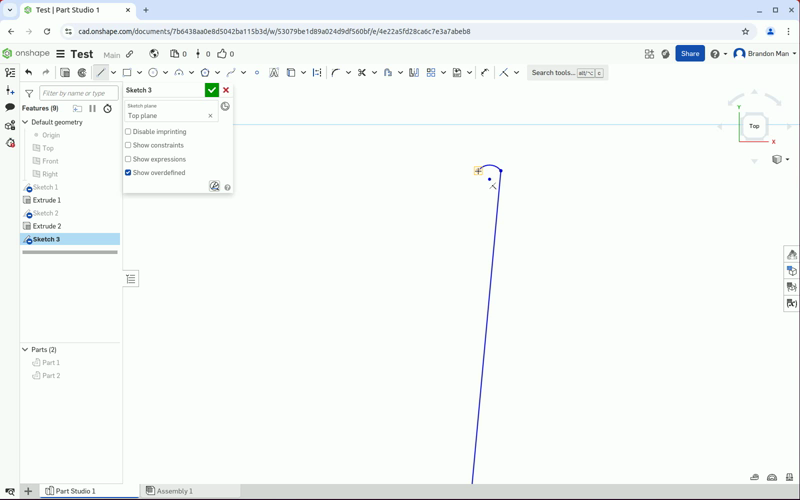
scroll(-6)
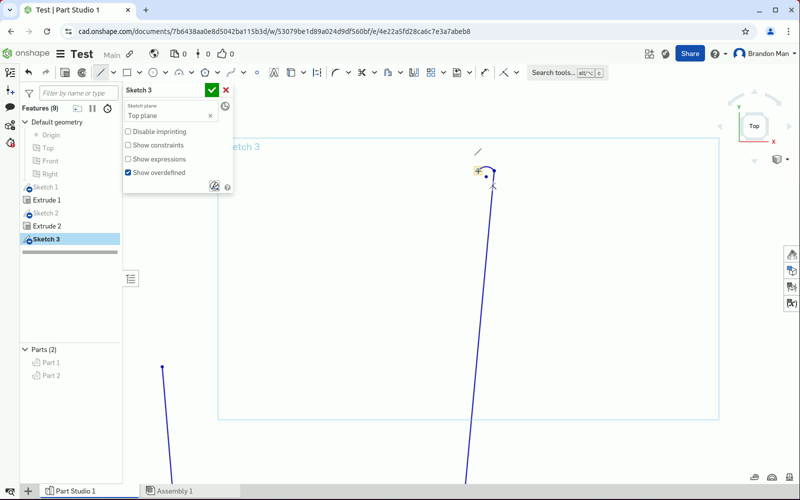
scroll(-6)
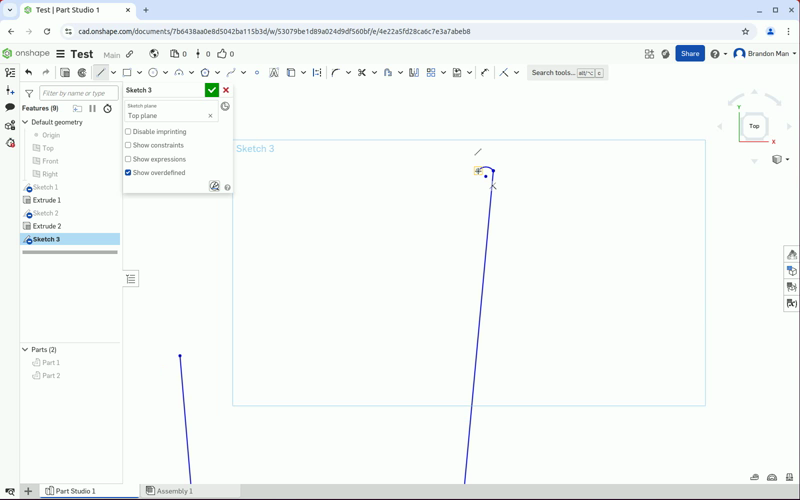
scroll(-6)
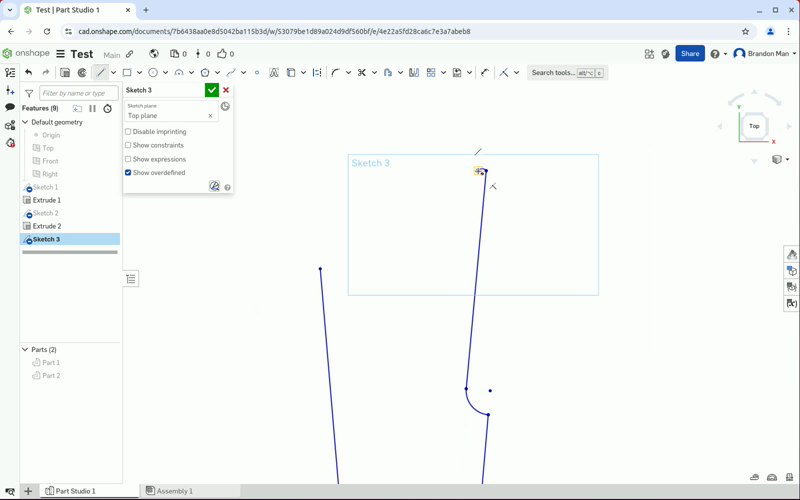
scroll(-6)
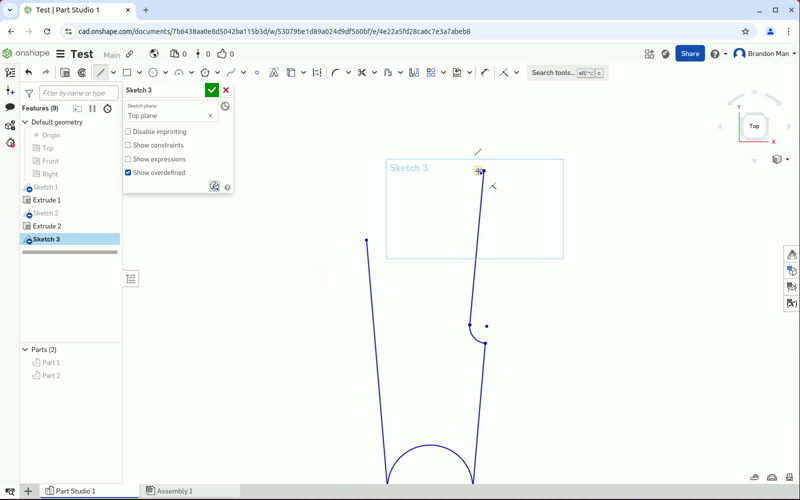
scroll(-6)
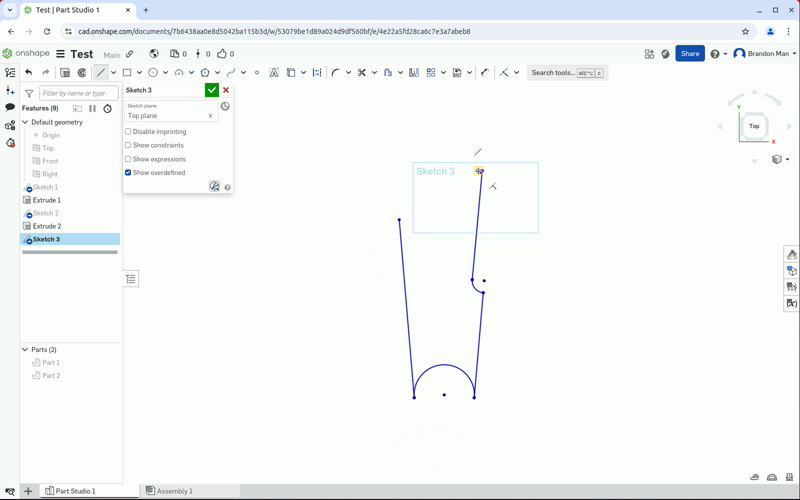
scroll(-6)
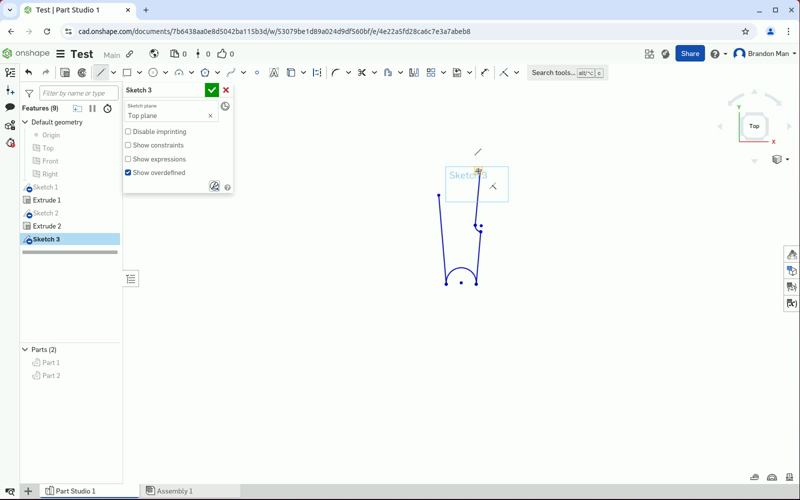
key_down(shift)
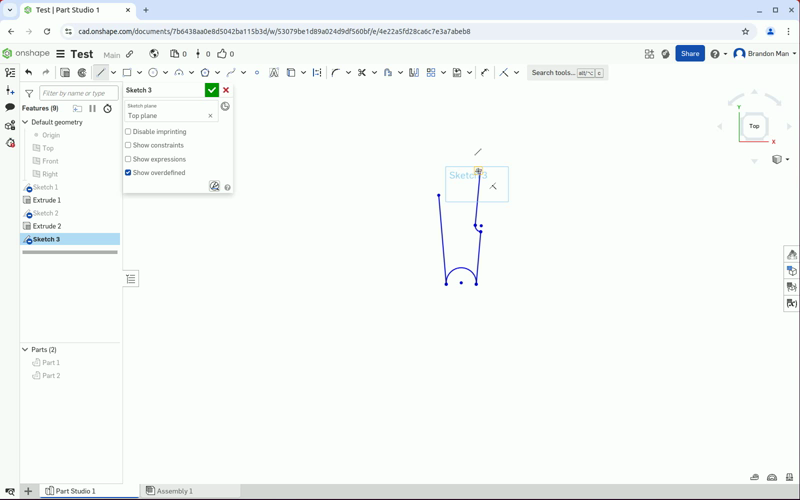
mouse_move(508, 170)
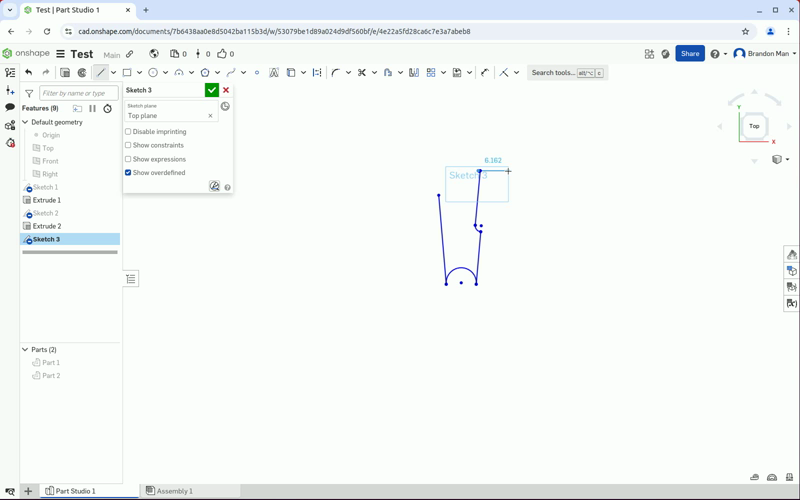
mouse_move(461, 170)
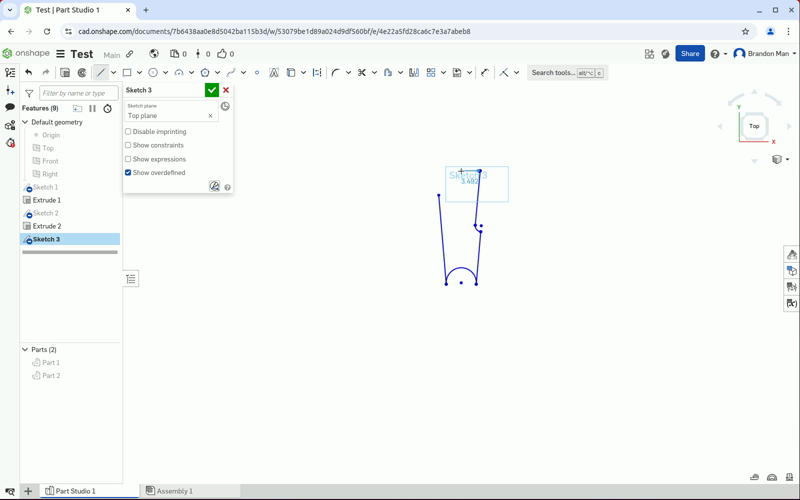
click(461, 170)
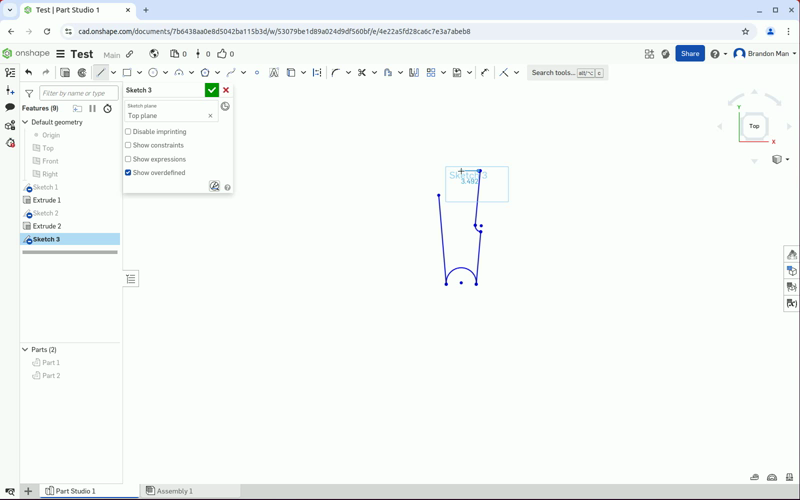
key_up(shift)
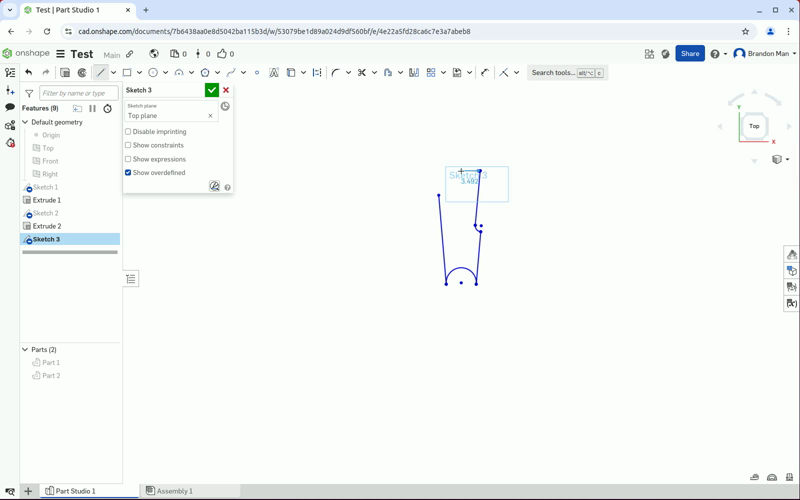
key(esc)
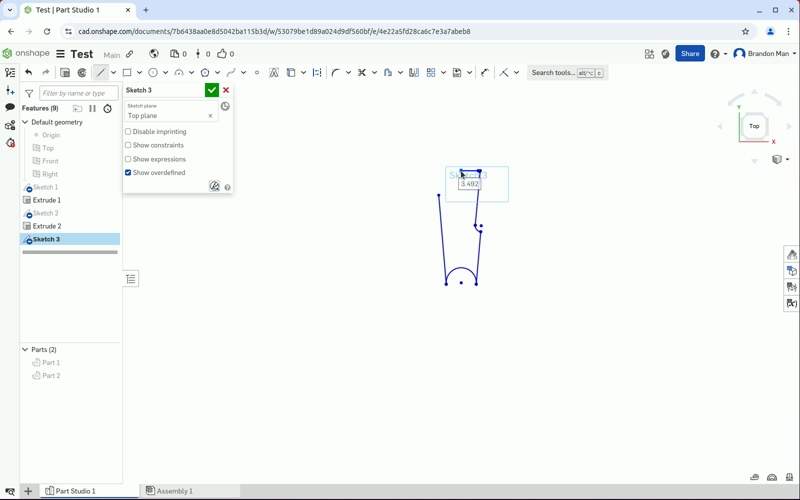
key(a)
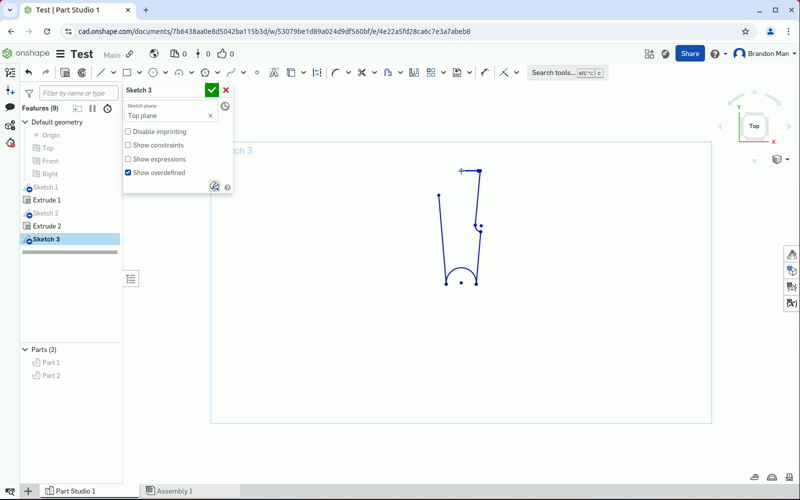
mouse_move(461, 170)
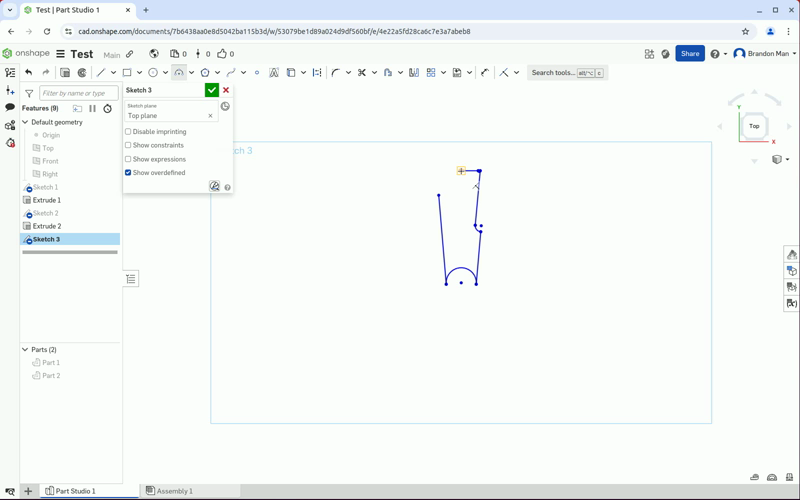
click(461, 170)
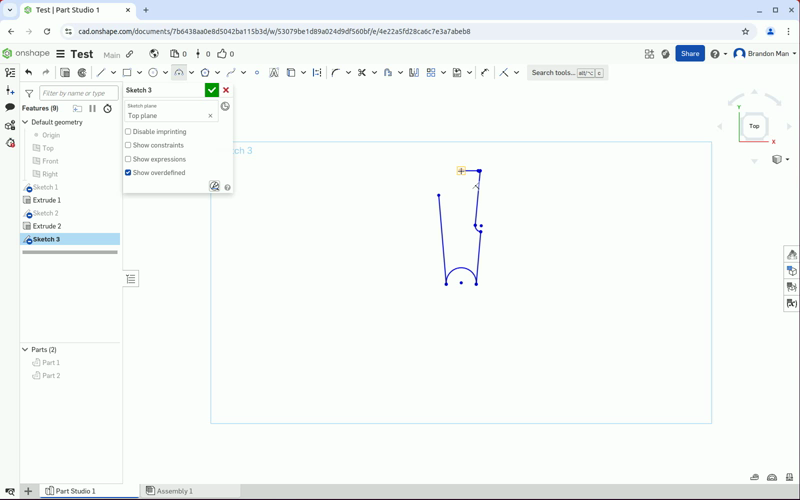
mouse_move(438, 195)
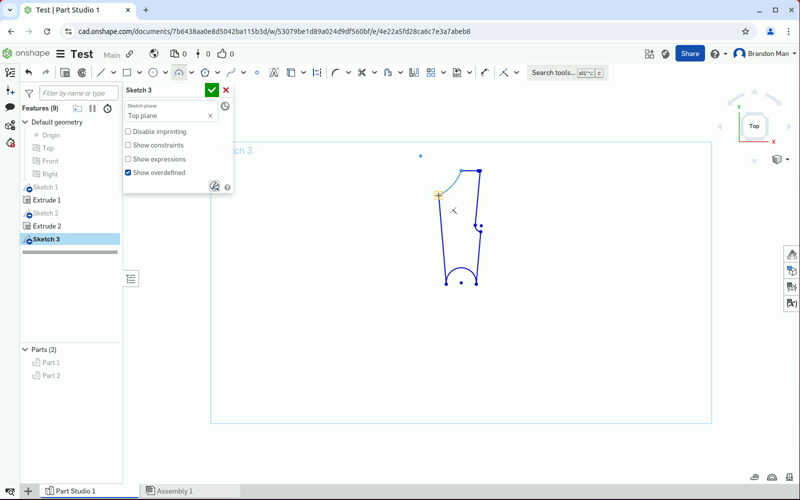
click(438, 195)
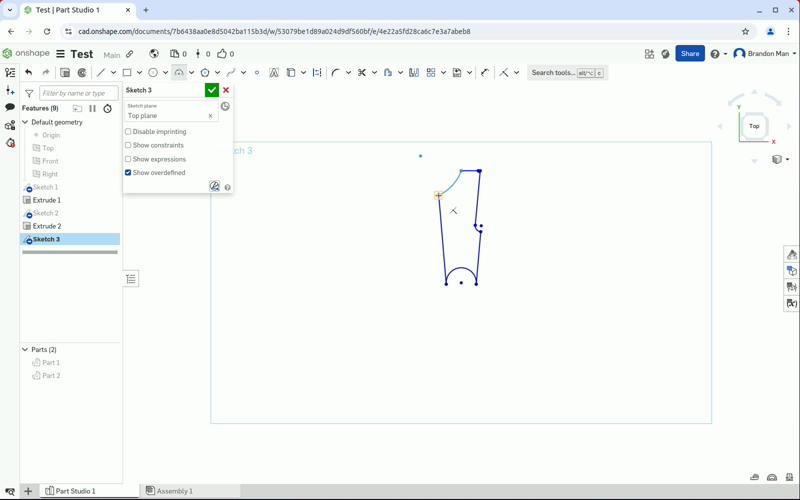
key_down(shift)
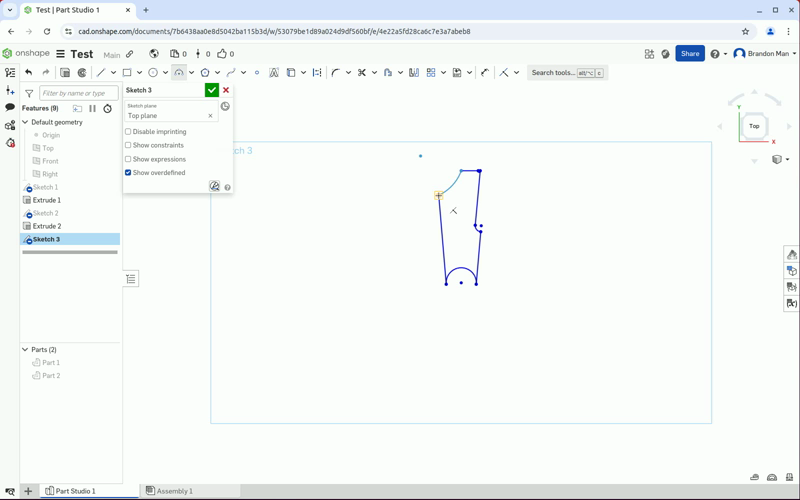
mouse_move(444, 177)
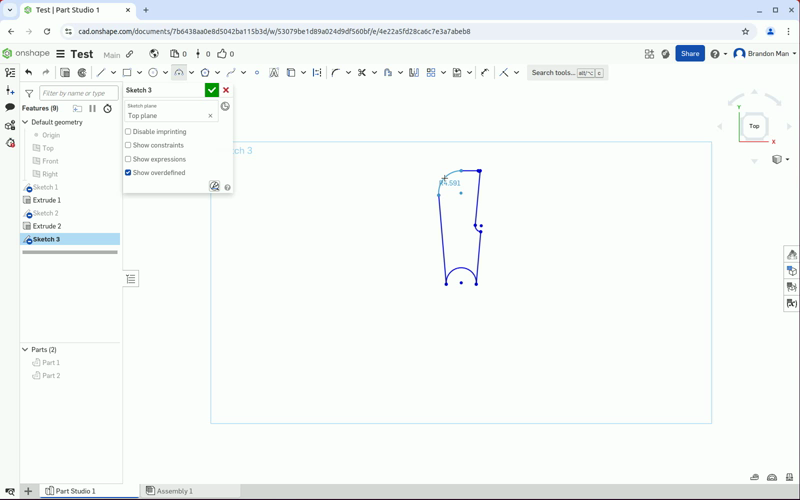
click(444, 177)
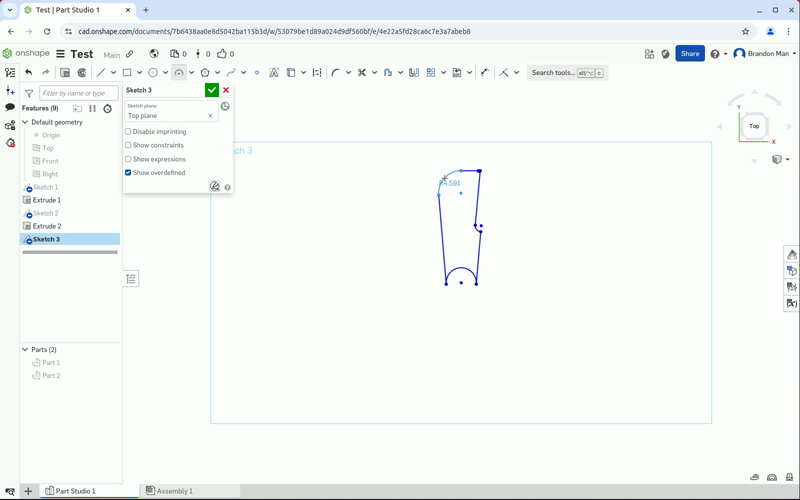
key_up(shift)
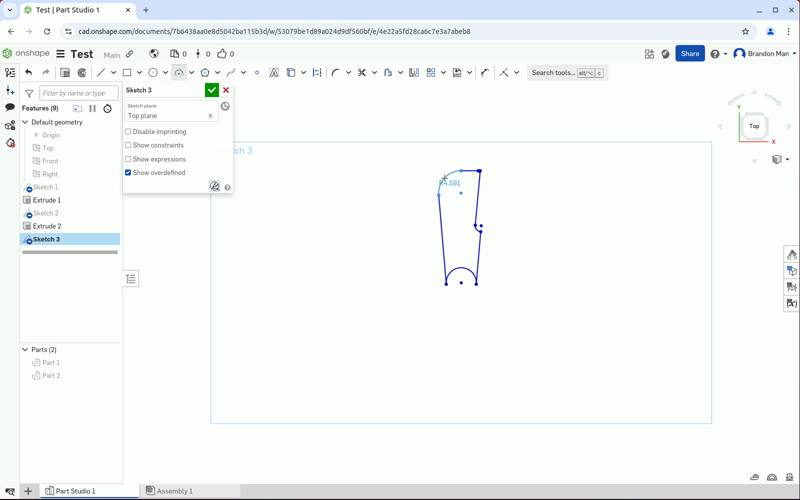
key(esc)
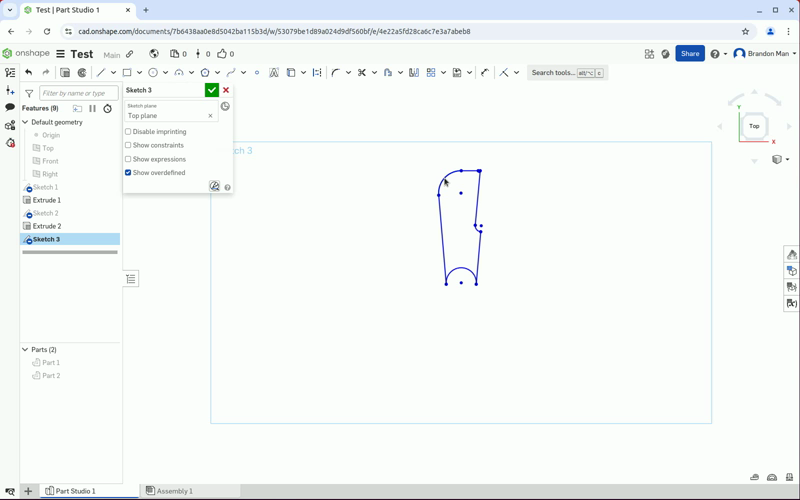
mouse_move(449, 261)
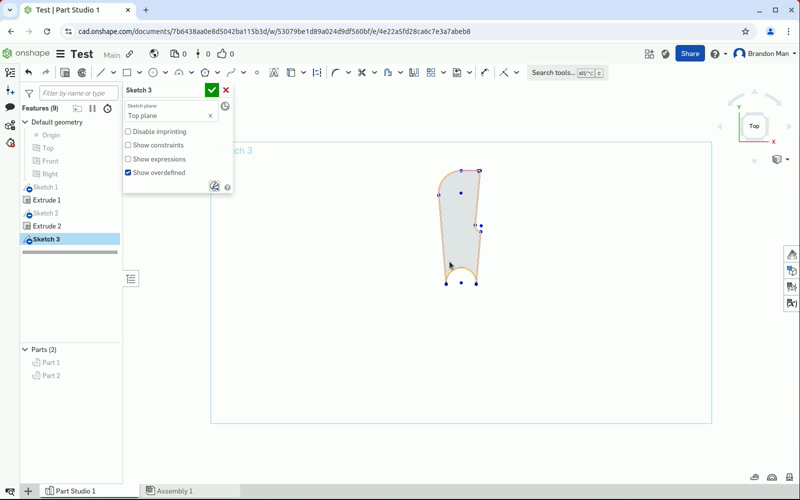
click(449, 261)
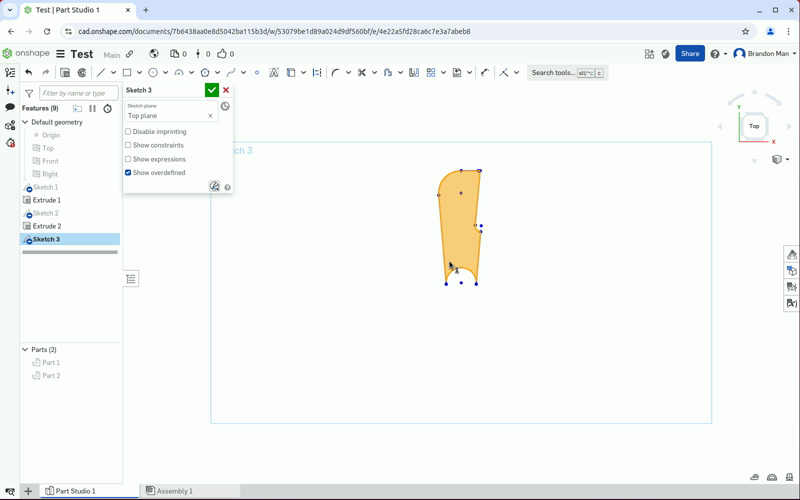
mouse_move(73, 352)
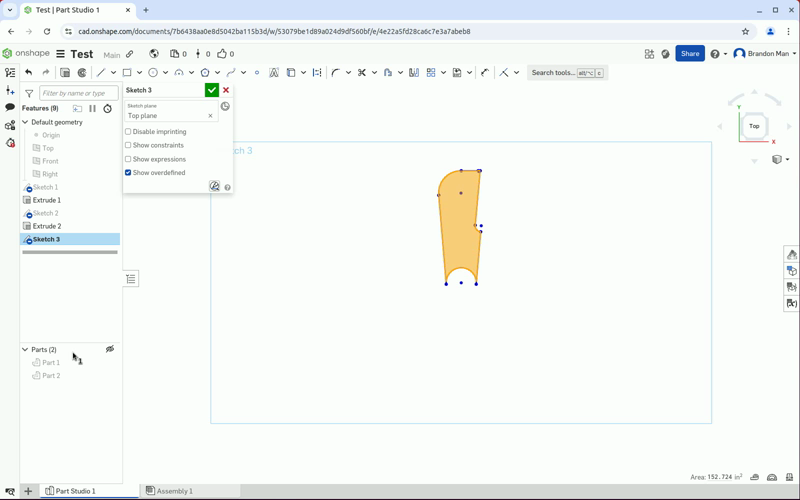
key(shift+y)
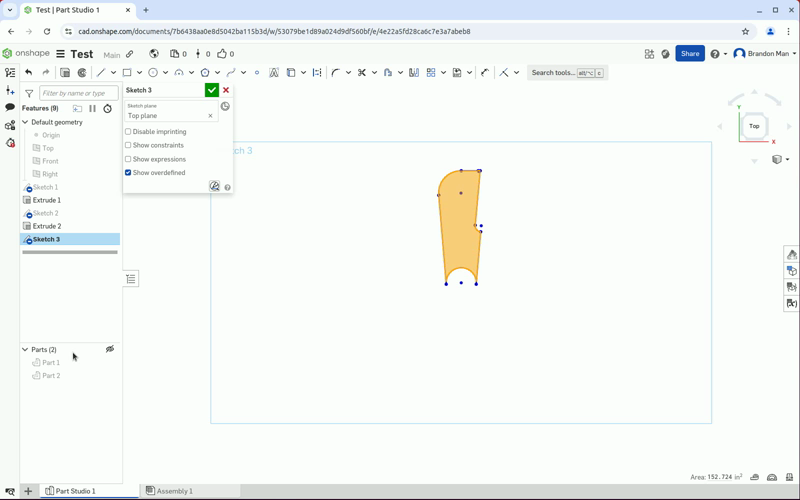
key(shift+e)
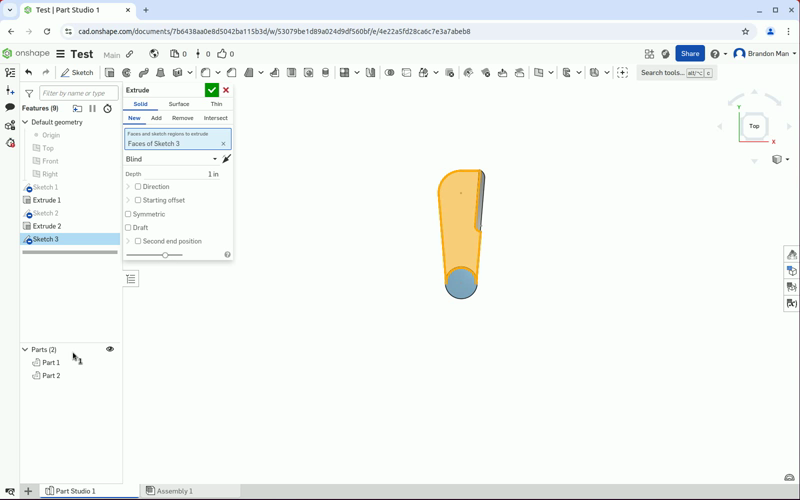
mouse_move(143, 106)
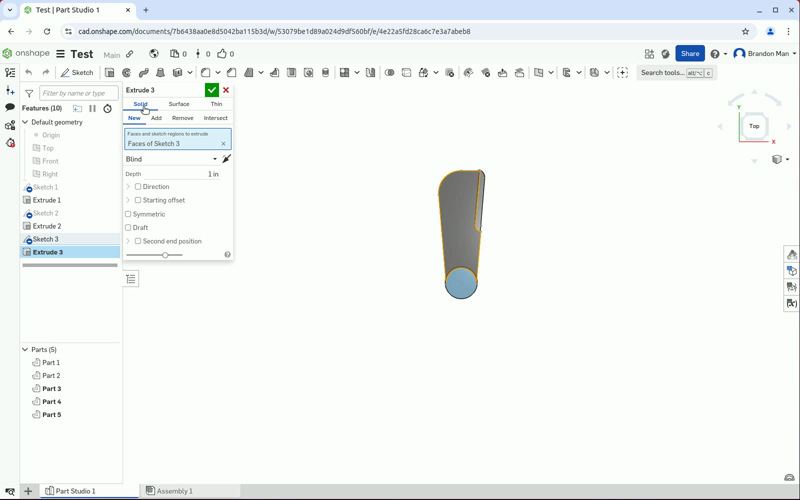
click(143, 106)
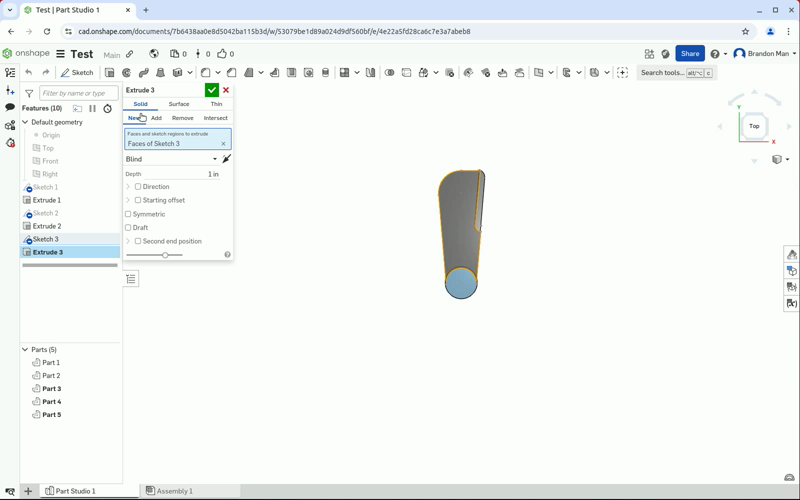
mouse_move(137, 120)
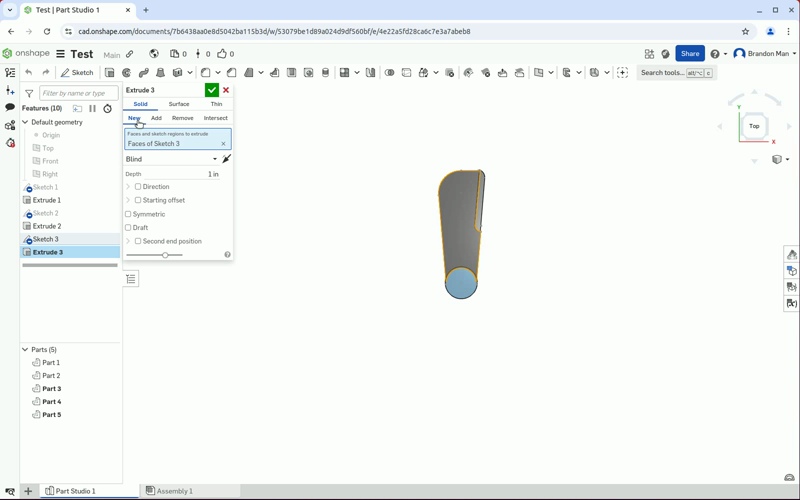
click(137, 120)
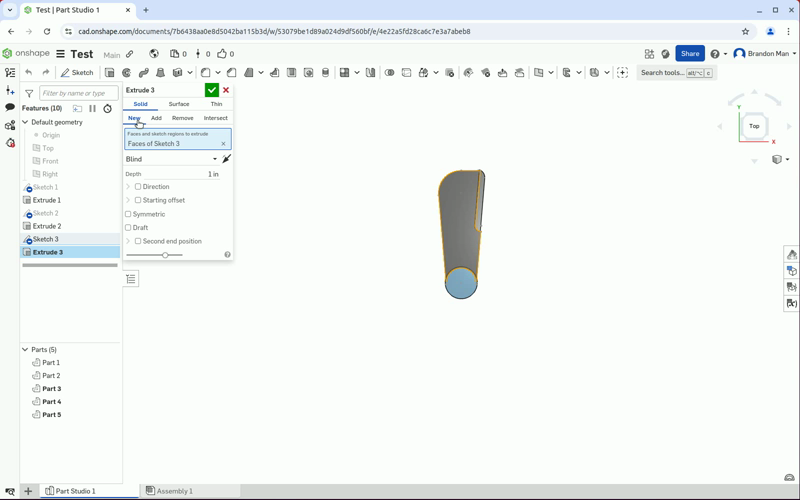
key(tab, 4)
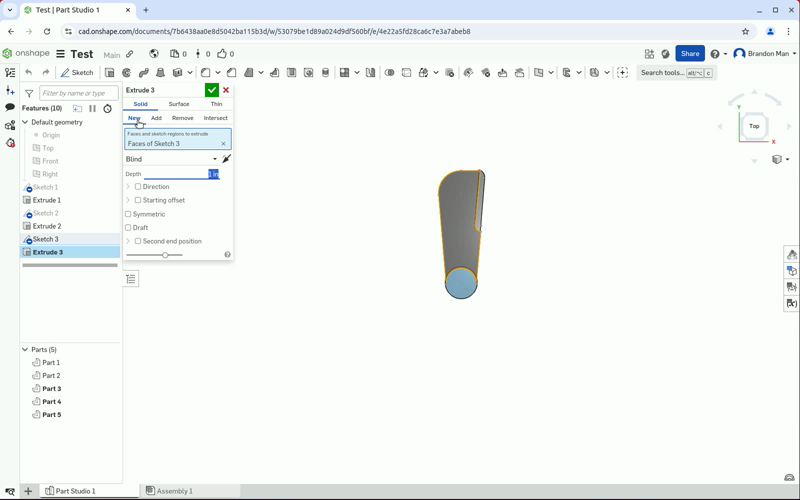
text(6.258)
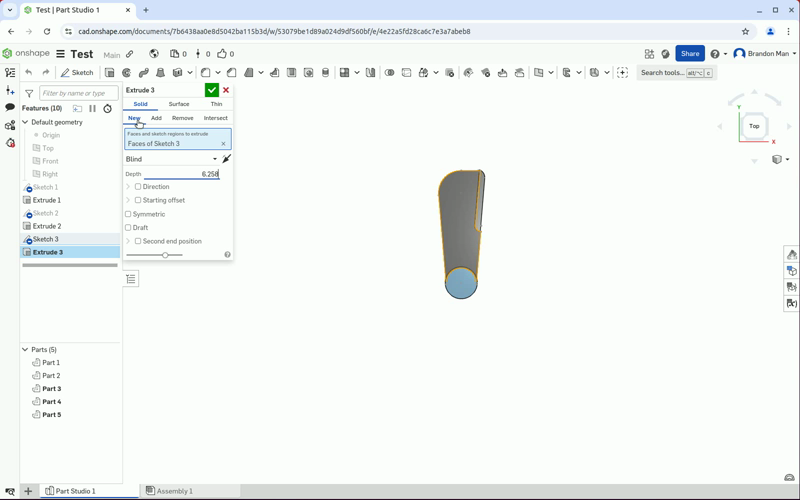
key(enter)
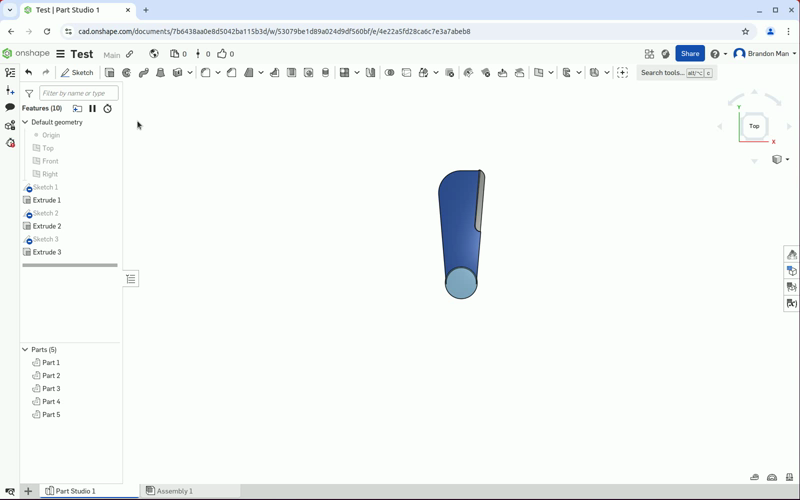
key(shift+h)
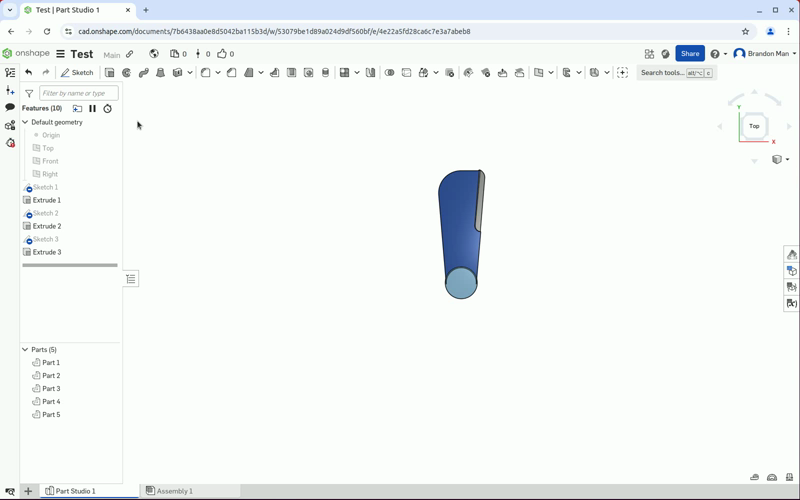
key(shift+h)
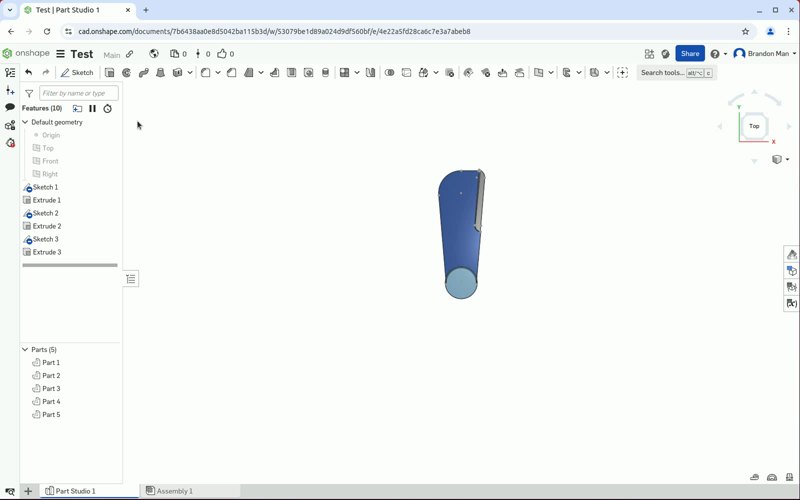
key(shift+7)
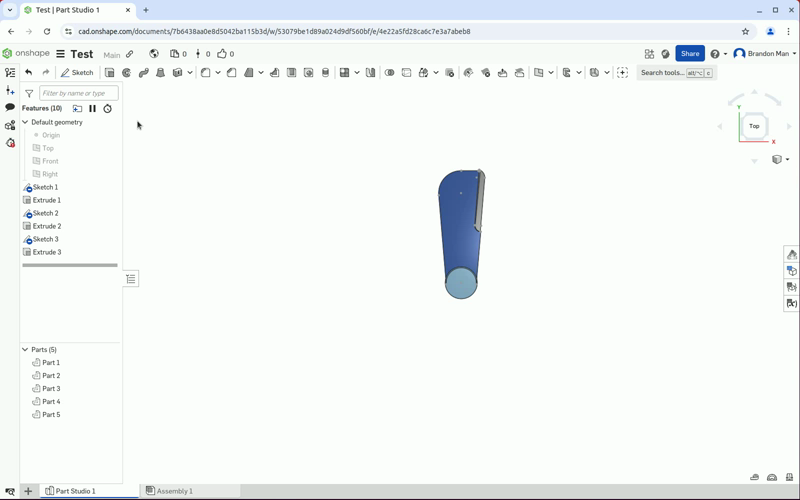
key(up, 3)
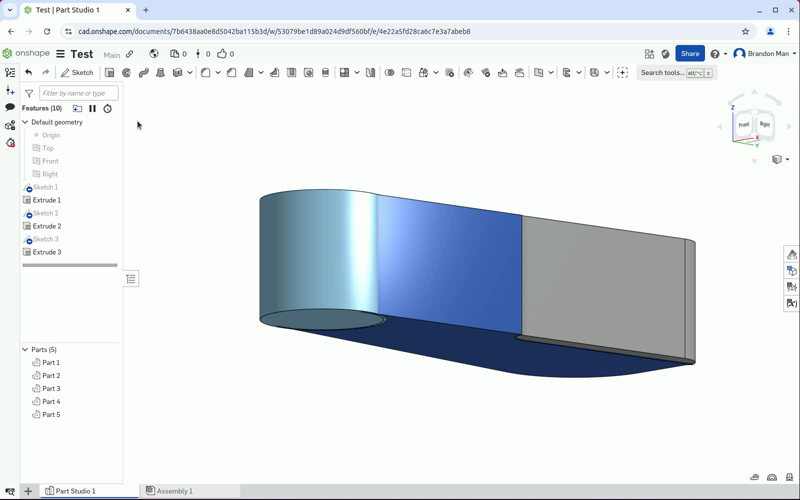
key(left, 3)
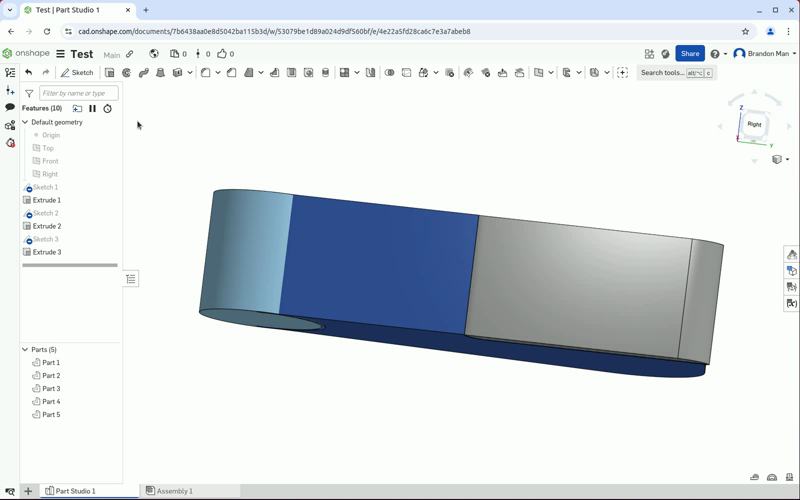
key(right, 3)
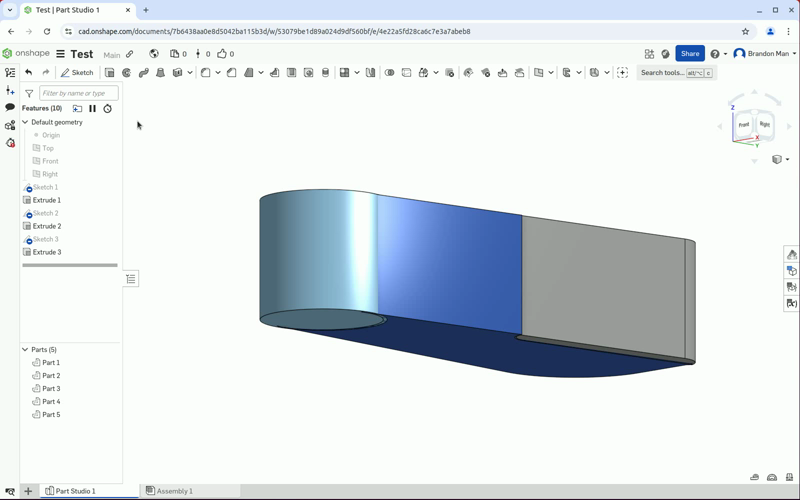
key(down, 3)
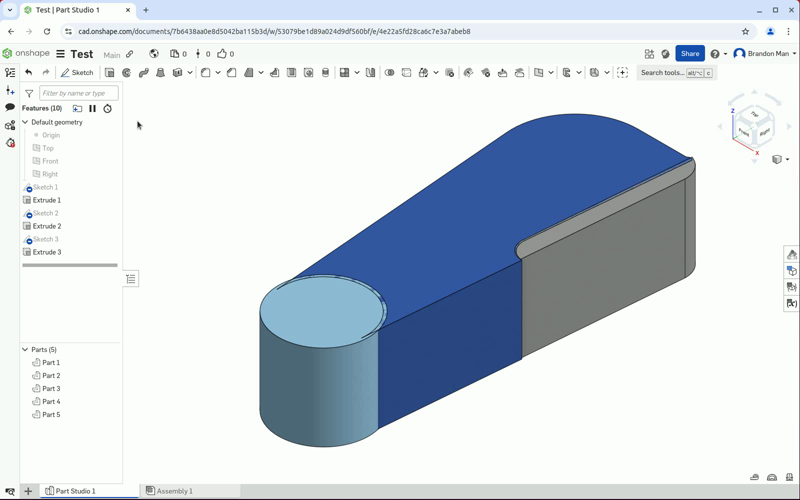
mouse_move(73, 189)
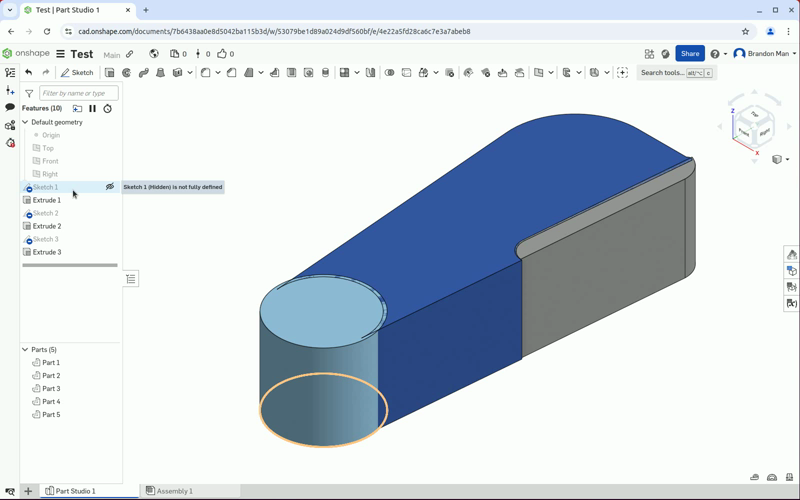
click(73, 189)